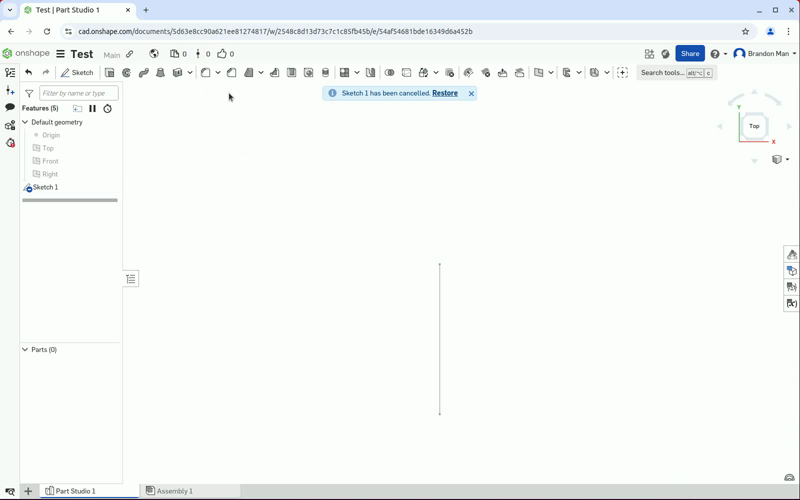
key(shift+h)
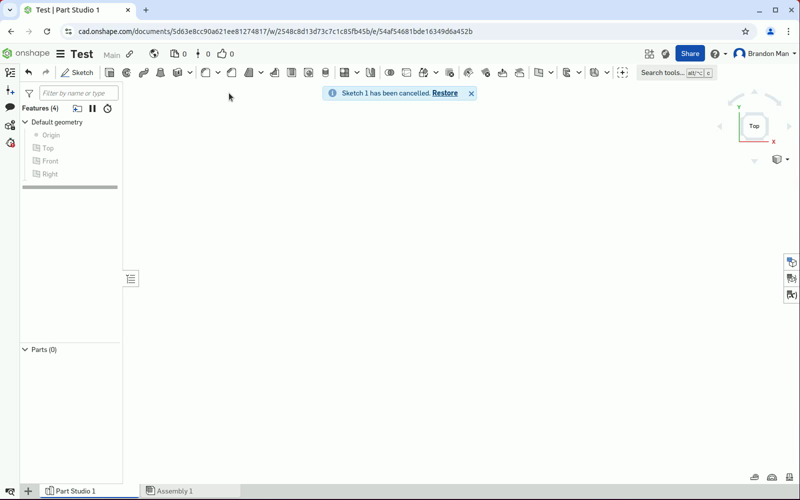
mouse_move(73, 352)
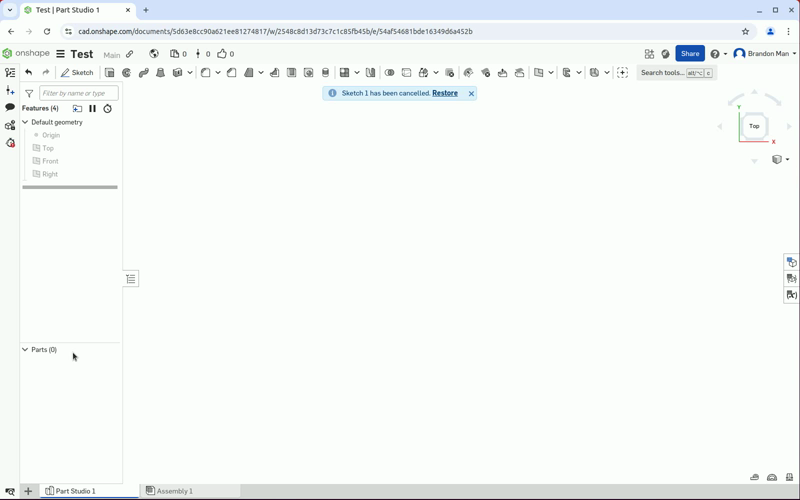
key(y)
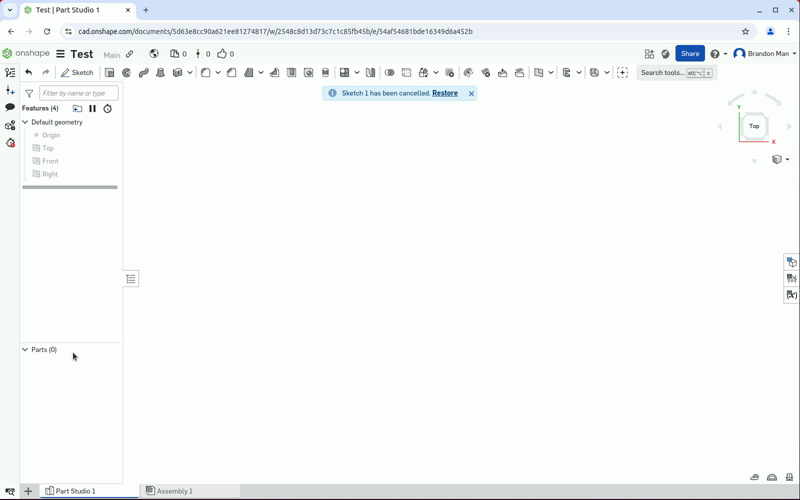
key(shift+p)
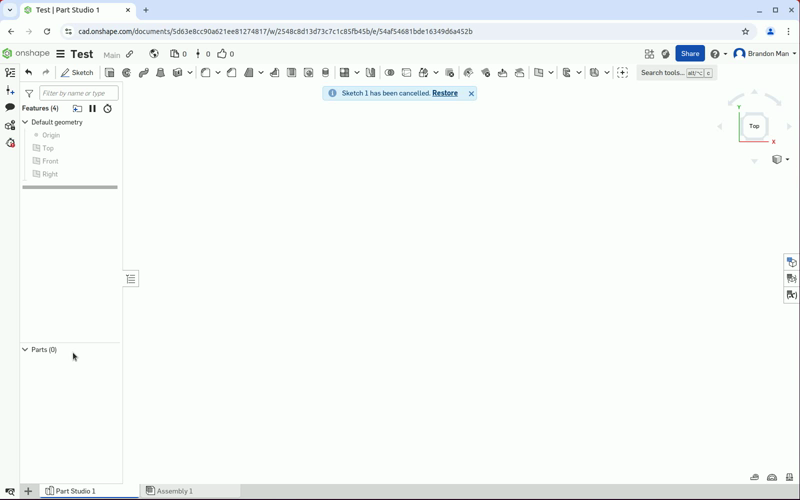
key(space)
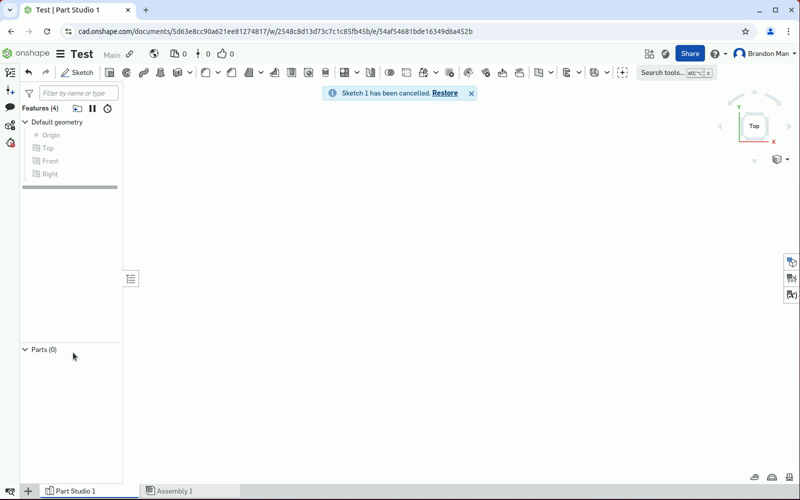
key_down(shift)
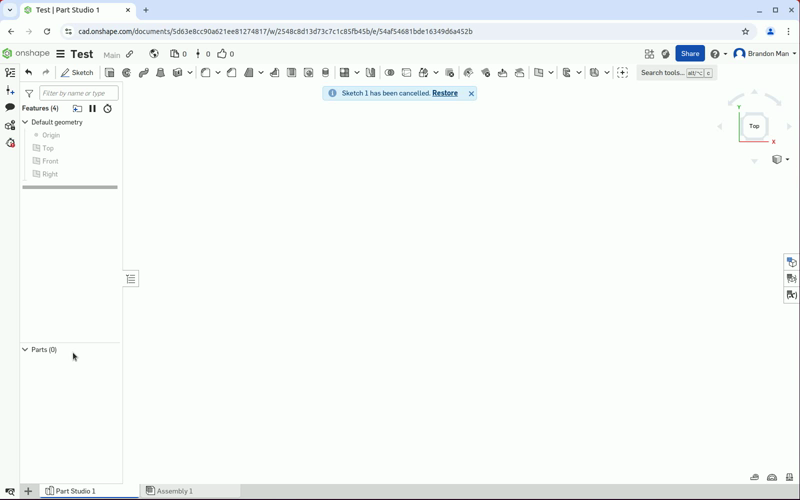
key(up)
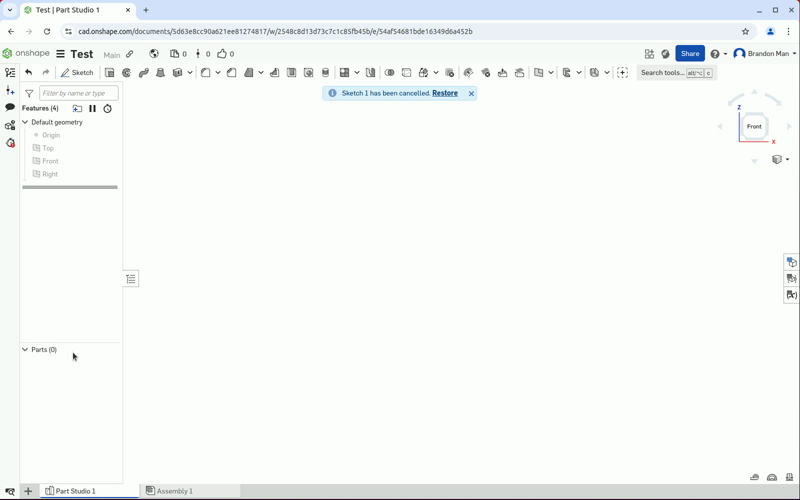
key_up(shift)
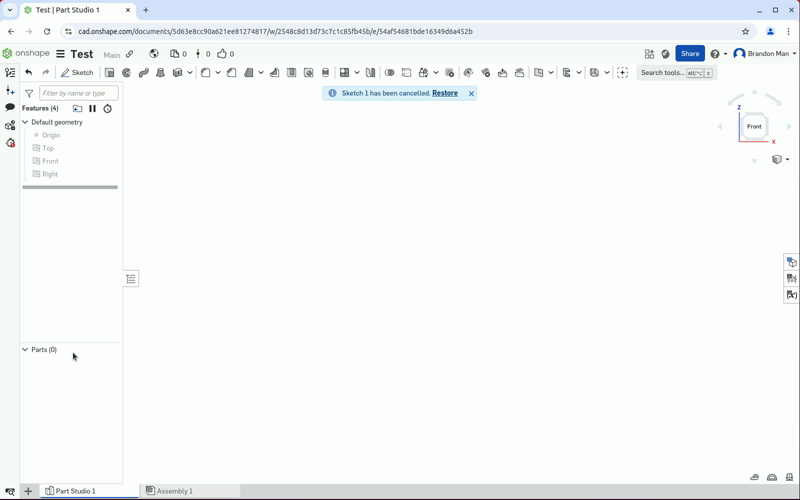
key(space)
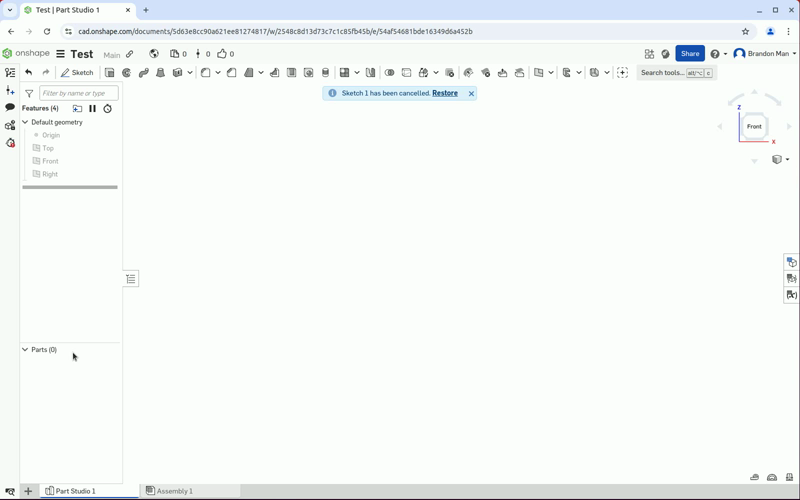
key_down(shift)
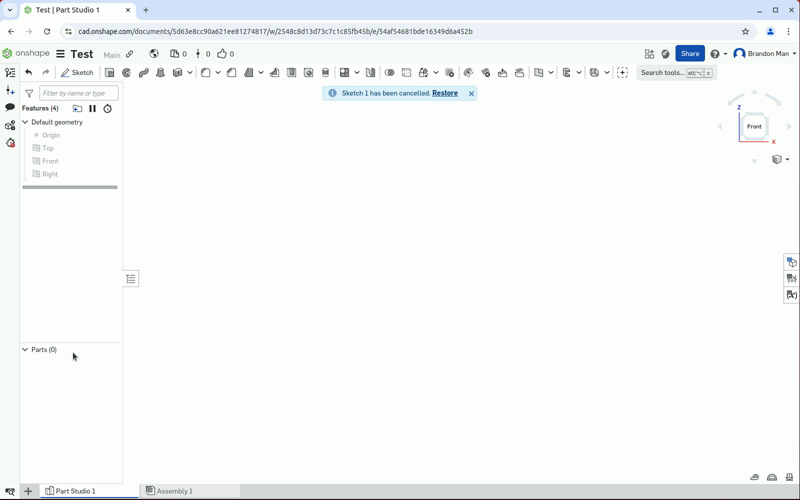
key(left)
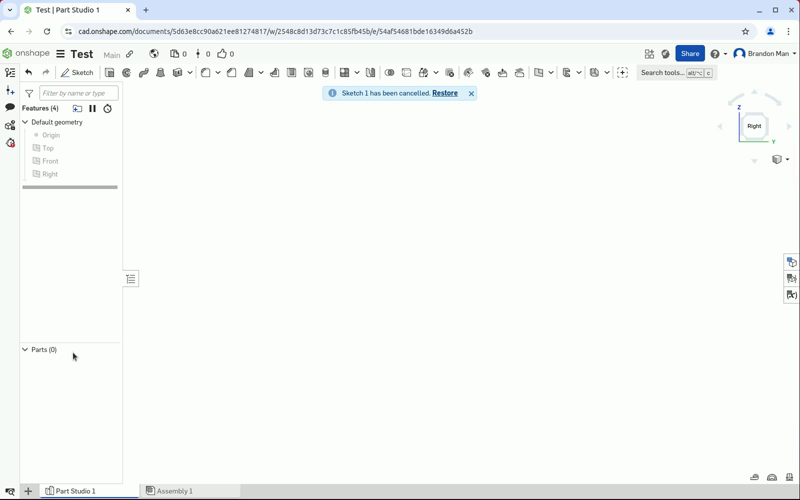
key_up(shift)
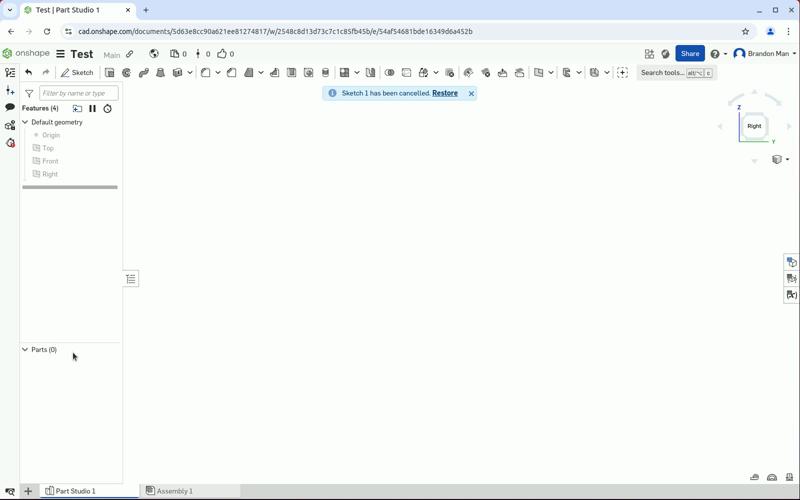
mouse_move(73, 352)
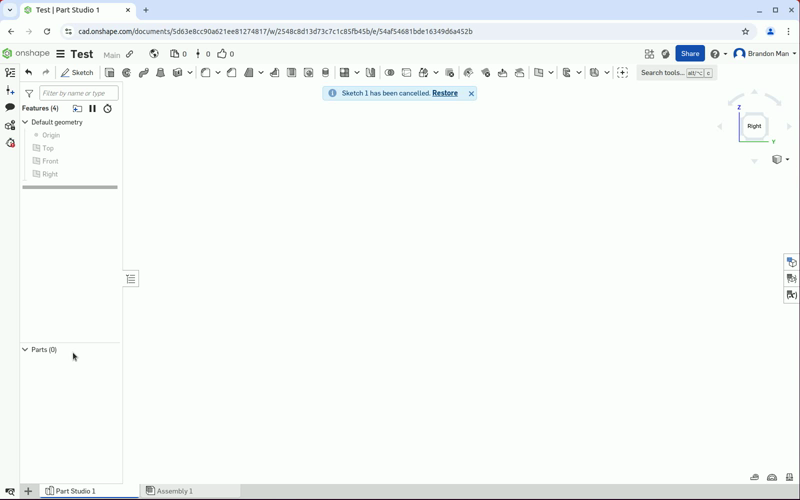
key(shift+y)
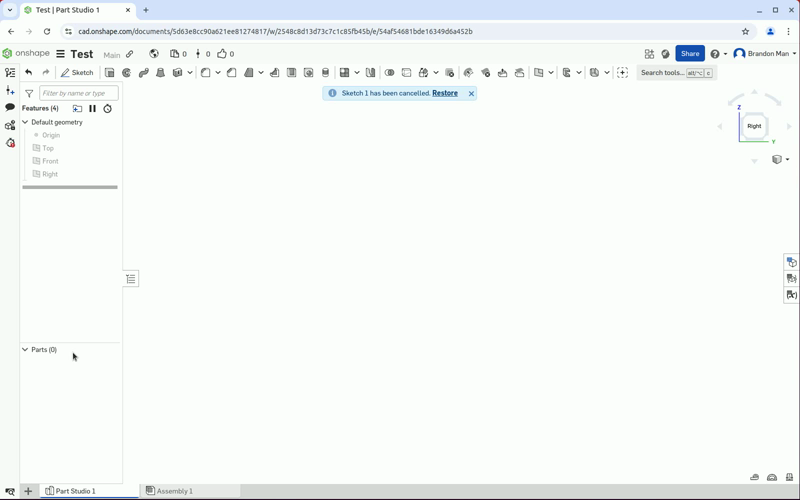
key(shift+s)
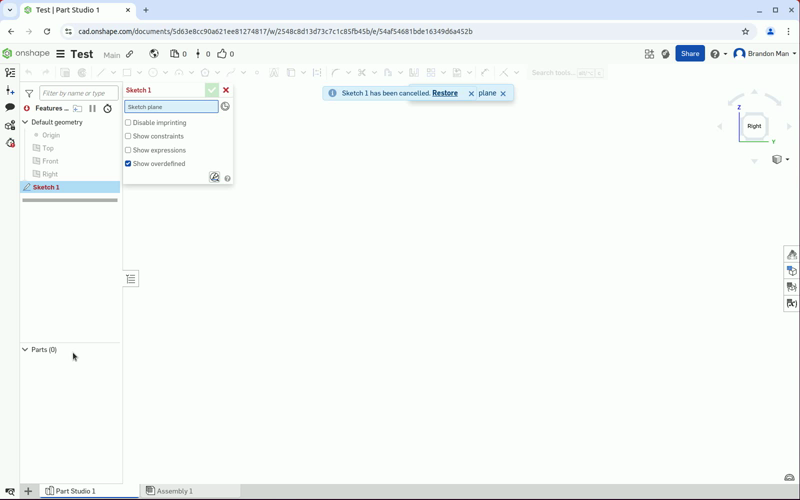
mouse_move(73, 176)
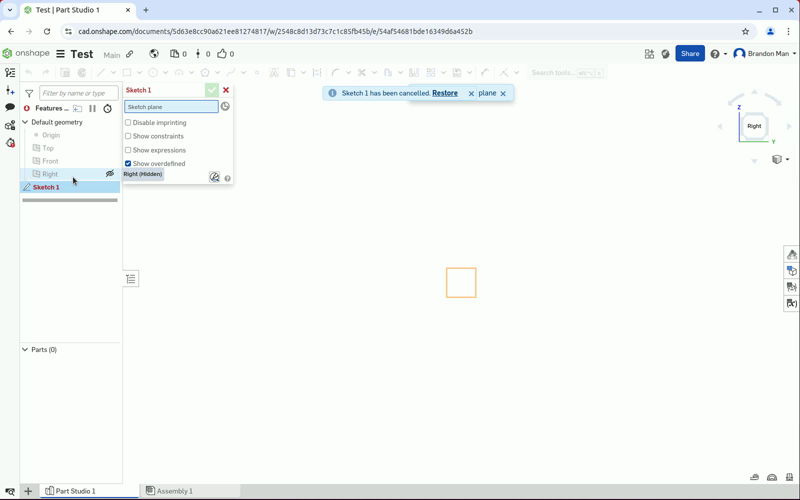
click(73, 176)
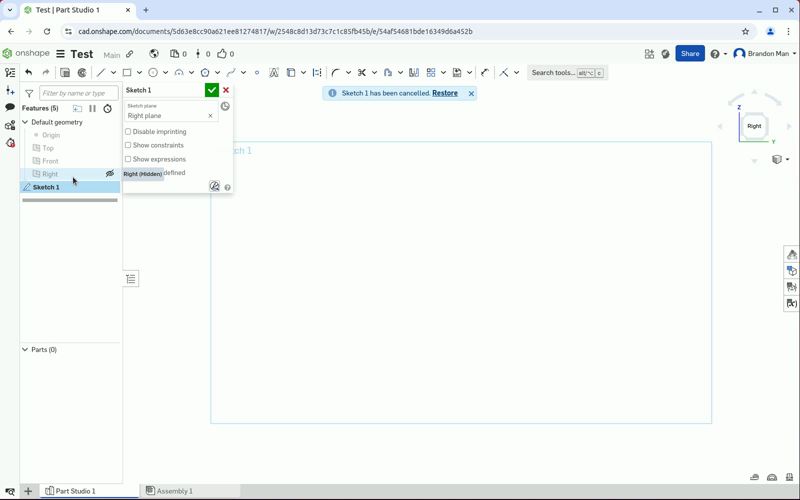
mouse_move(73, 352)
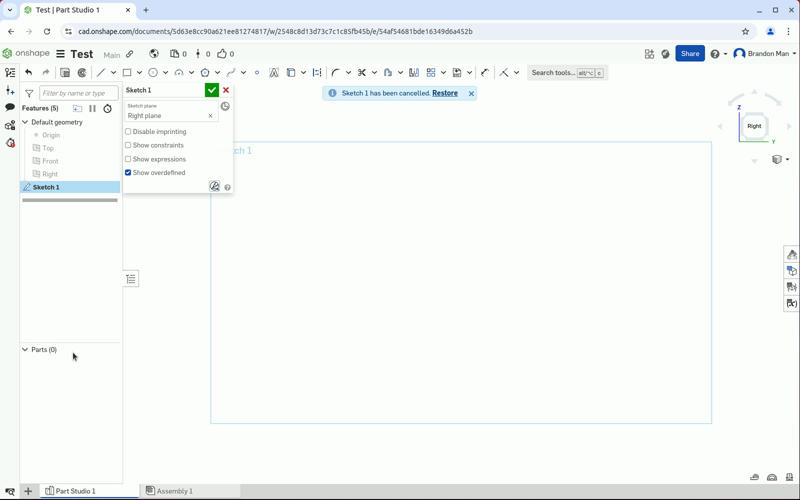
key(y)
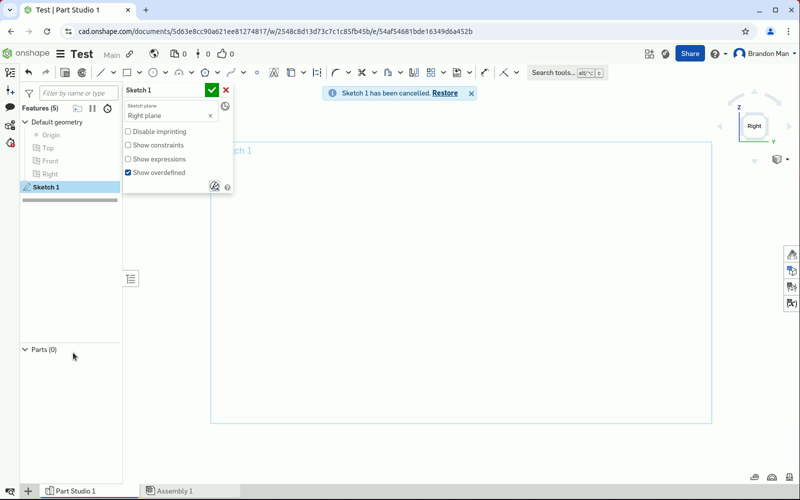
key(l)
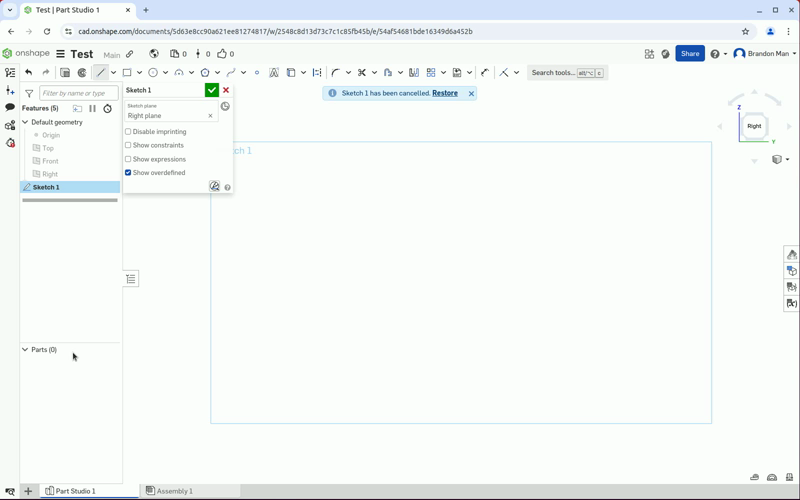
key_down(shift)
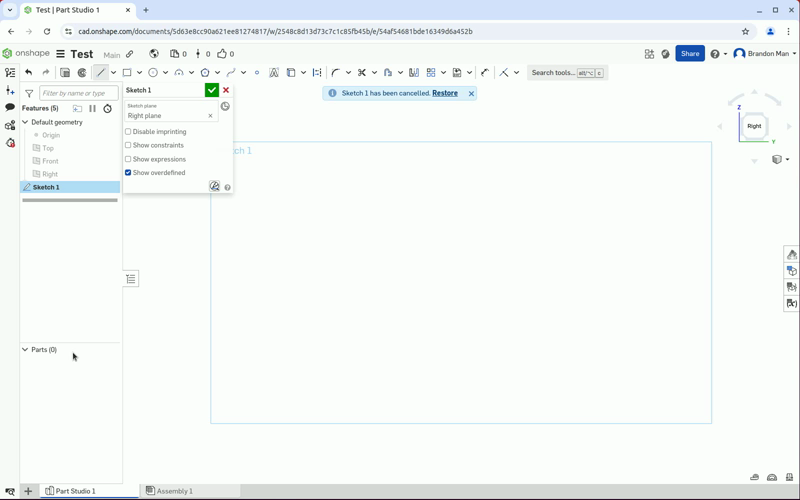
mouse_move(431, 313)
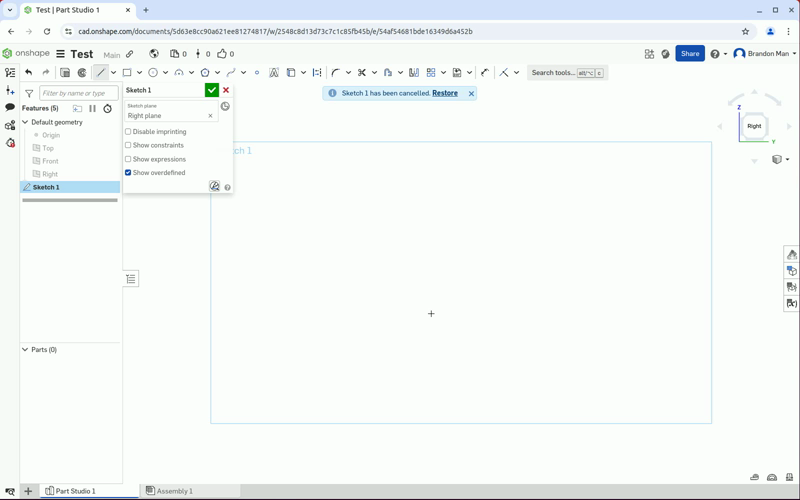
click(431, 313)
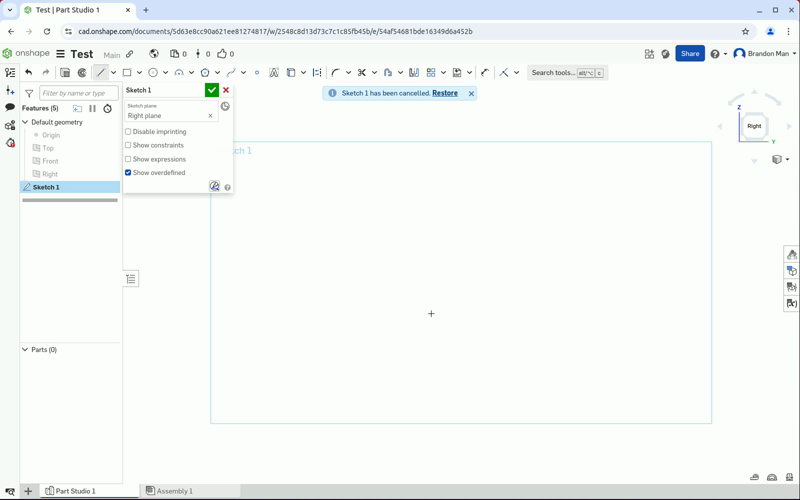
key_up(shift)
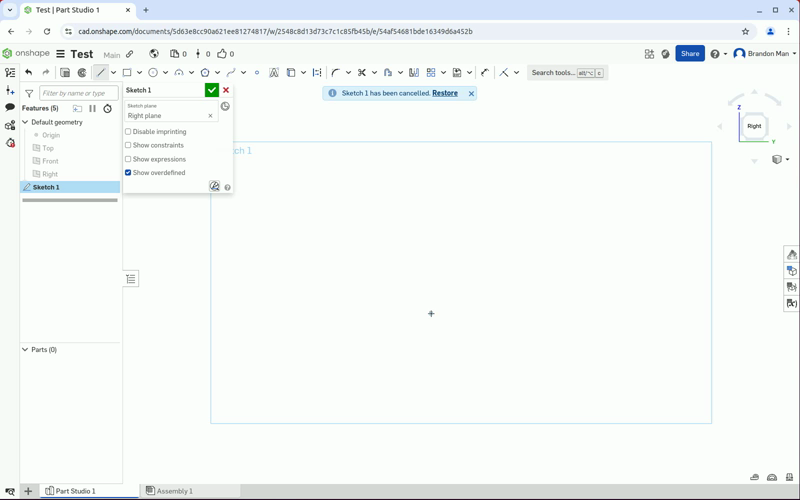
key_down(shift)
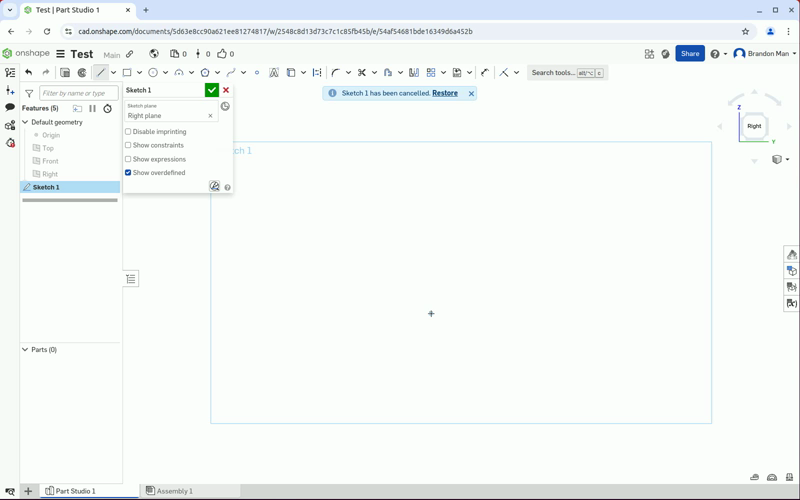
mouse_move(461, 313)
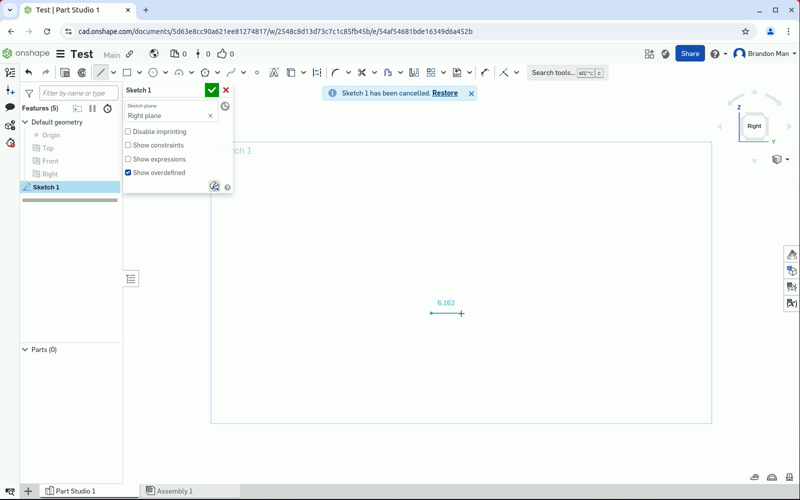
mouse_move(466, 313)
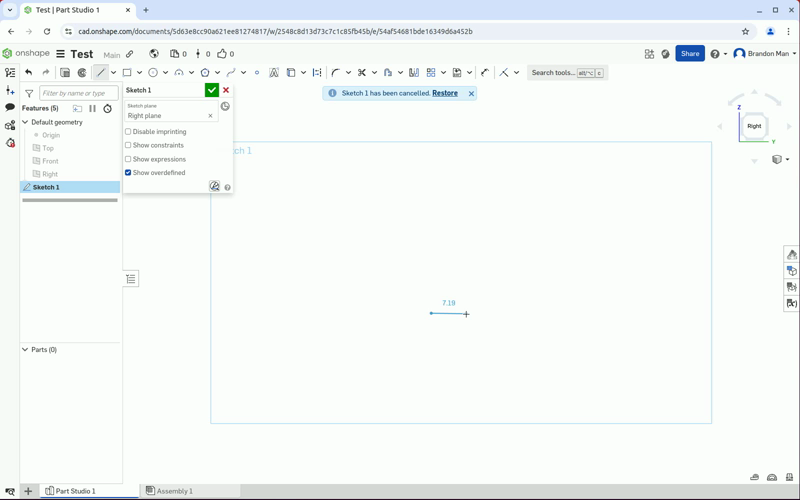
click(466, 313)
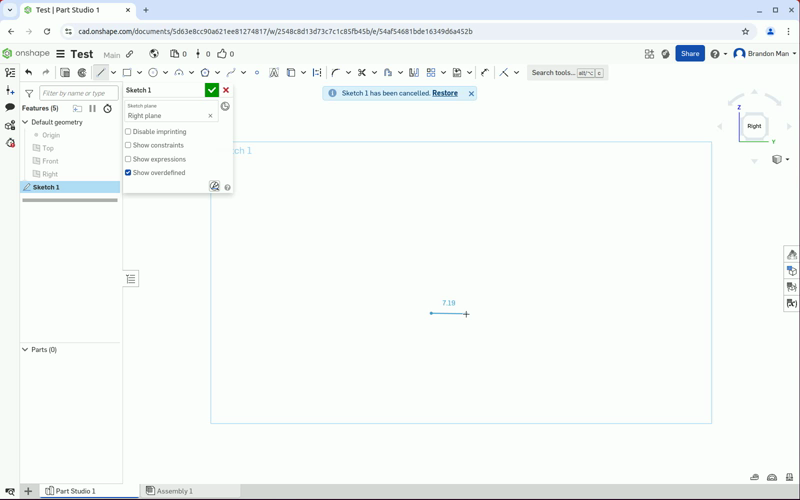
key_up(shift)
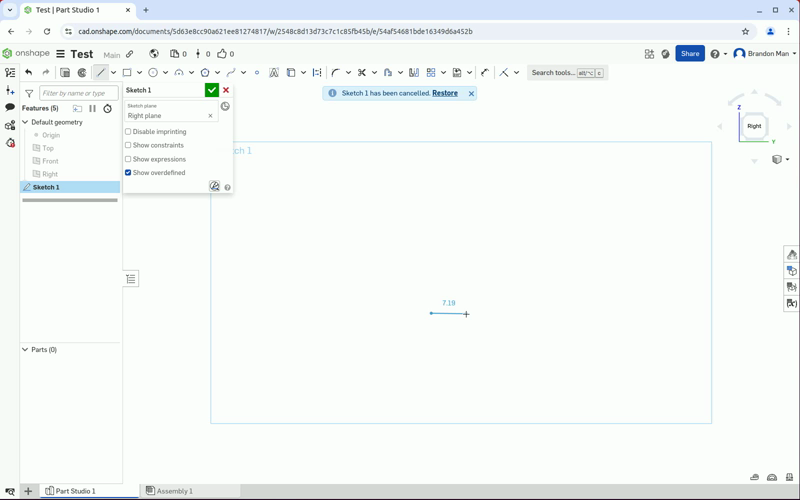
key_down(shift)
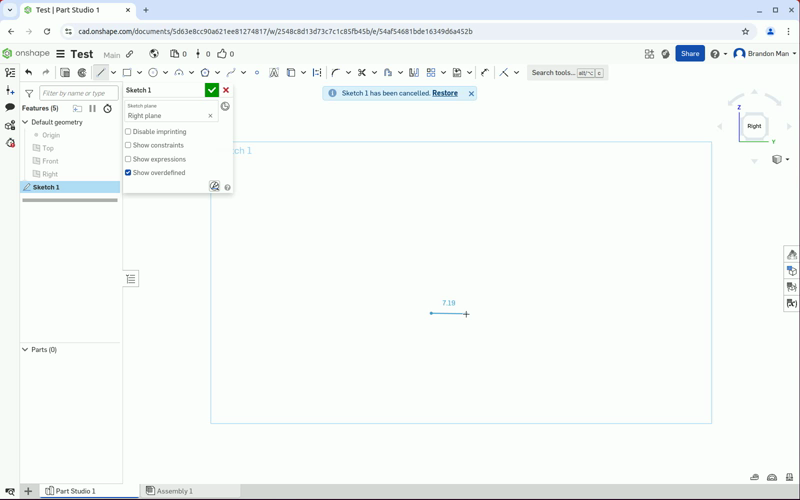
mouse_move(496, 313)
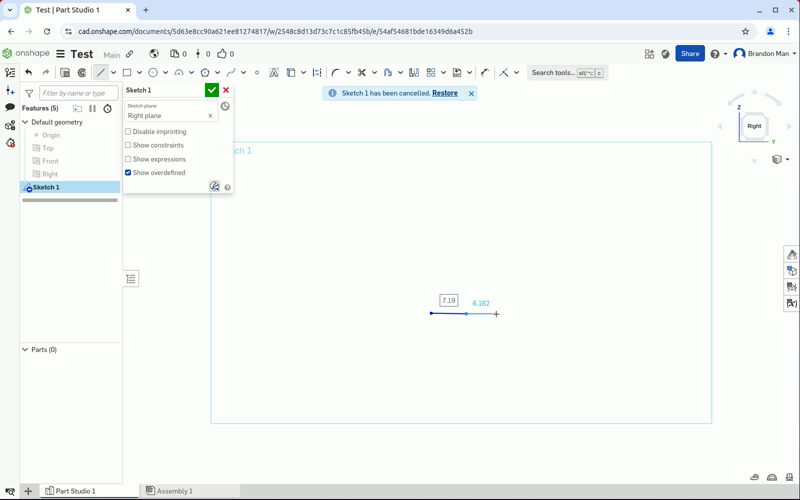
mouse_move(466, 284)
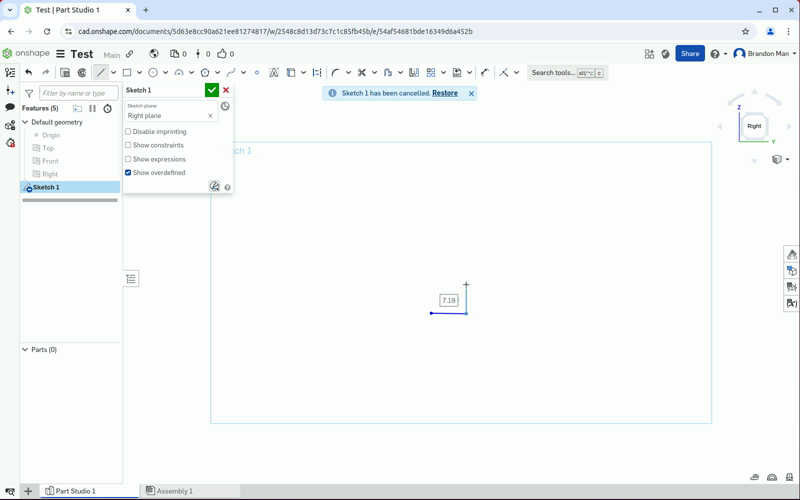
click(466, 284)
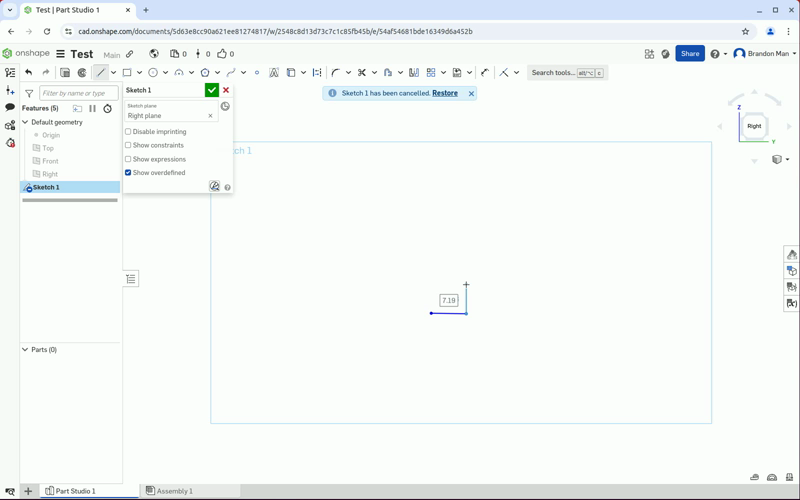
key_up(shift)
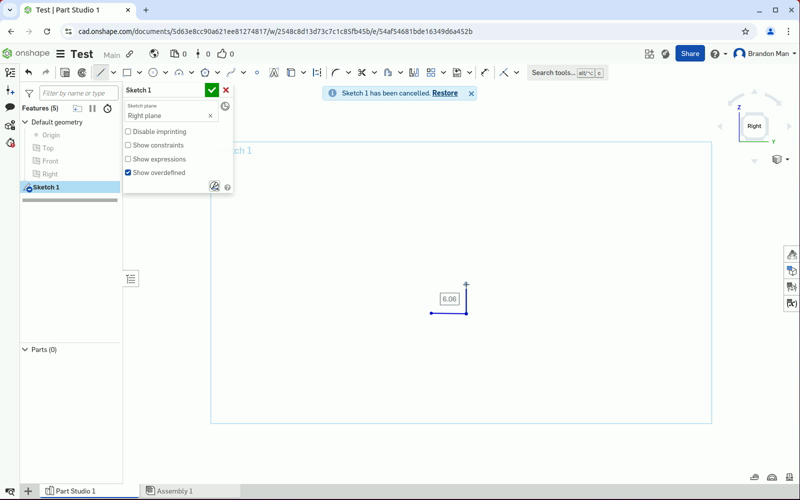
key_down(shift)
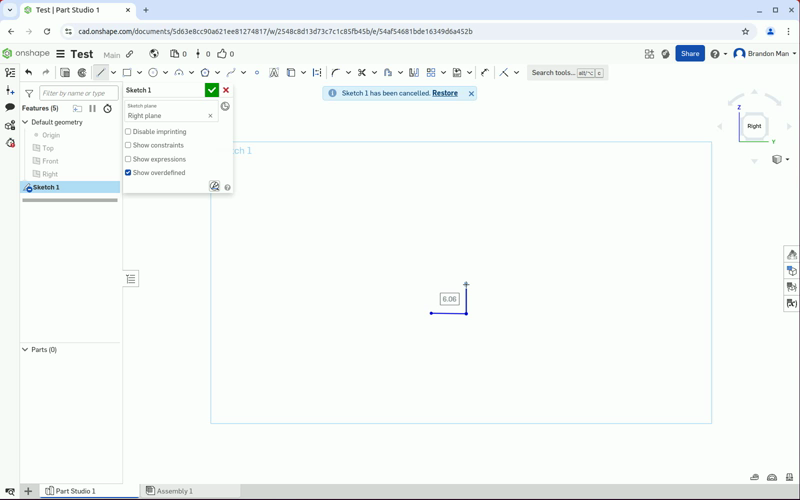
mouse_move(496, 284)
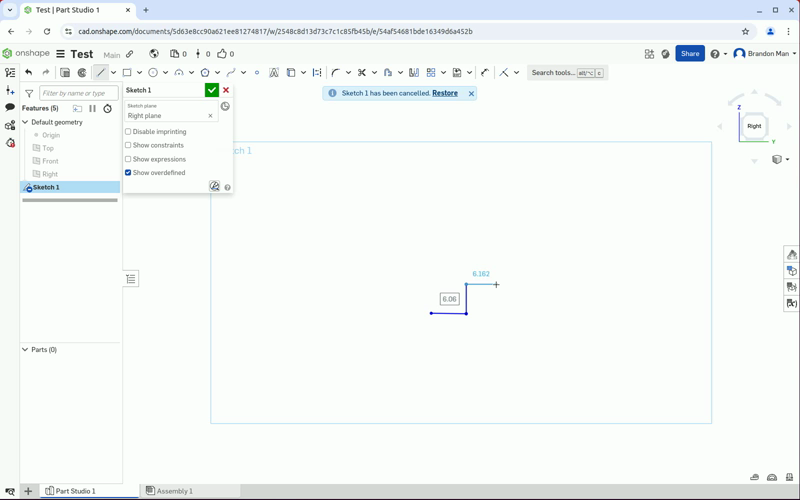
mouse_move(449, 284)
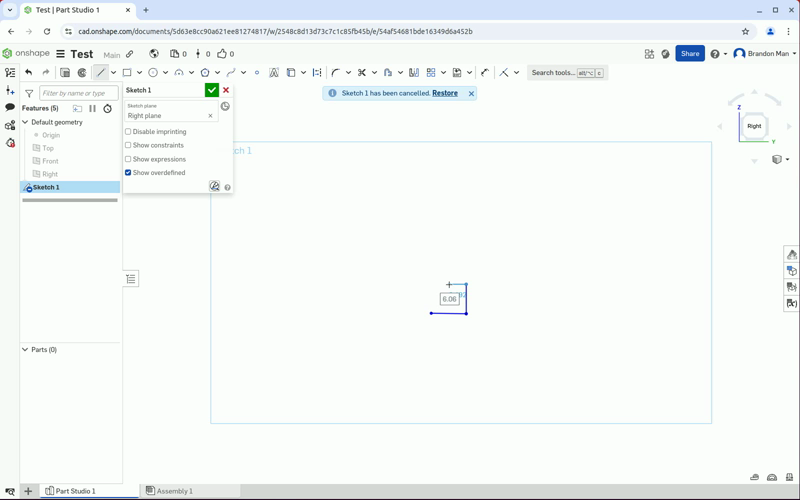
click(449, 284)
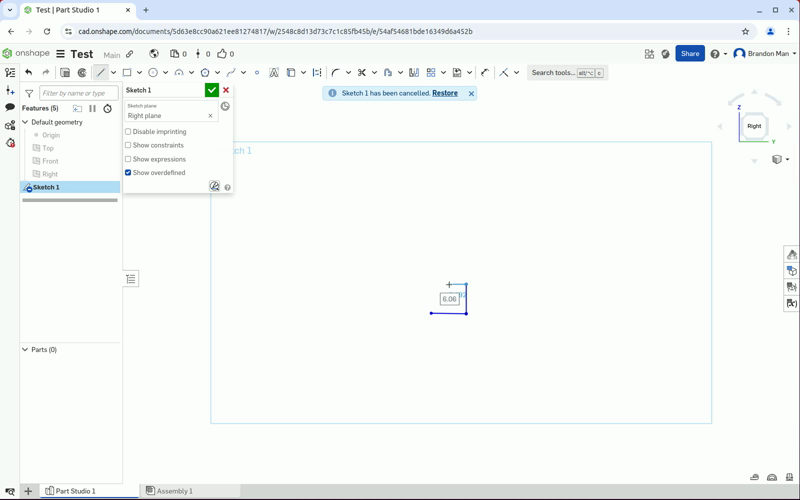
key_up(shift)
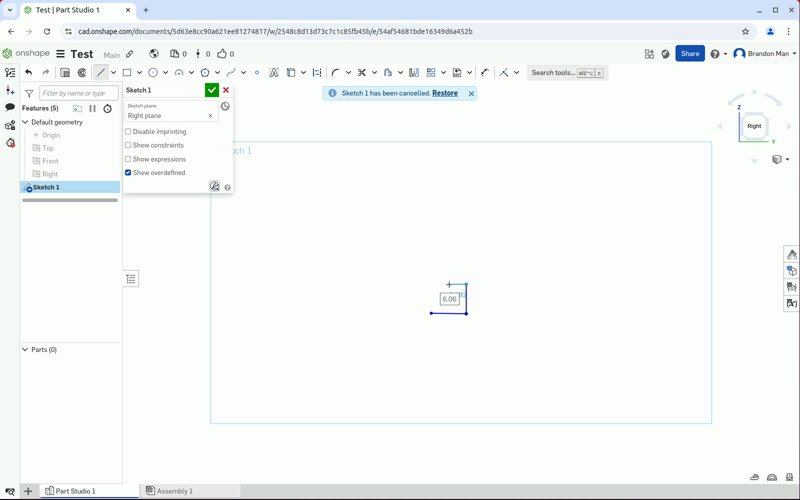
mouse_move(479, 284)
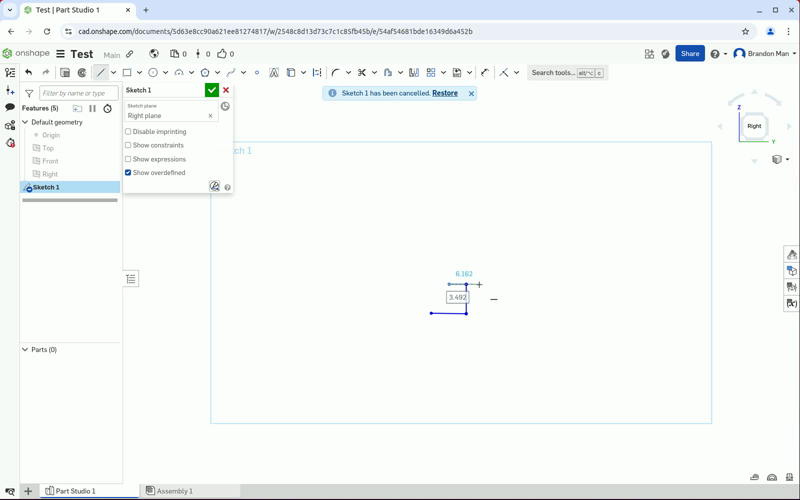
key_down(shift)
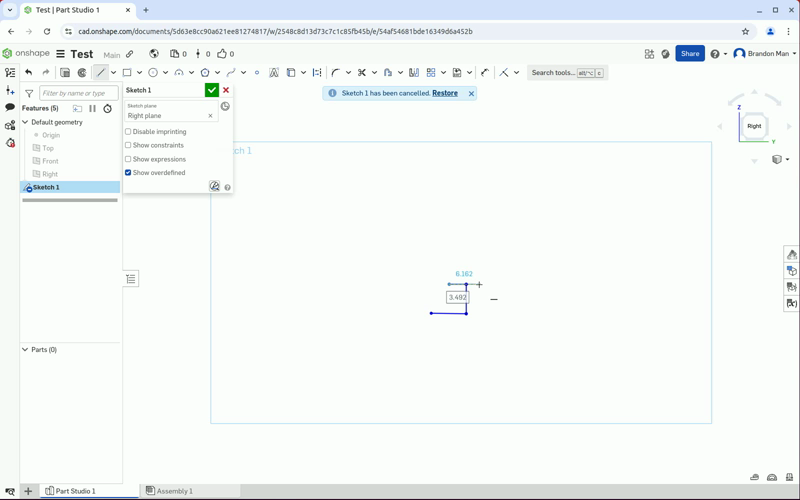
mouse_move(431, 313)
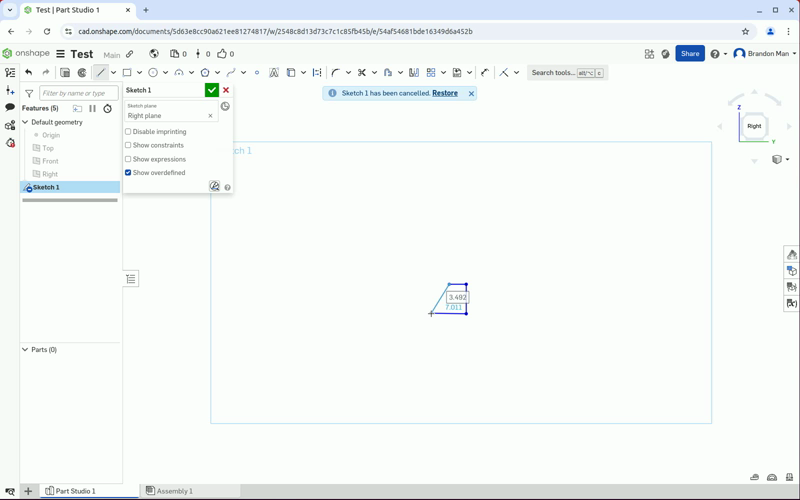
key_up(shift)
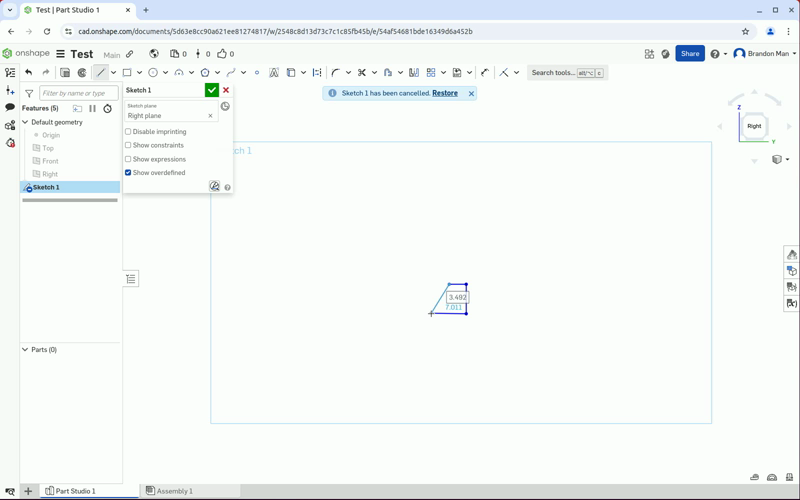
click(431, 313)
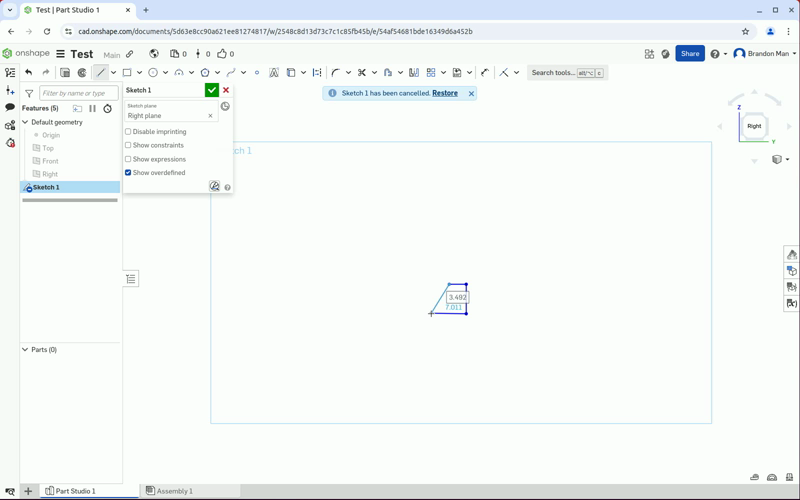
key(esc)
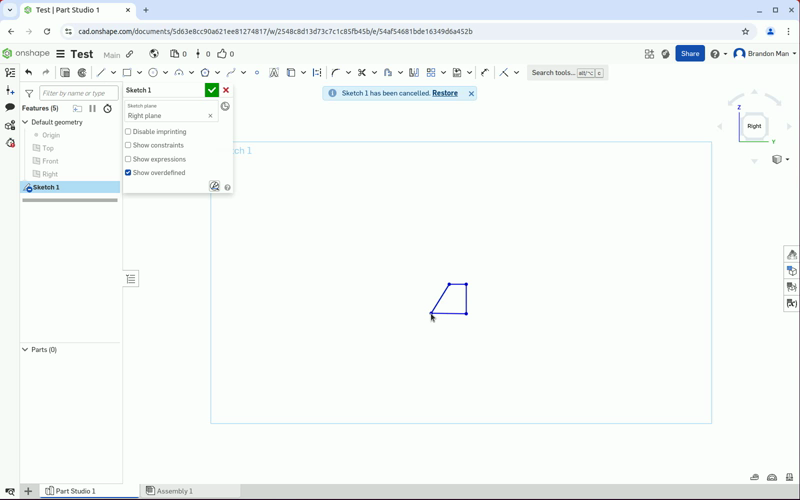
mouse_move(452, 301)
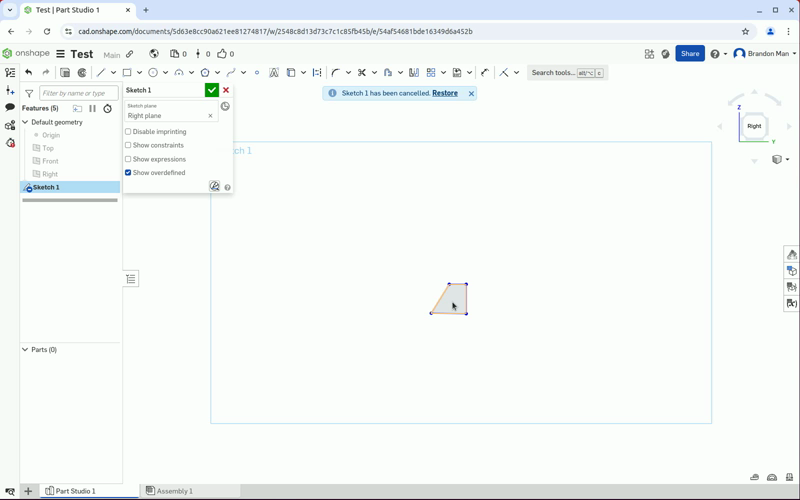
scroll(6)
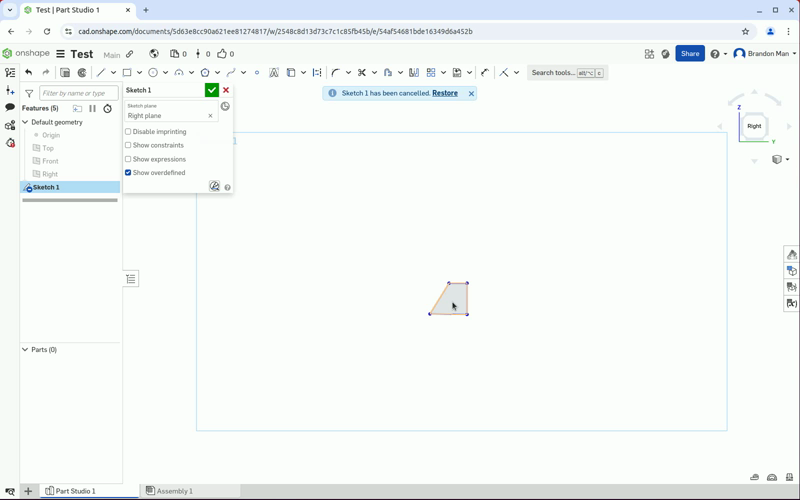
scroll(6)
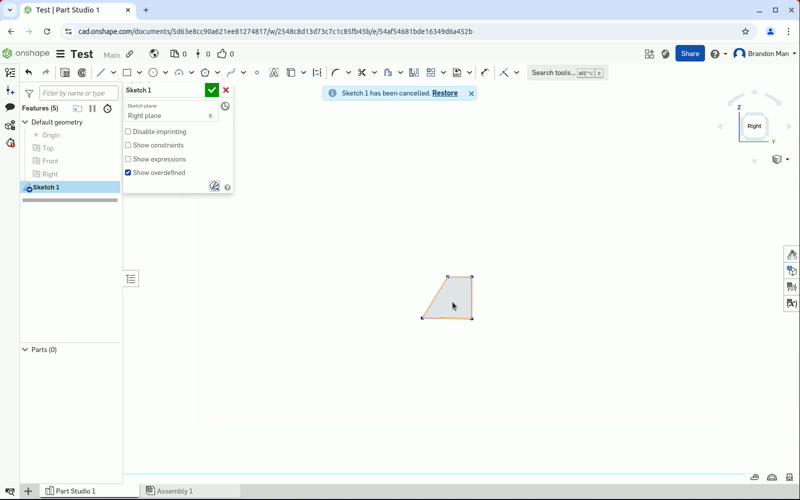
scroll(6)
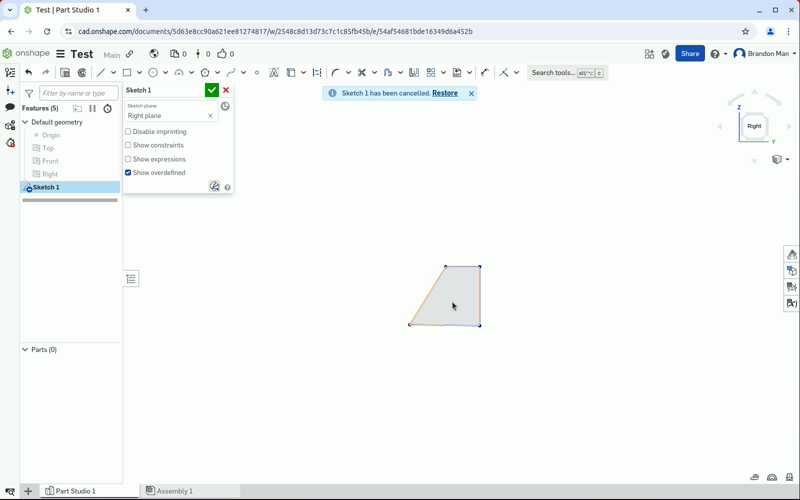
scroll(6)
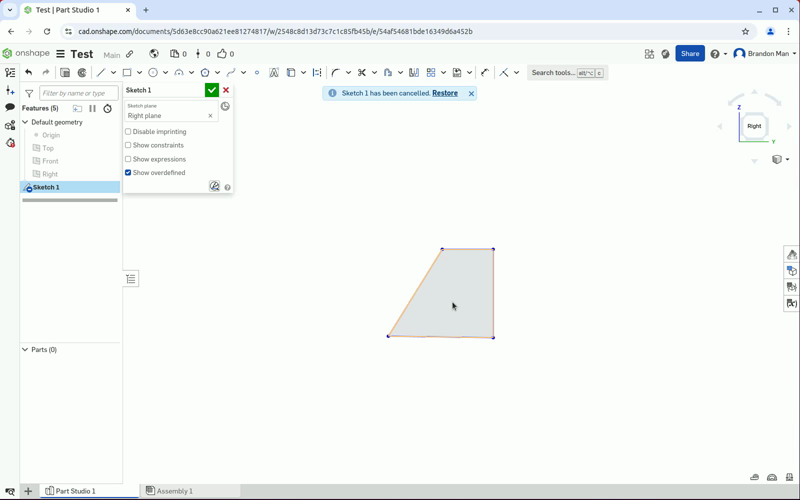
scroll(6)
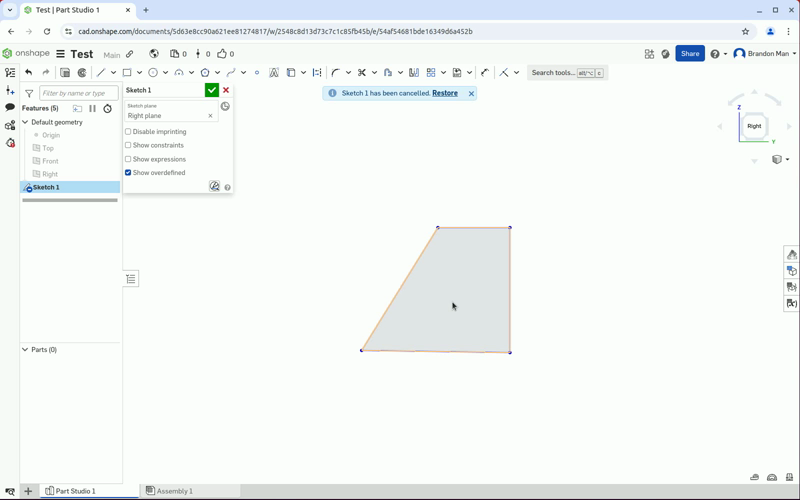
scroll(6)
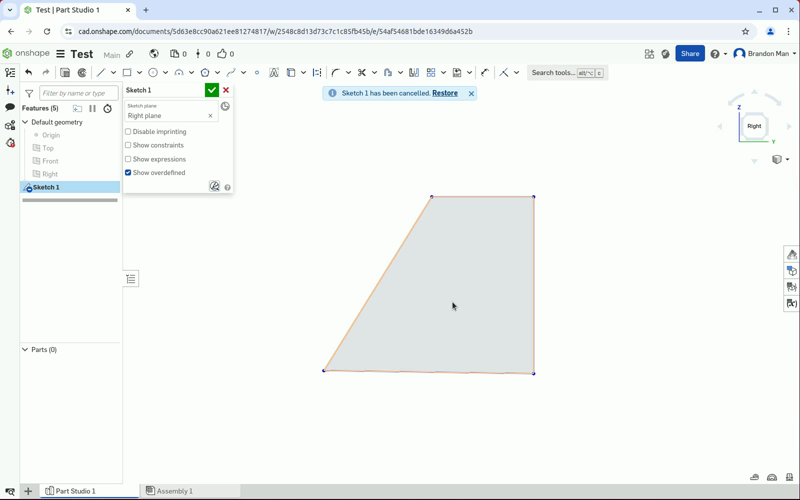
scroll(6)
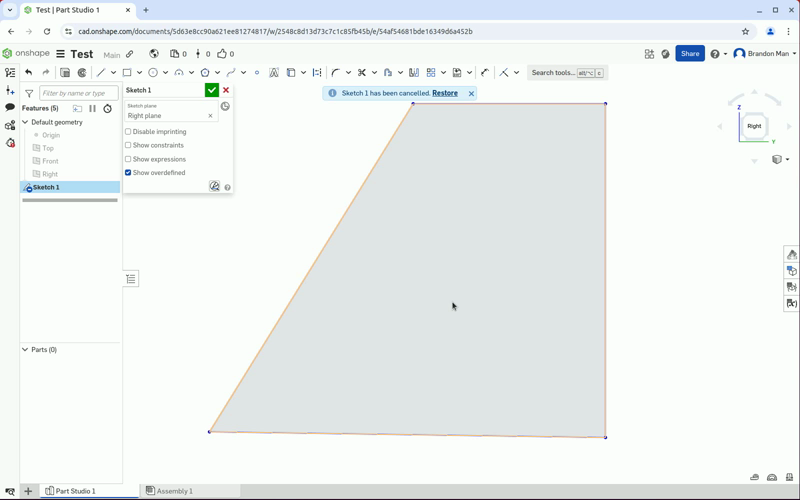
click(452, 301)
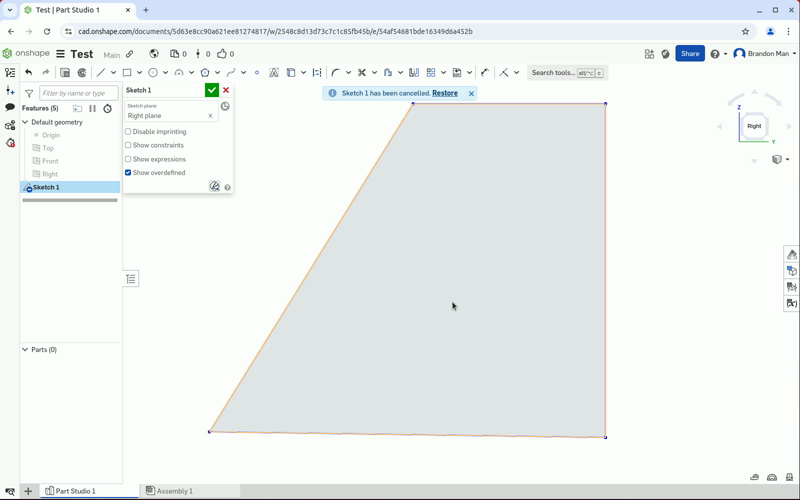
scroll(-6)
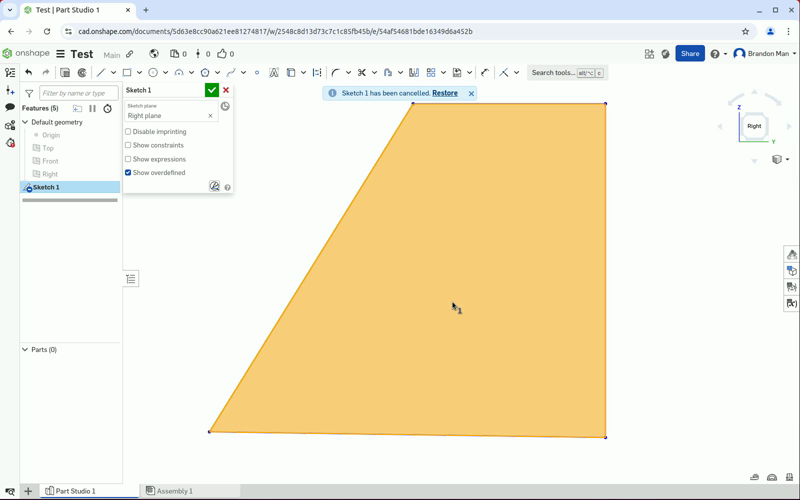
scroll(-6)
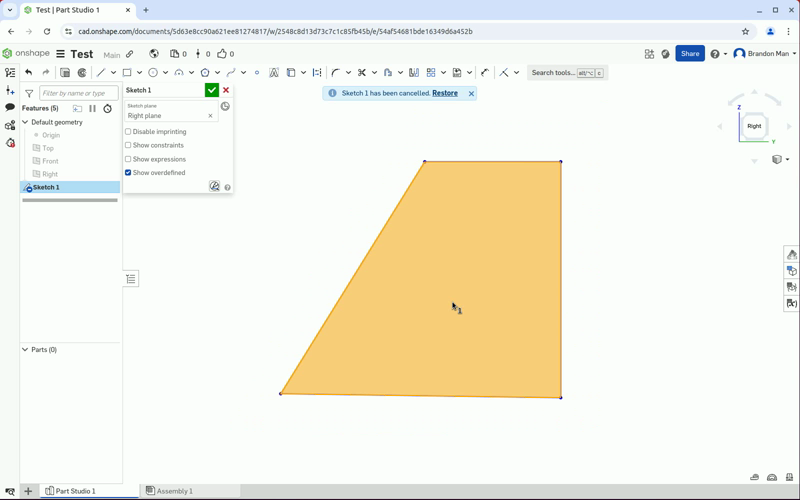
scroll(-6)
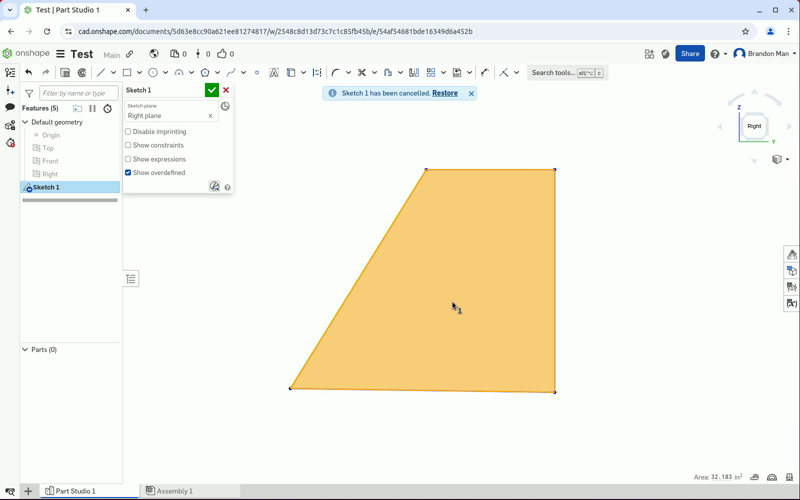
scroll(-6)
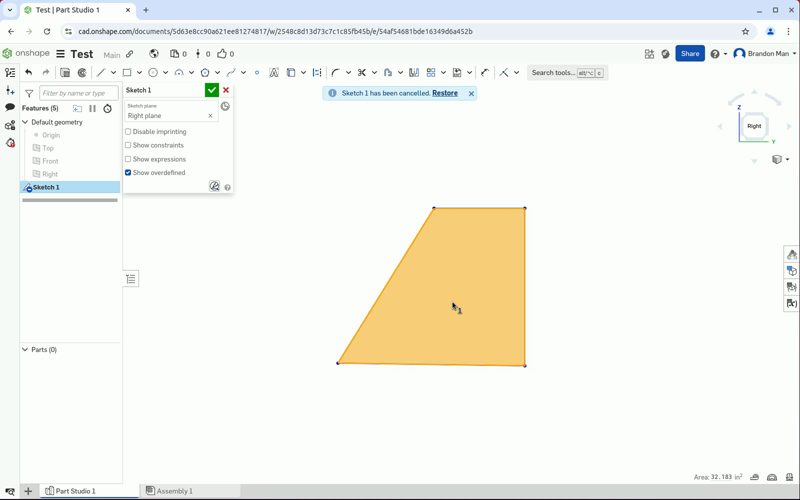
scroll(-6)
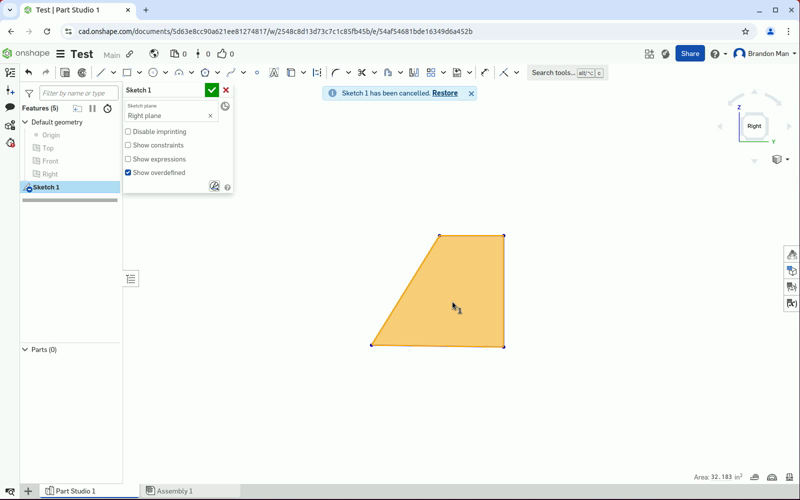
scroll(-6)
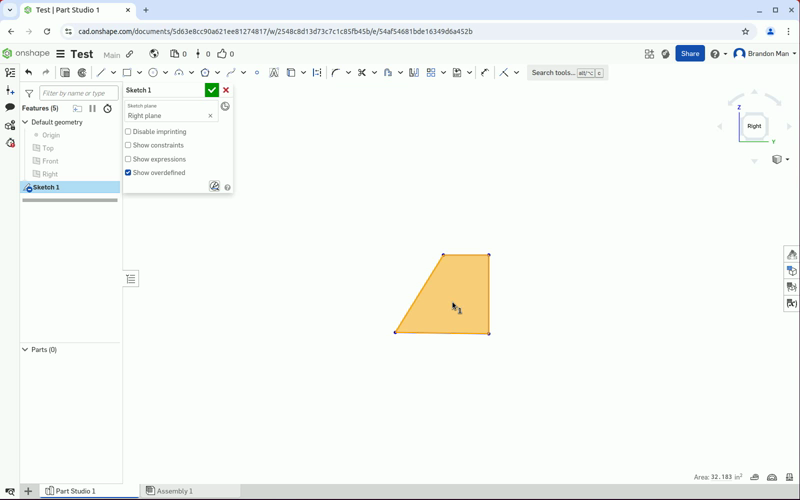
scroll(-6)
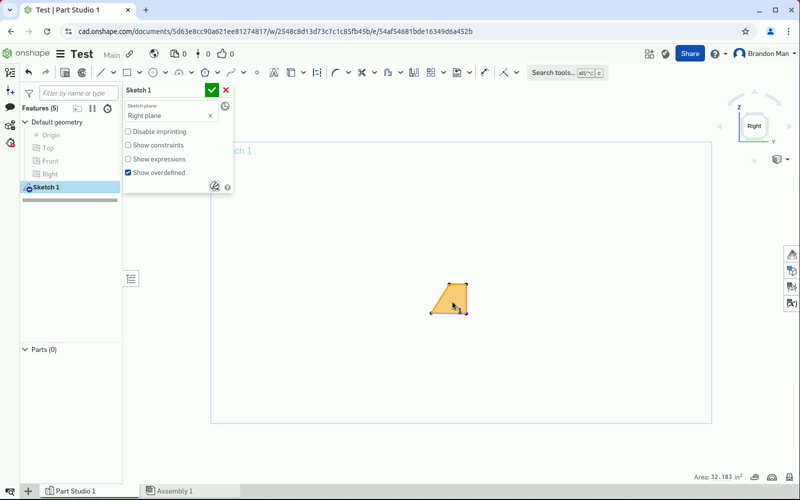
mouse_move(73, 352)
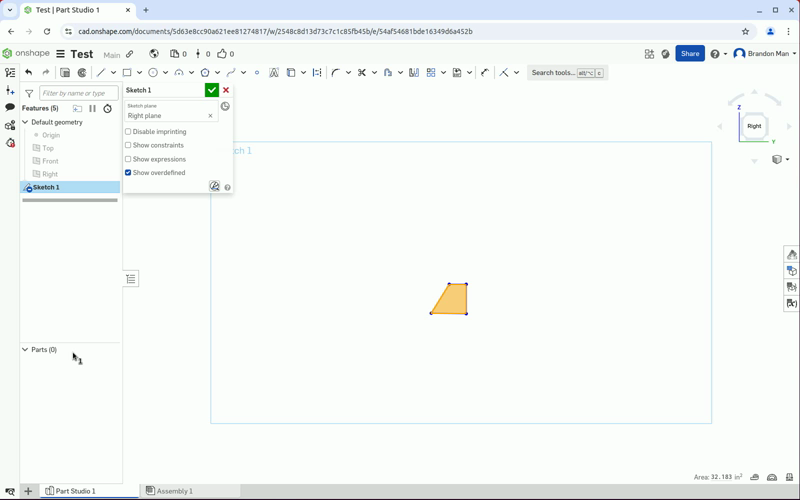
key(shift+y)
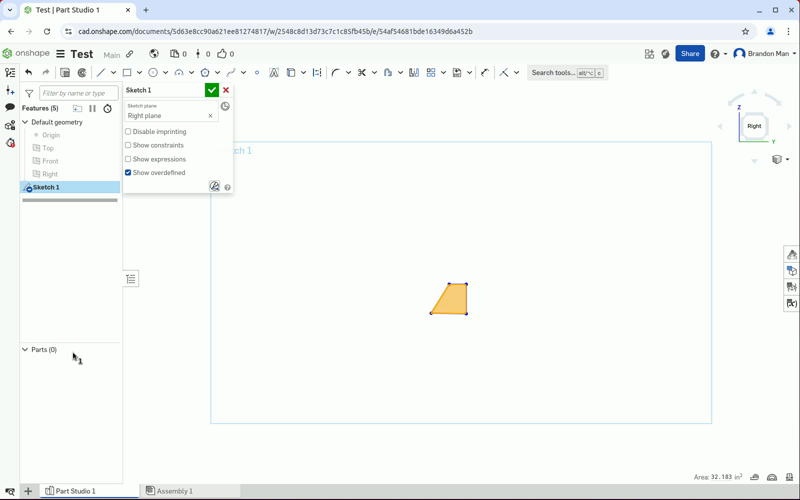
key(shift+e)
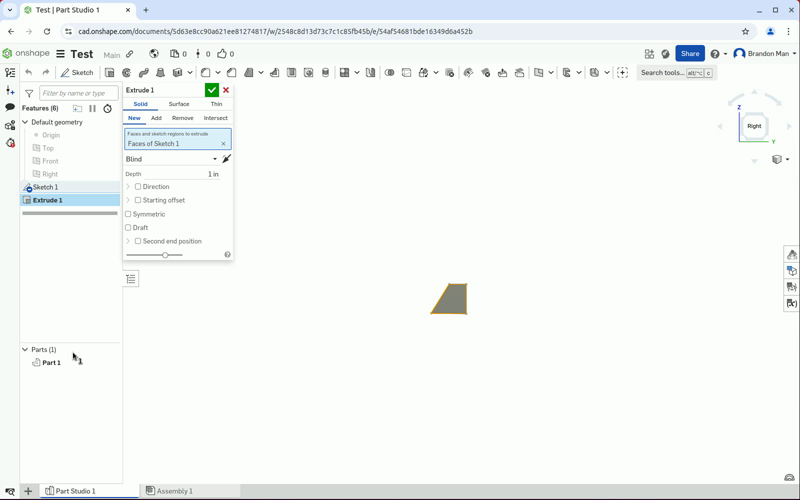
mouse_move(143, 106)
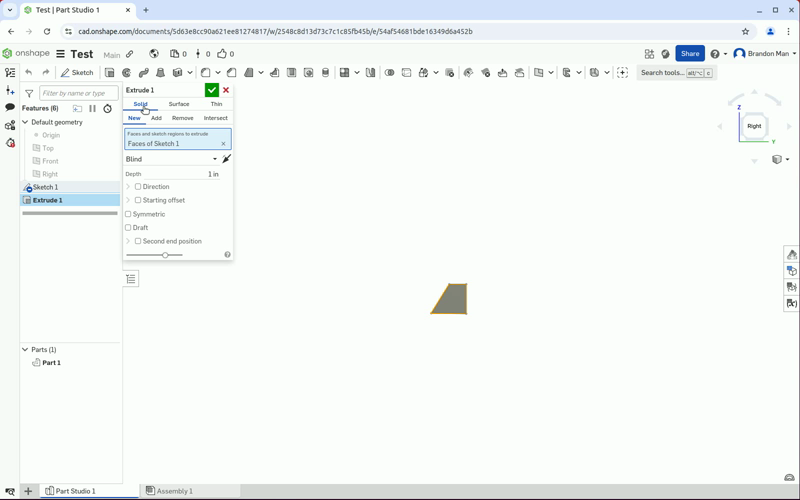
click(143, 106)
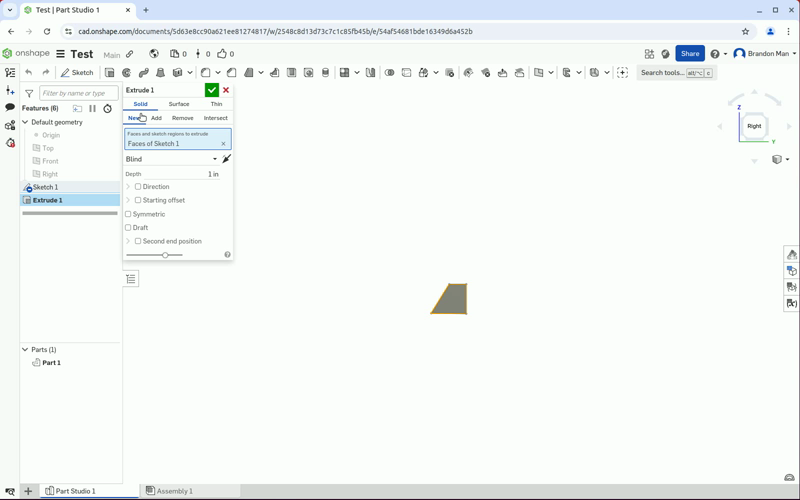
mouse_move(137, 120)
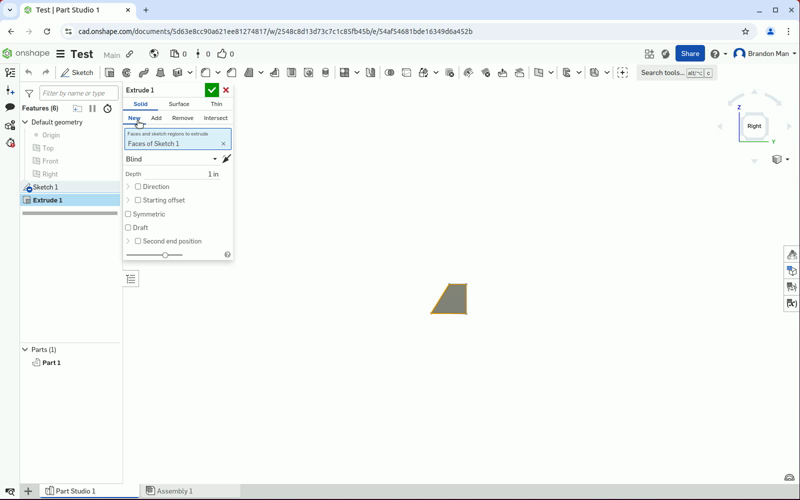
click(137, 120)
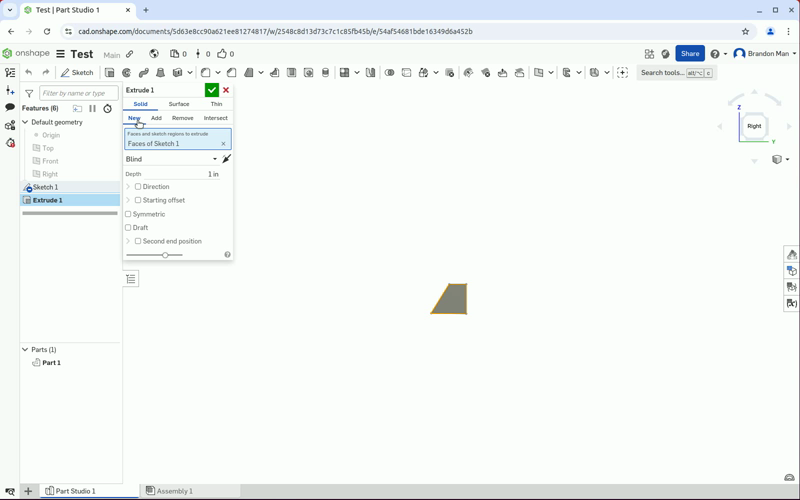
key(tab, 4)
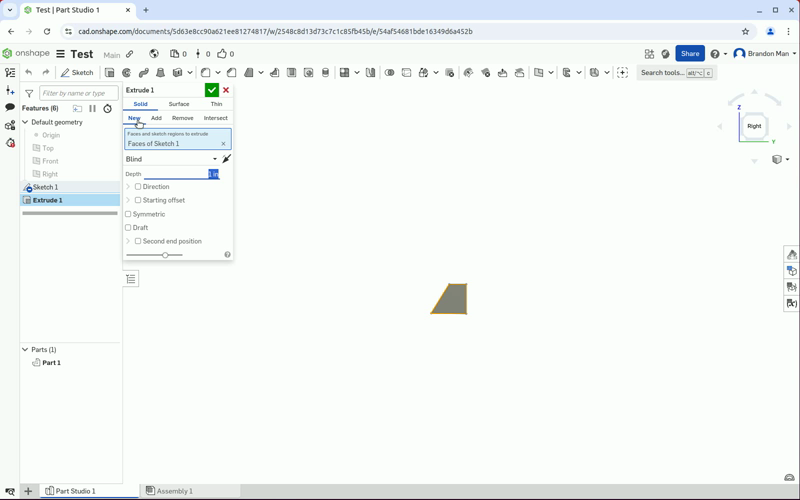
text(-23.108)
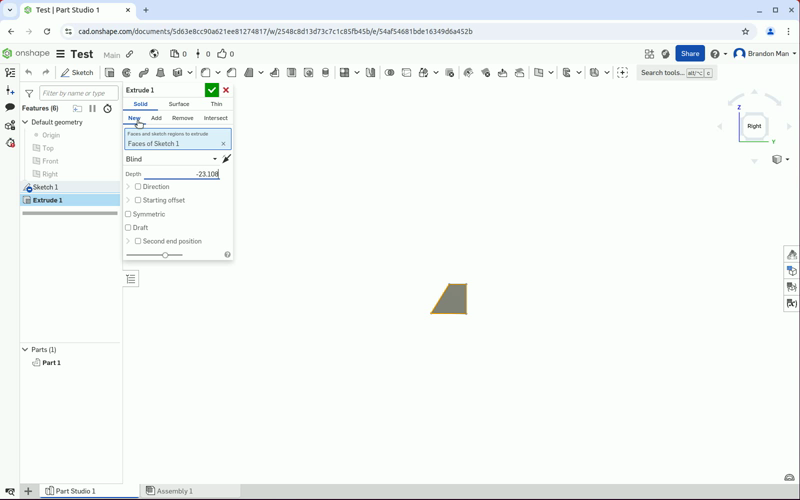
key(enter)
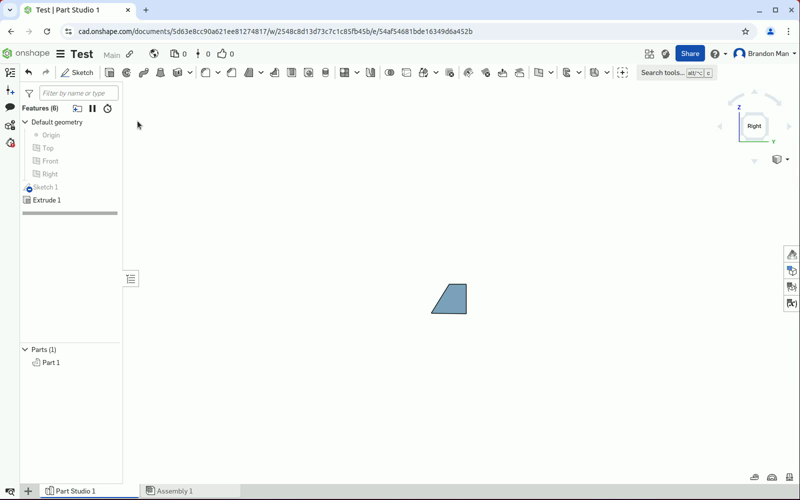
key(shift+h)
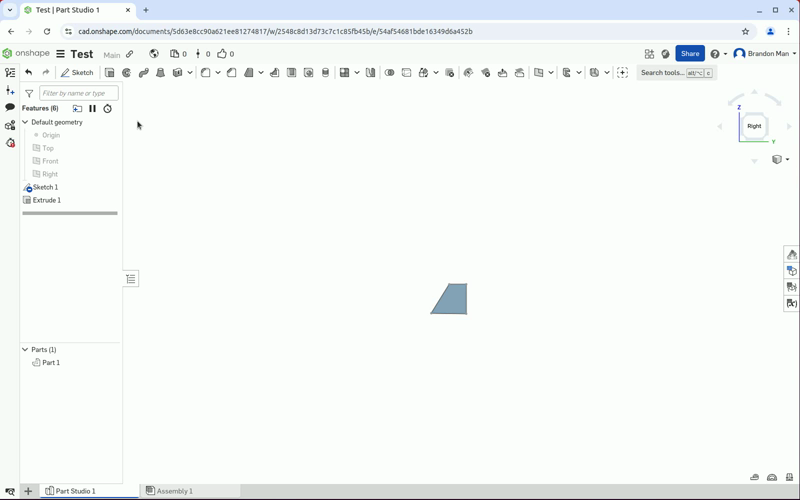
key(shift+h)
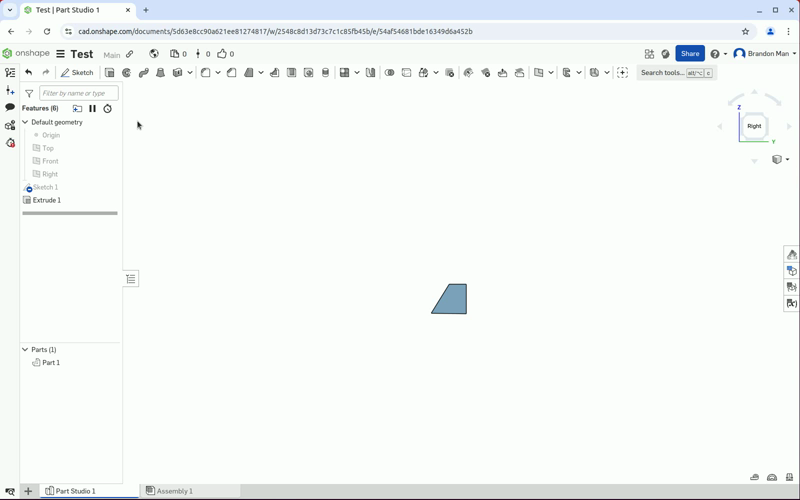
mouse_move(73, 189)
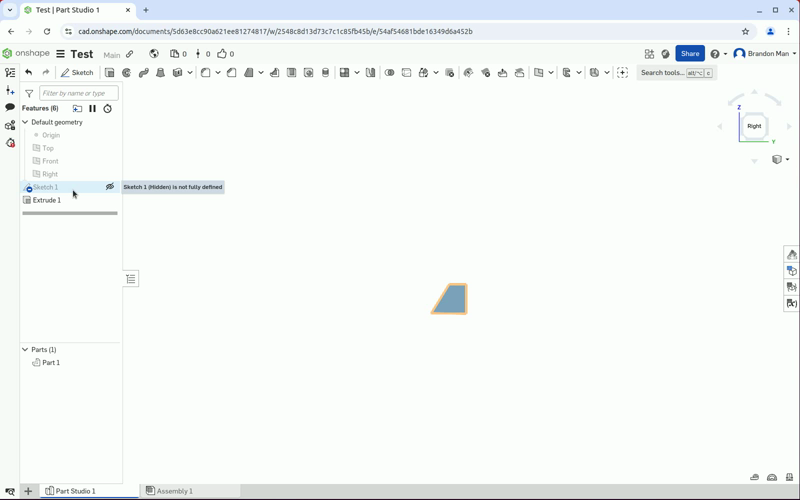
click(73, 189)
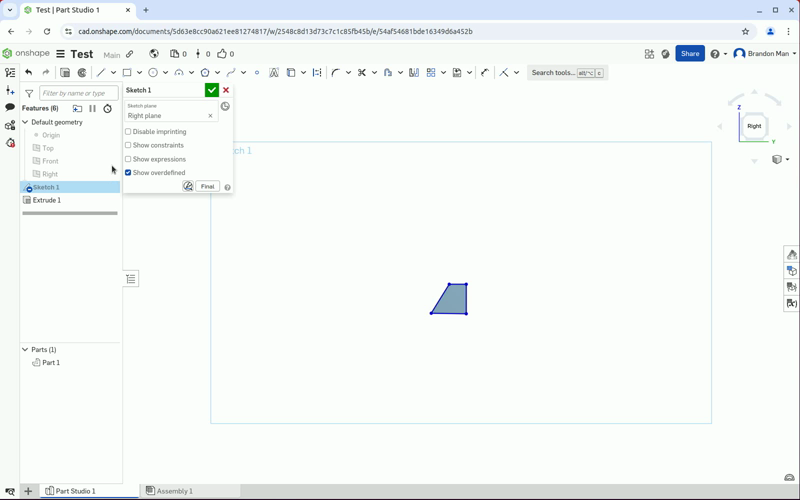
mouse_move(229, 92)
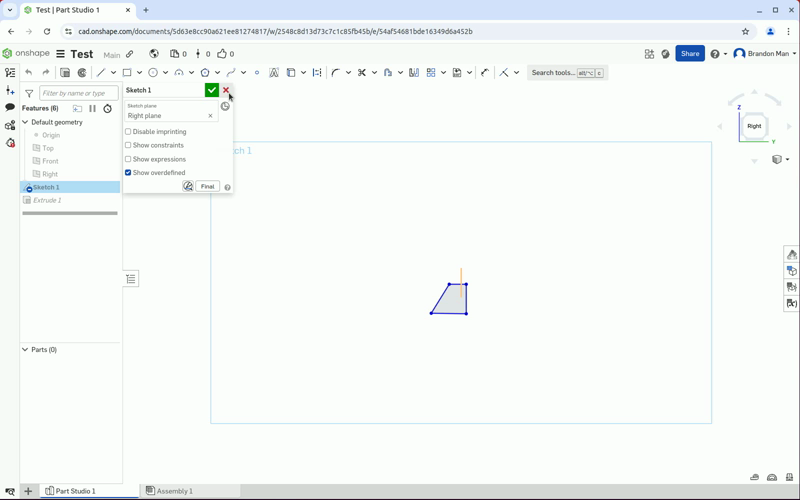
click(229, 92)
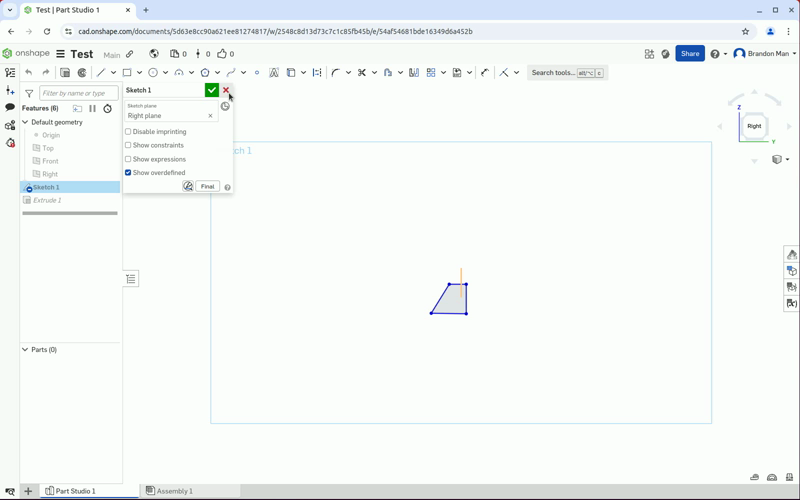
key(shift+s)
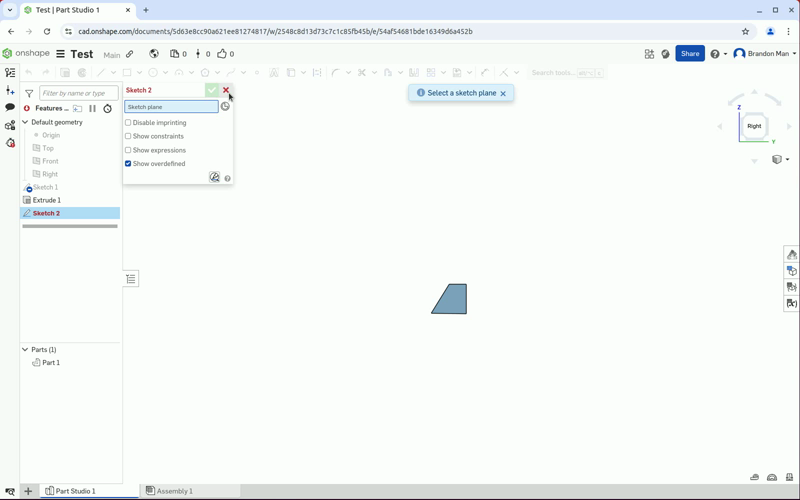
mouse_move(73, 176)
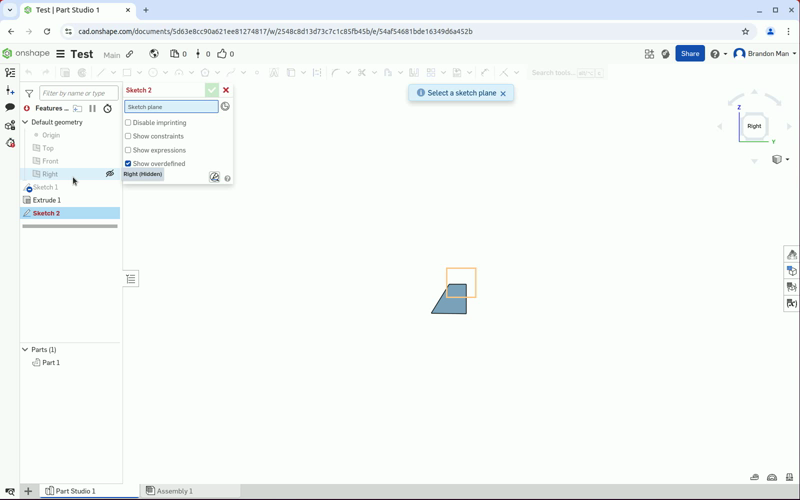
click(73, 176)
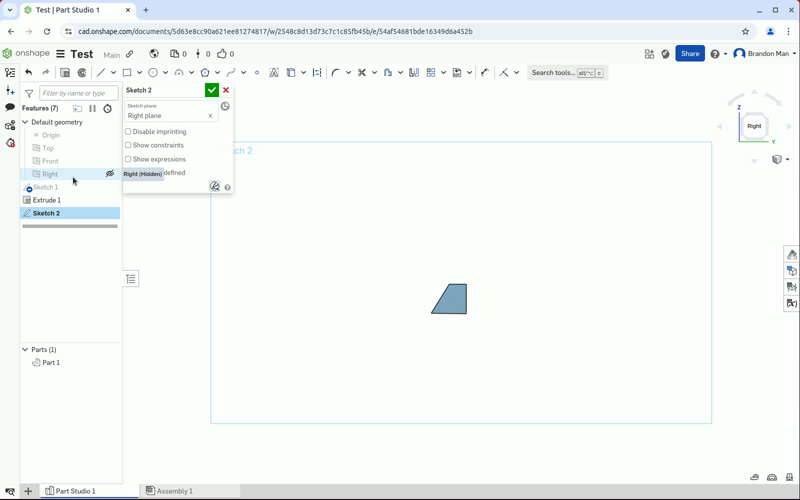
mouse_move(73, 352)
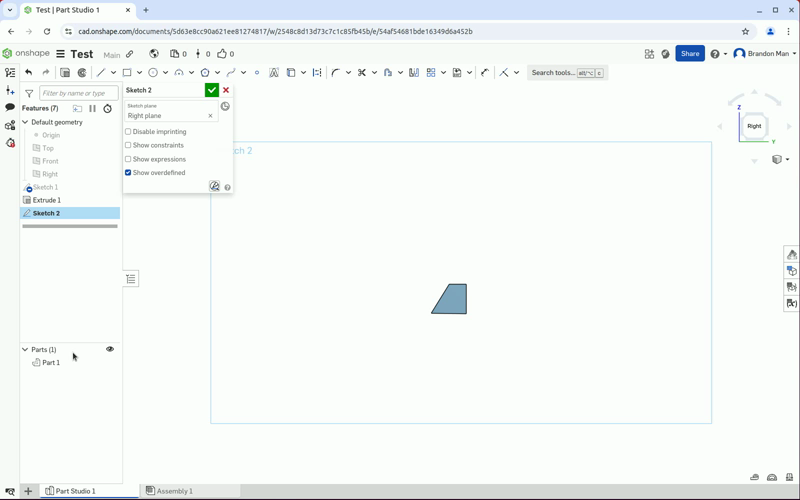
key(y)
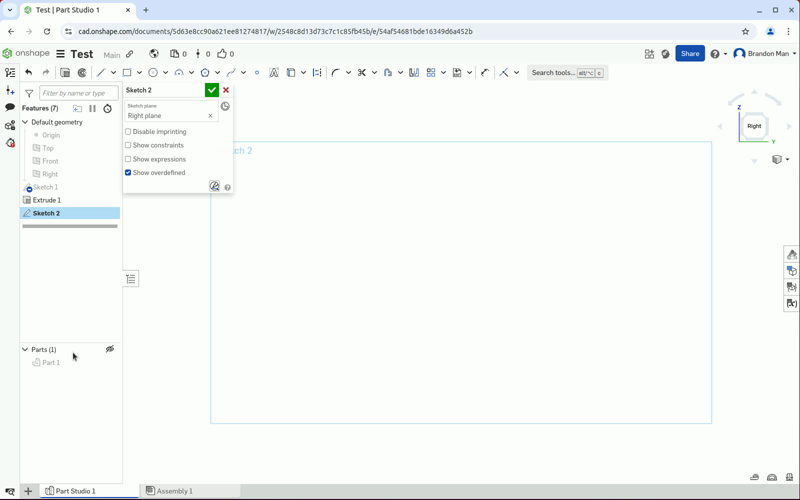
key(l)
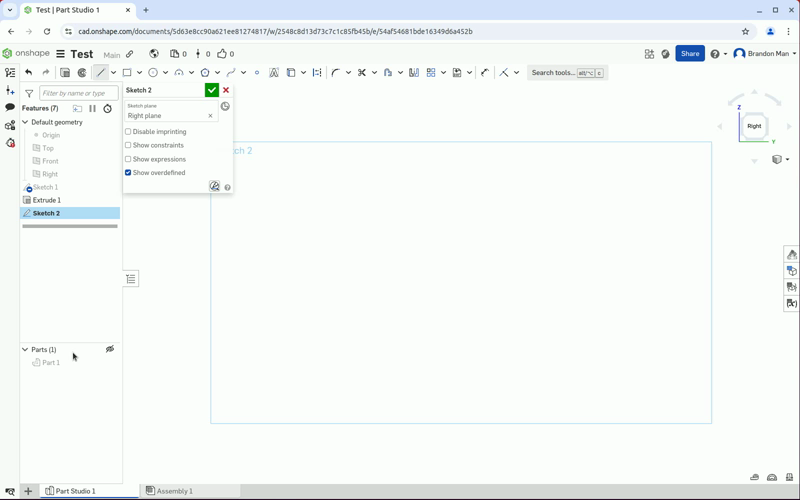
key_down(shift)
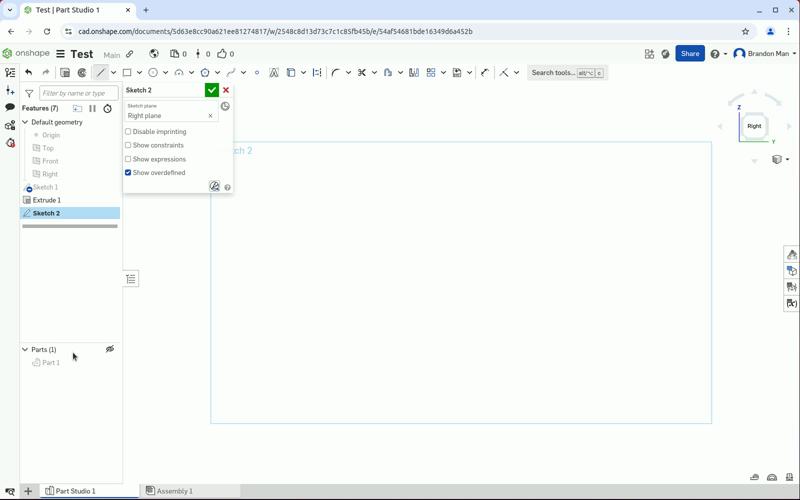
mouse_move(449, 285)
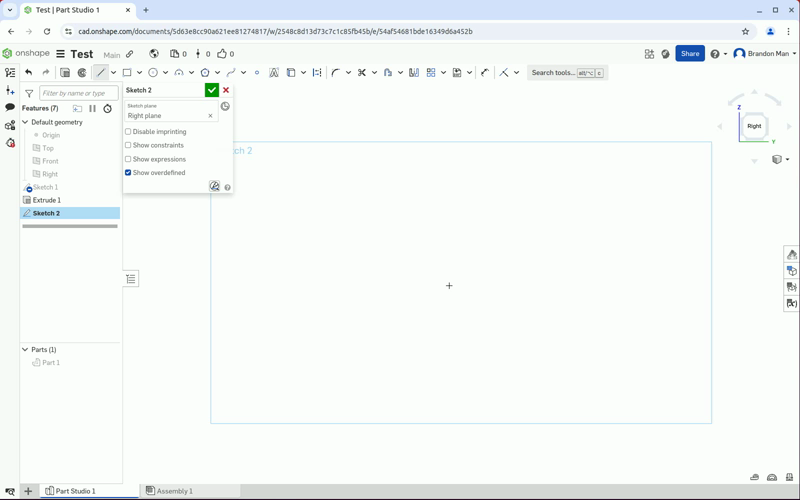
click(449, 285)
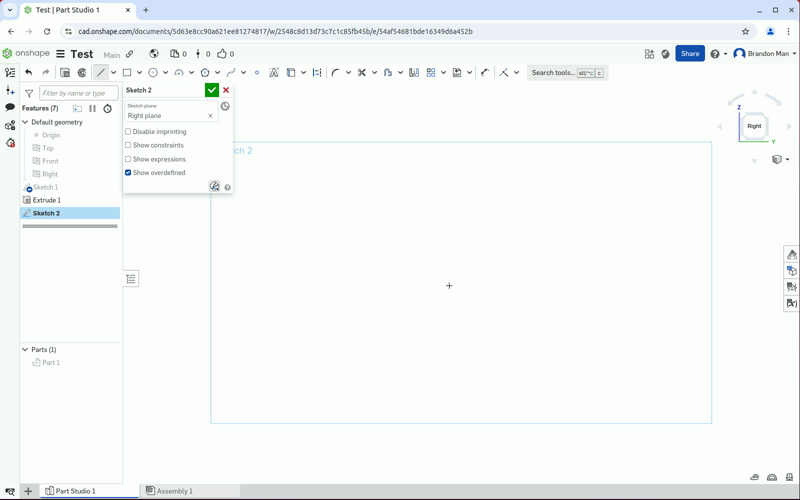
key_up(shift)
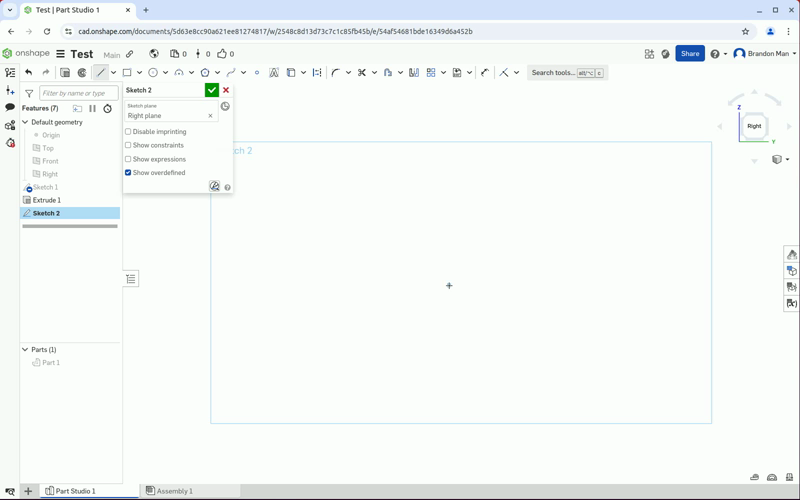
key_down(shift)
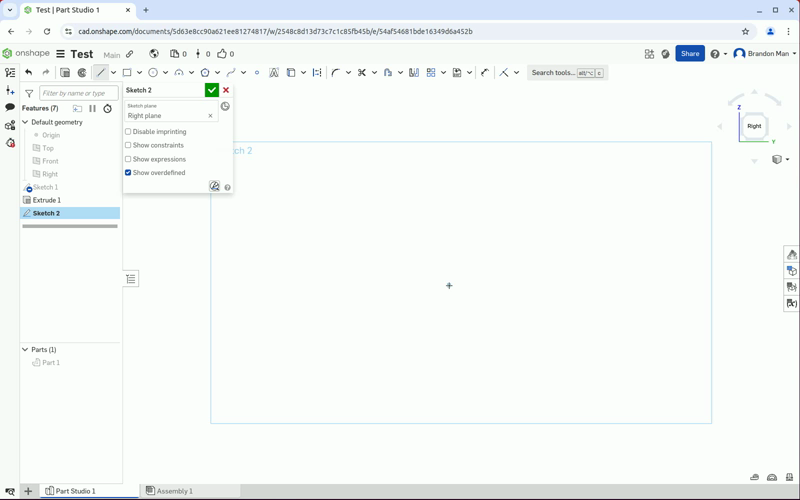
mouse_move(479, 285)
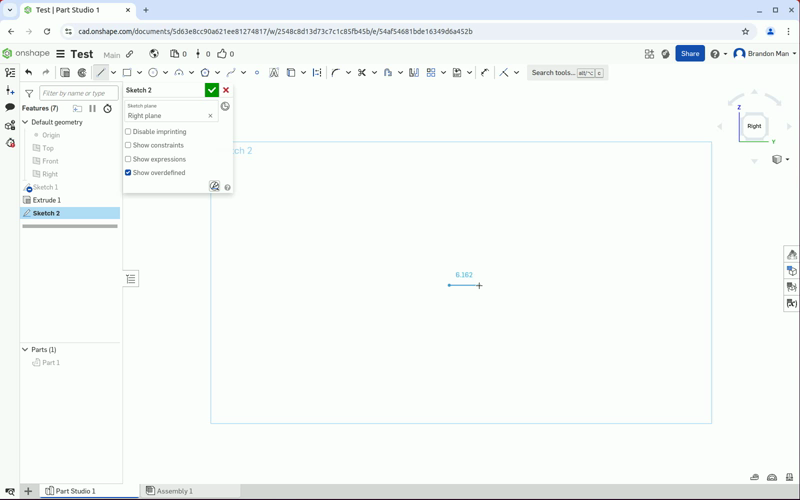
mouse_move(466, 285)
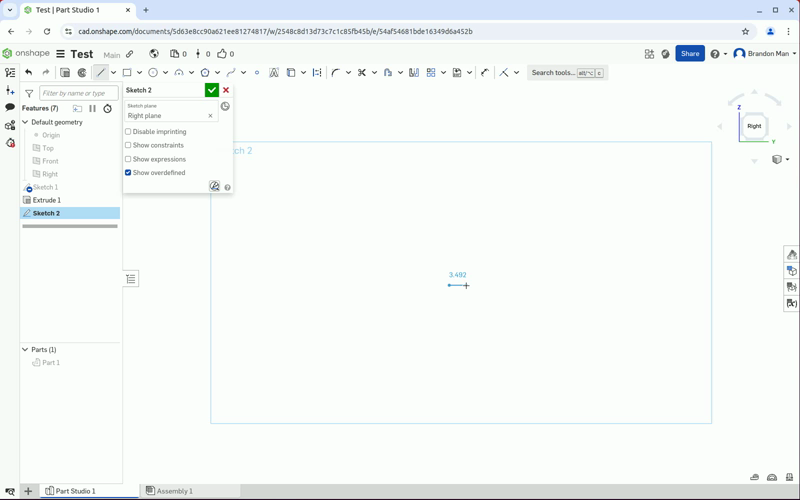
click(466, 285)
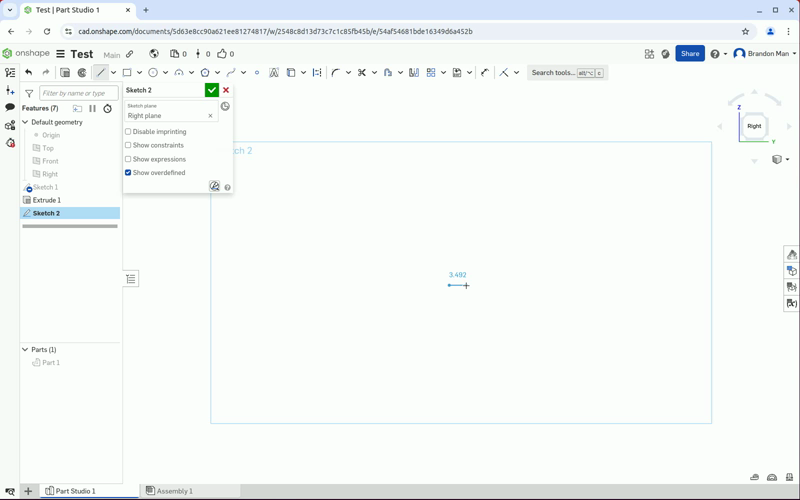
key_up(shift)
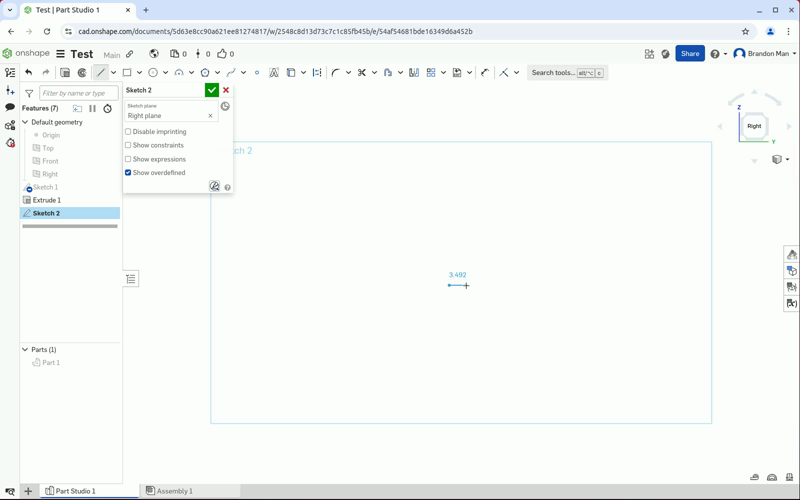
key_down(shift)
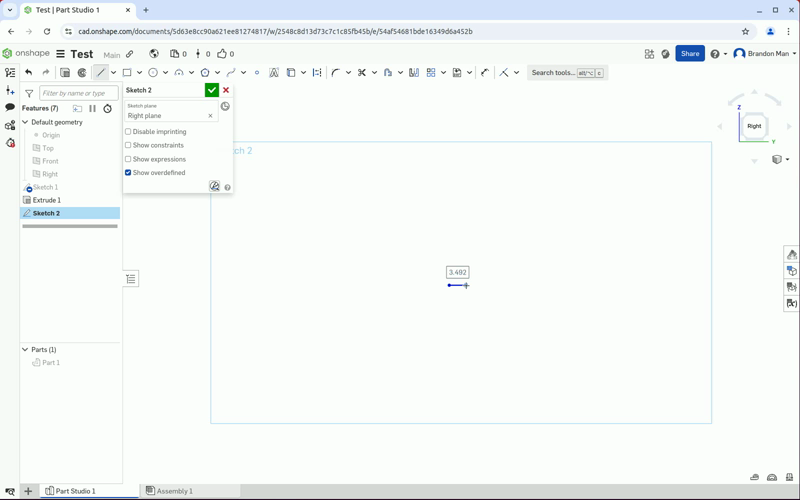
mouse_move(496, 285)
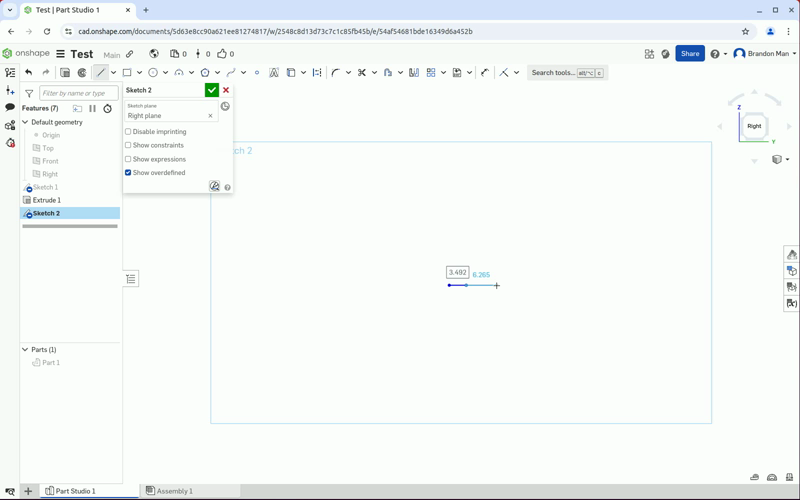
mouse_move(466, 256)
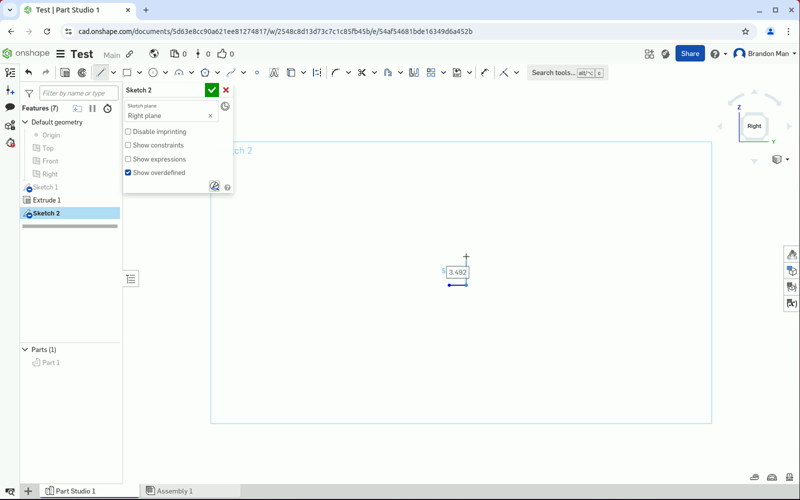
click(466, 256)
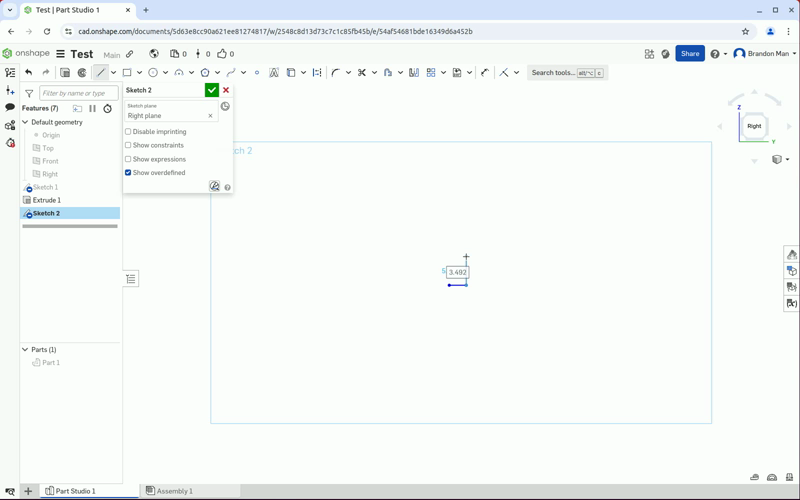
key_up(shift)
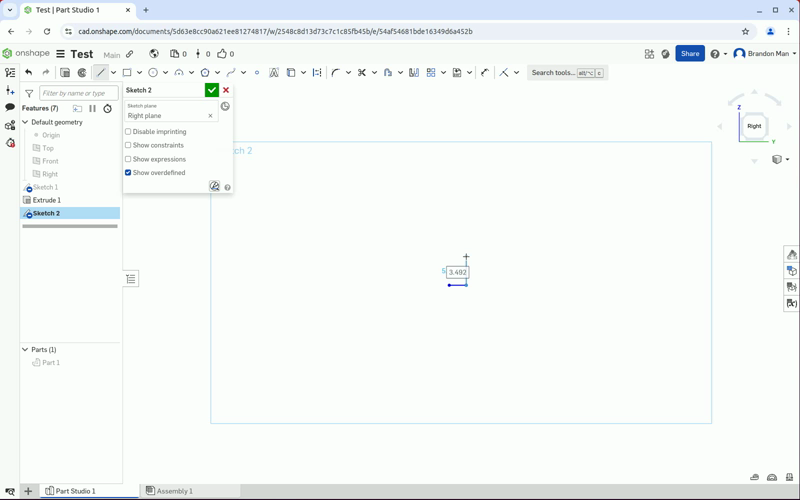
mouse_move(496, 256)
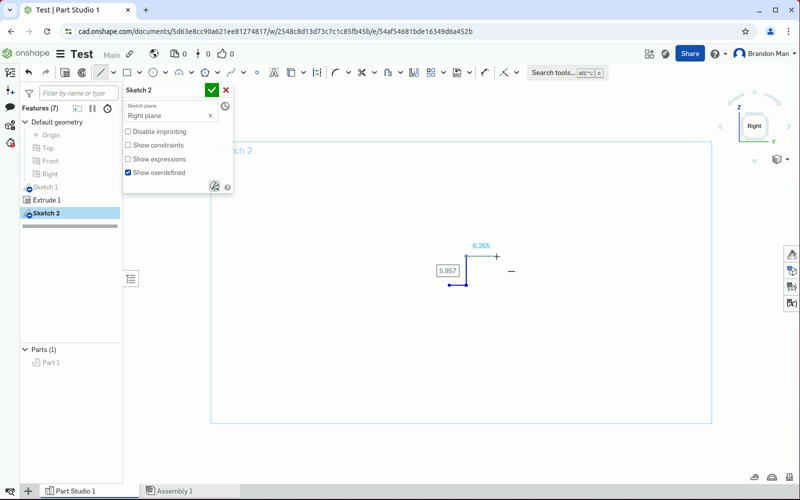
key_down(shift)
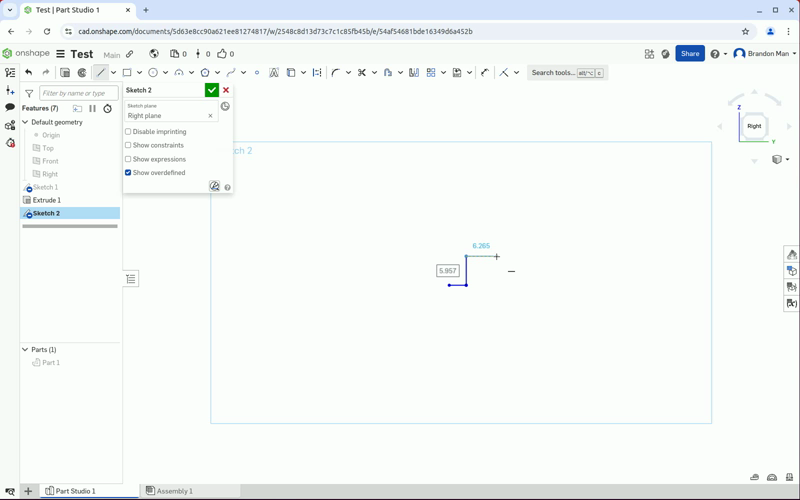
mouse_move(449, 285)
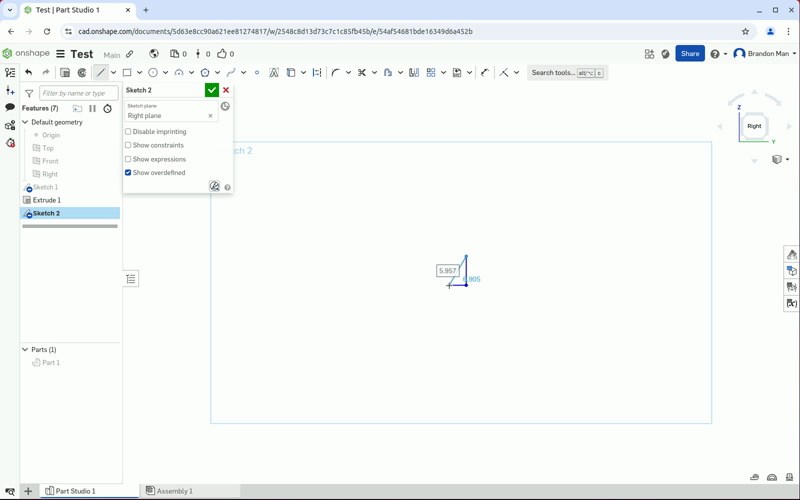
key_up(shift)
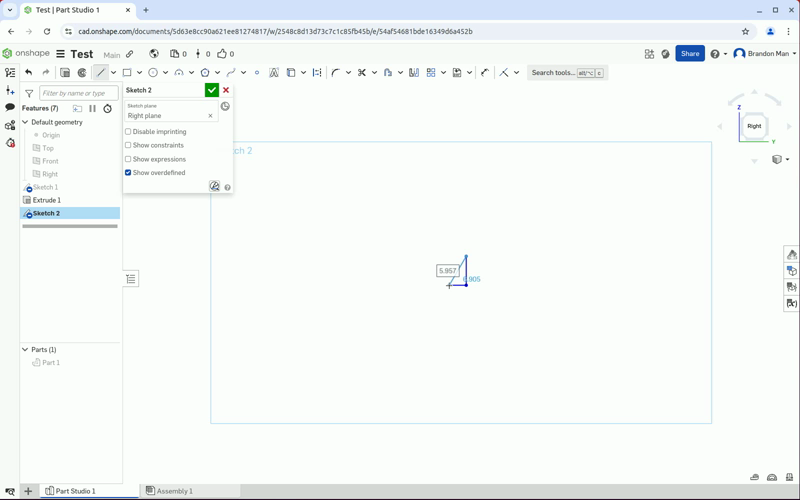
click(449, 285)
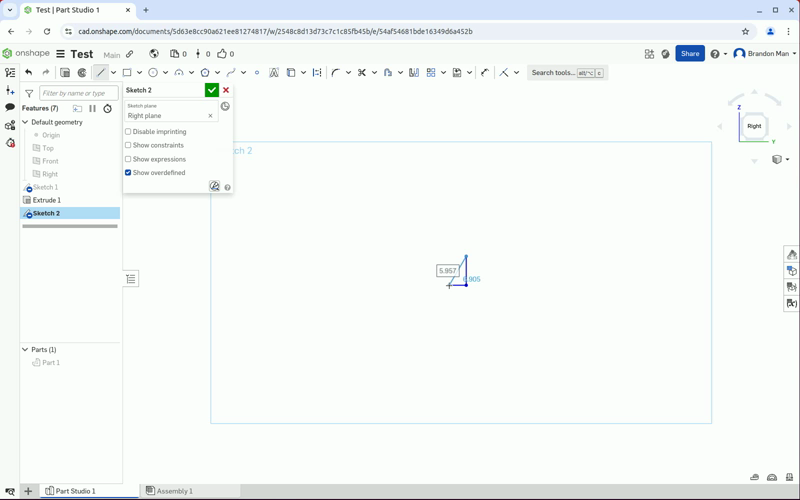
key(esc)
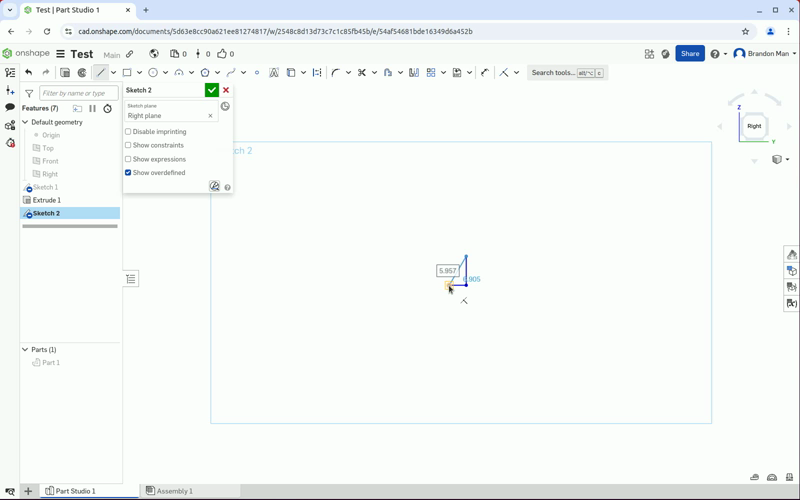
mouse_move(463, 266)
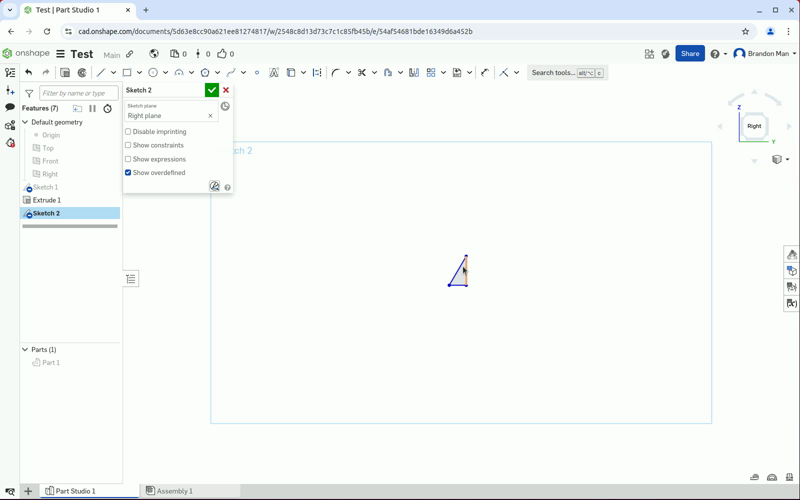
scroll(6)
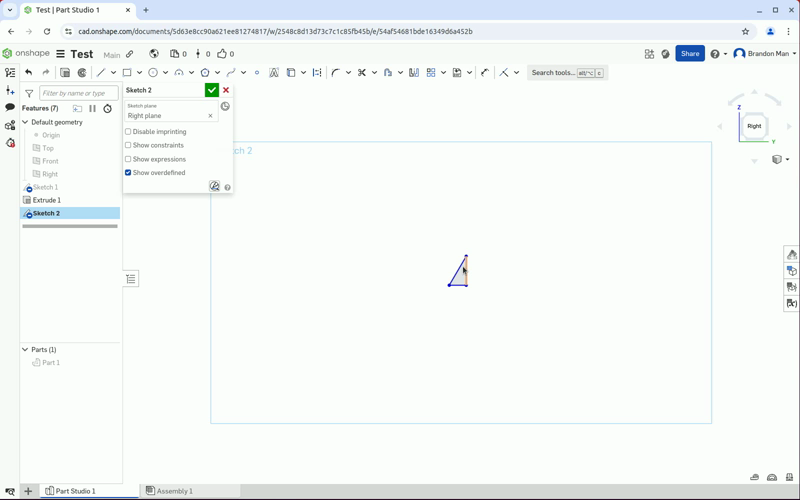
scroll(6)
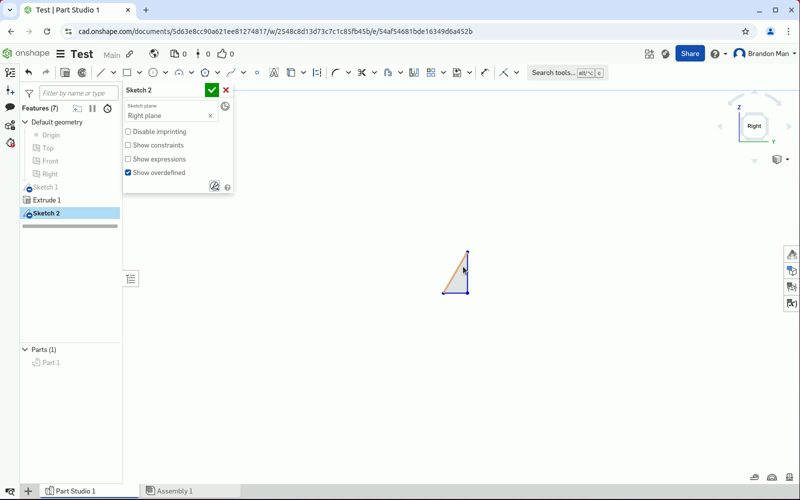
scroll(6)
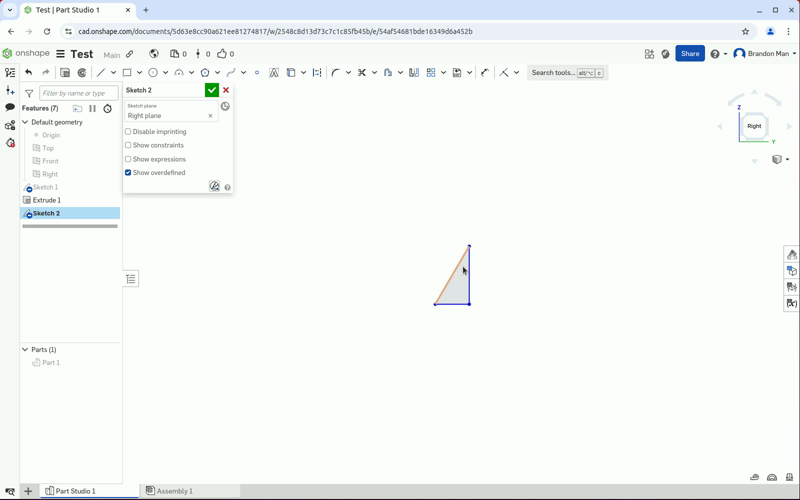
scroll(6)
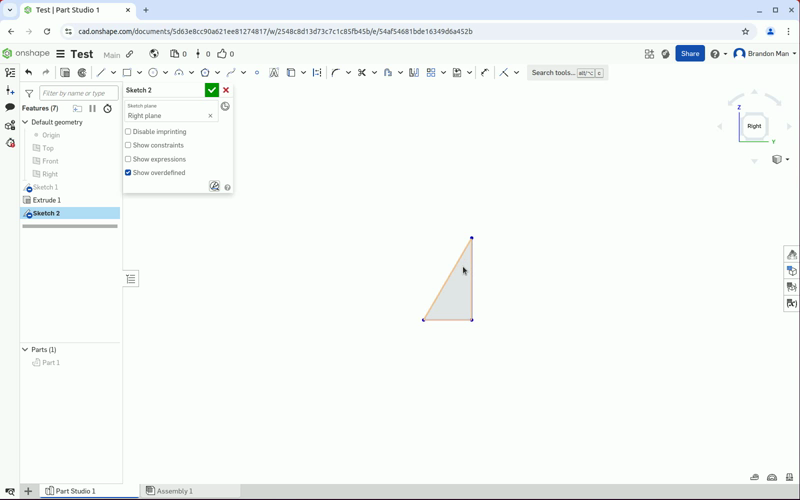
scroll(6)
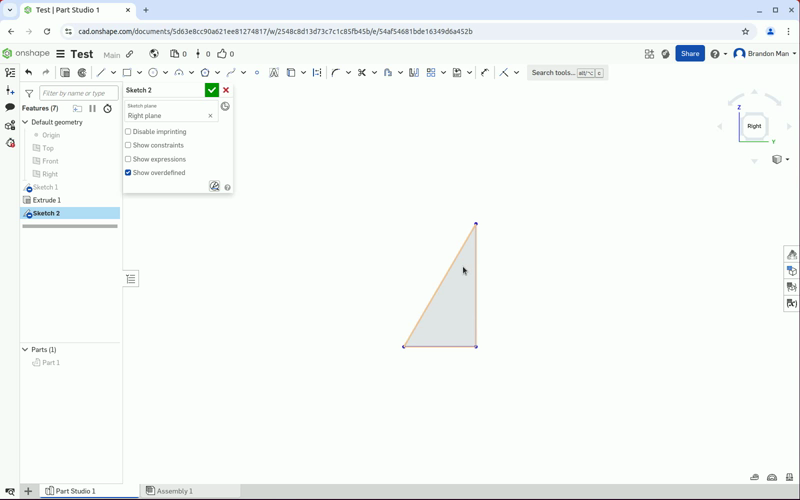
scroll(6)
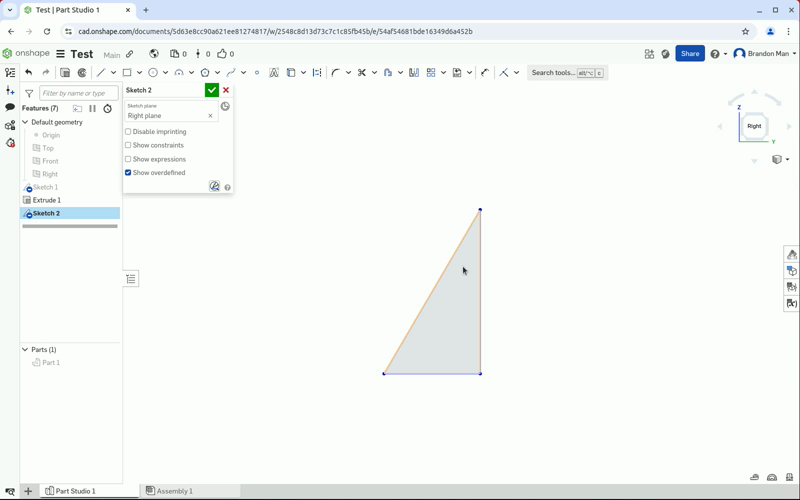
scroll(6)
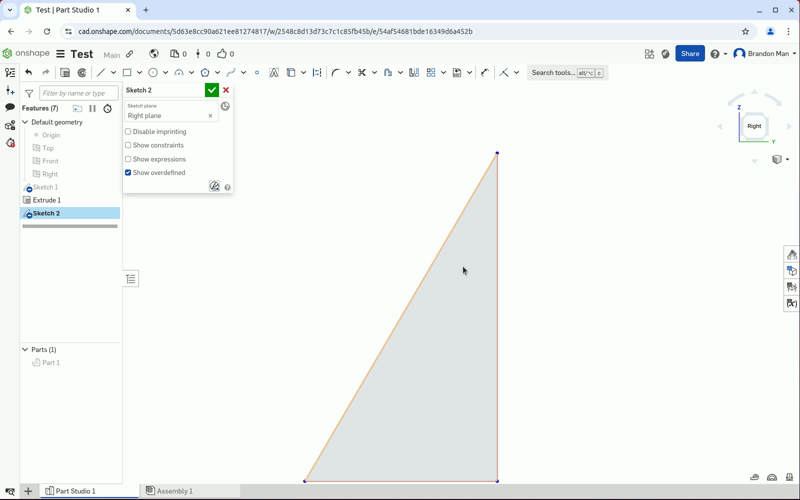
click(463, 266)
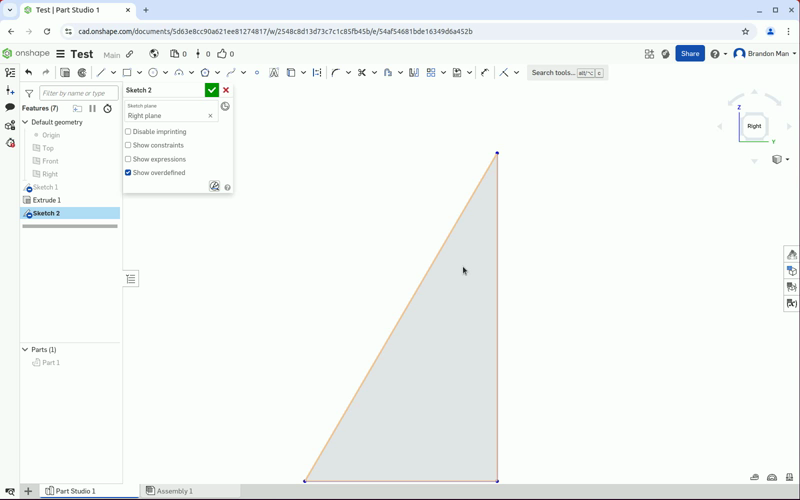
scroll(-6)
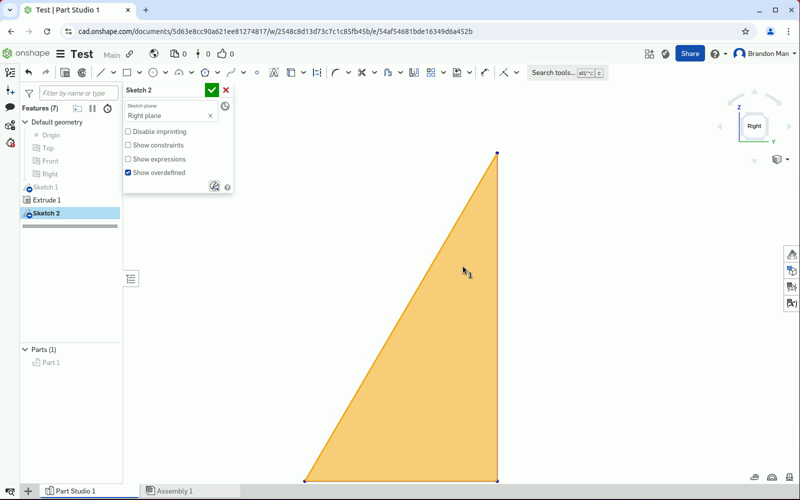
scroll(-6)
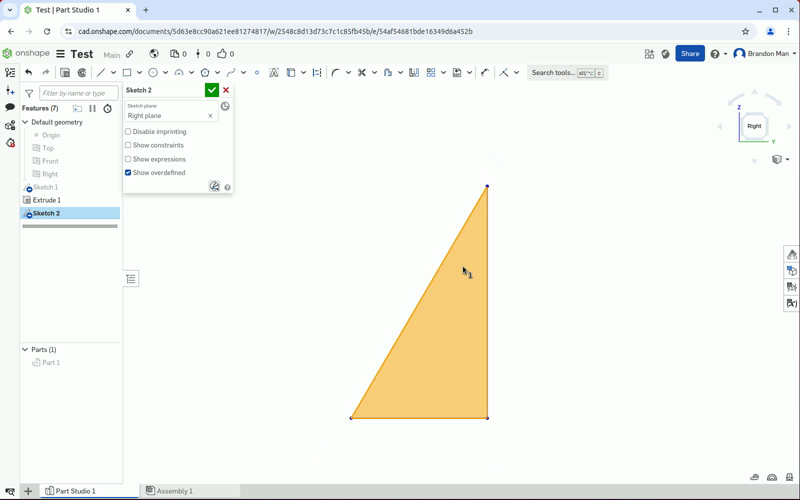
scroll(-6)
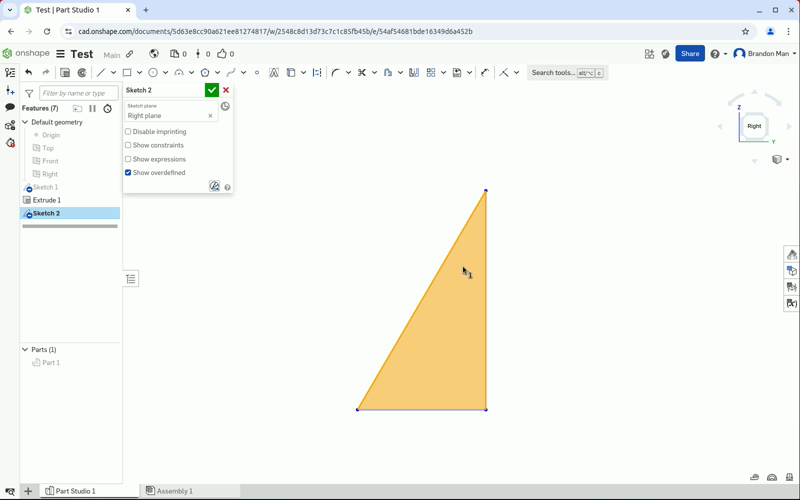
scroll(-6)
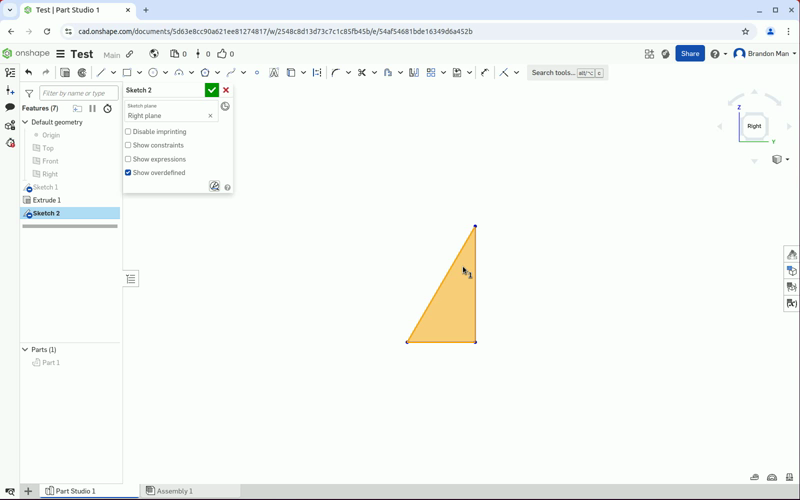
scroll(-6)
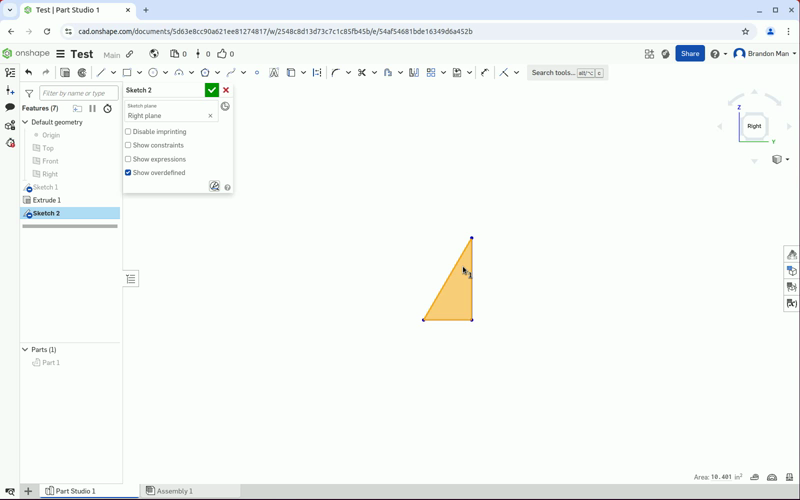
scroll(-6)
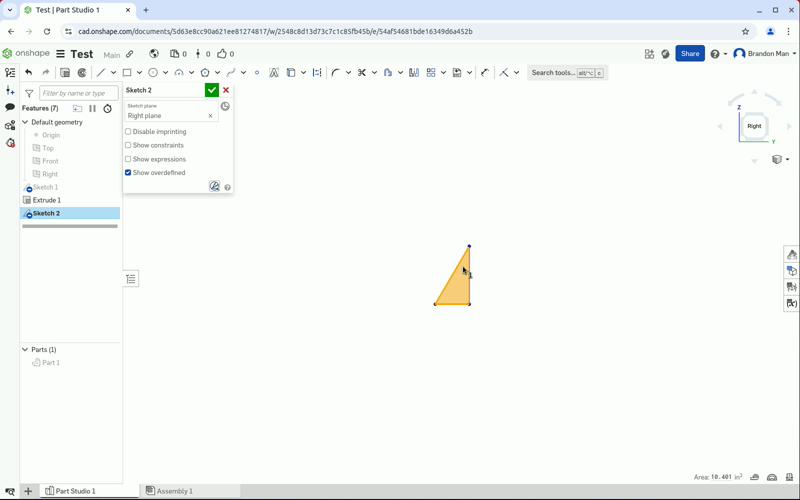
scroll(-6)
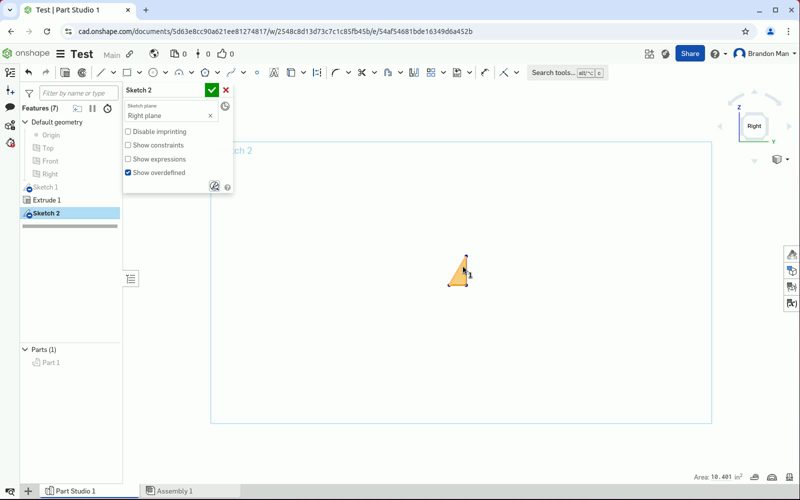
mouse_move(73, 352)
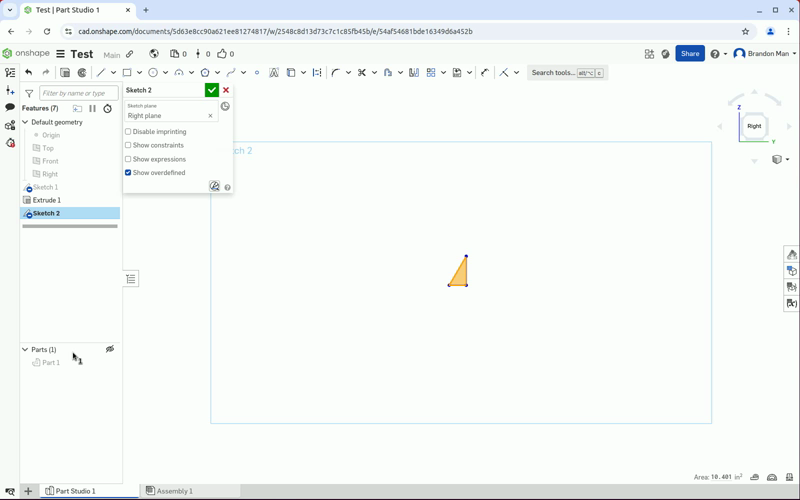
key(shift+y)
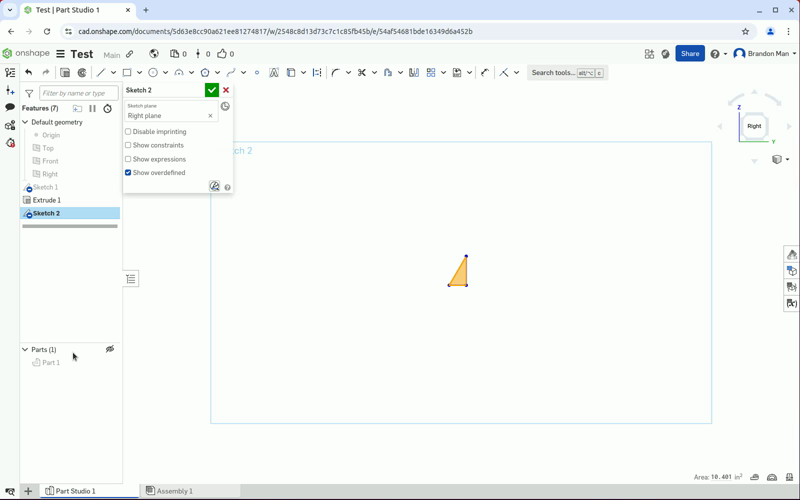
key(shift+e)
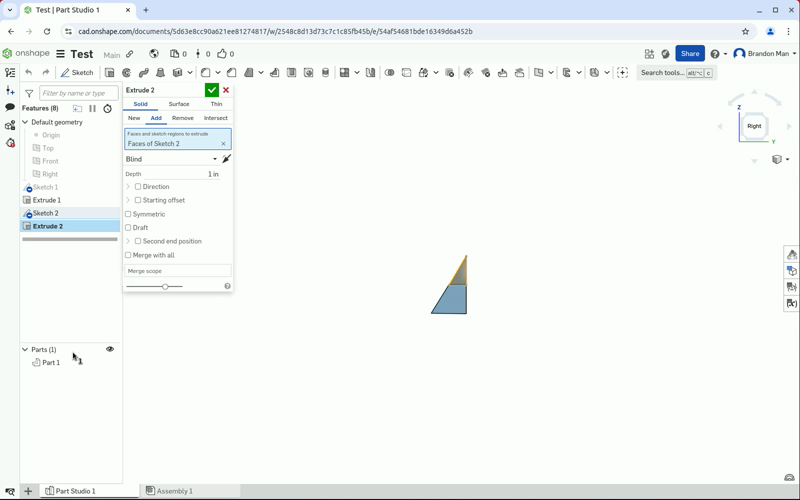
mouse_move(143, 106)
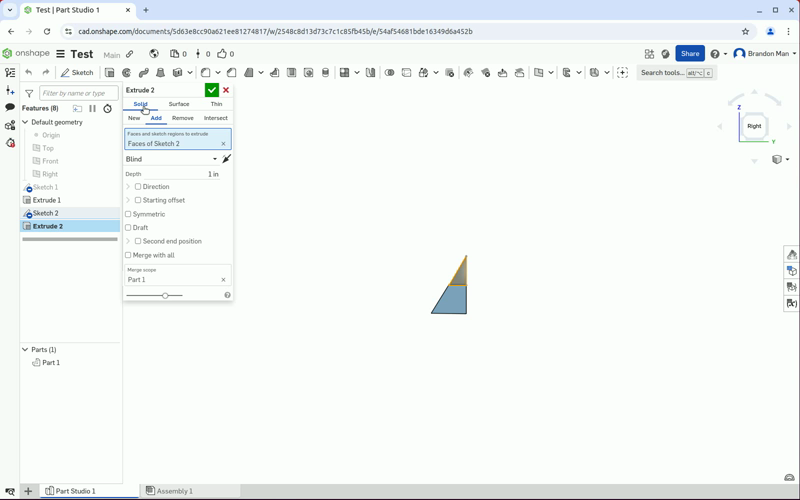
click(143, 106)
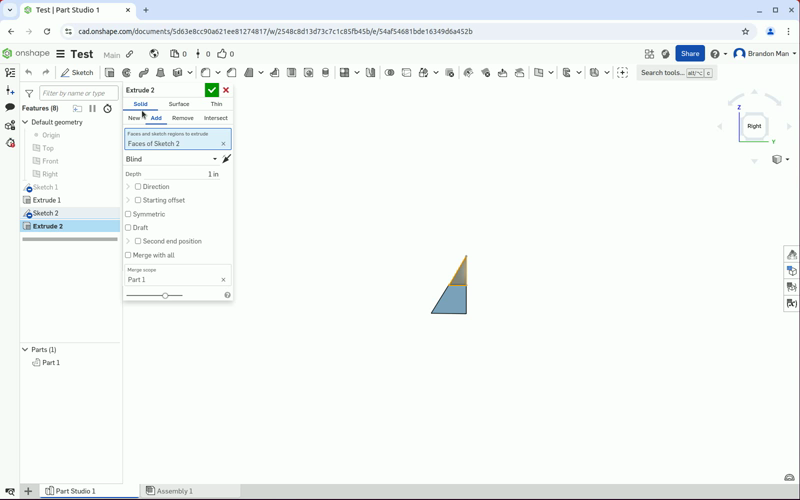
mouse_move(137, 120)
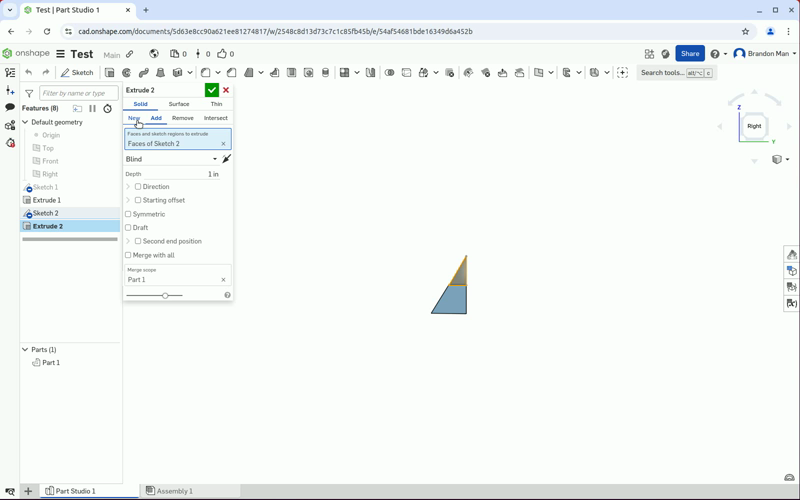
click(137, 120)
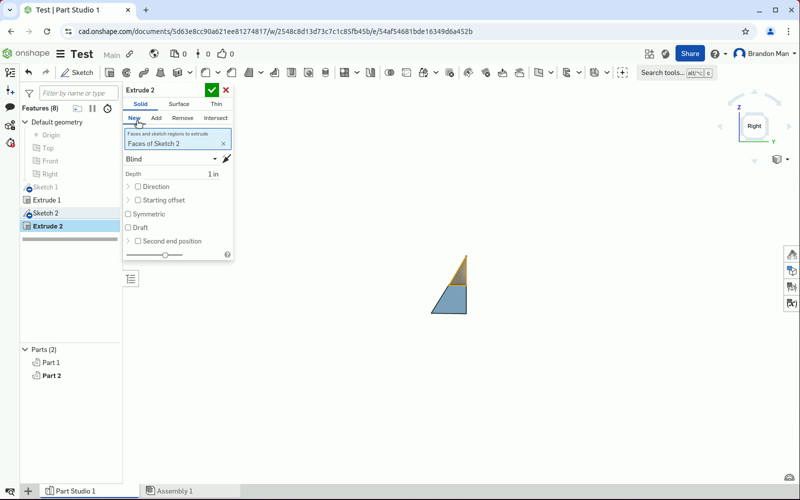
key(tab, 4)
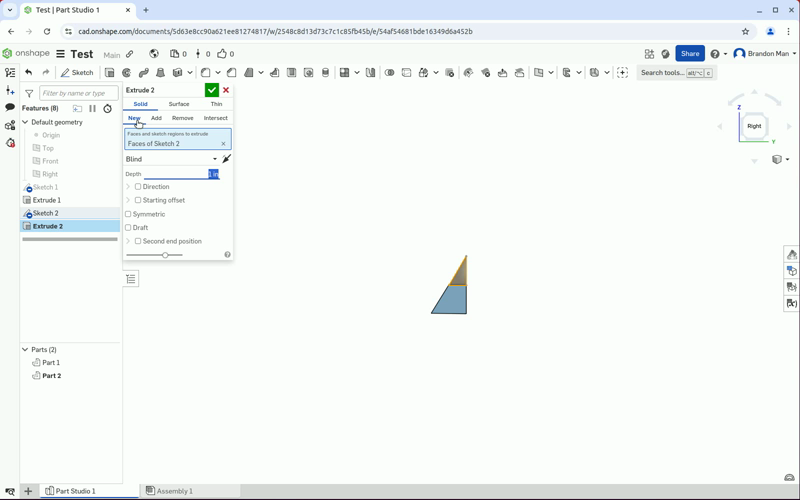
text(-23.108)
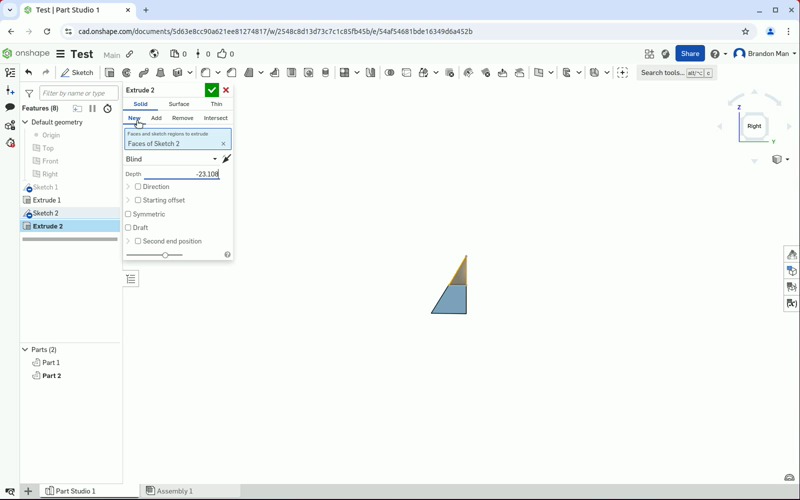
key(enter)
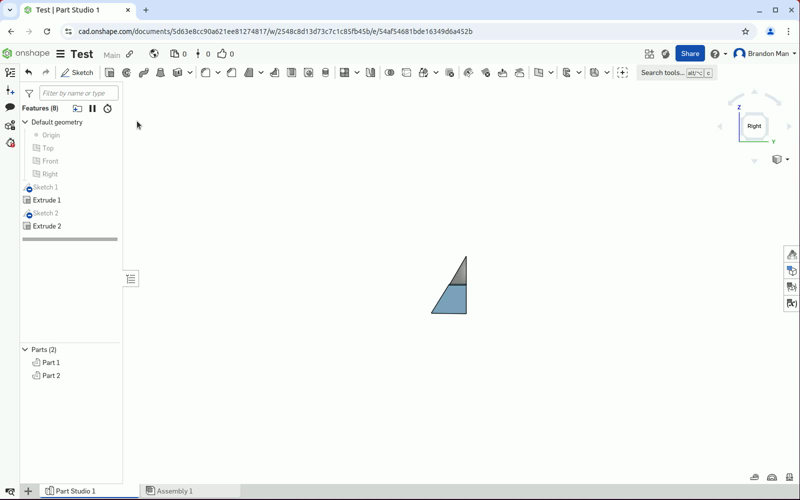
key(shift+h)
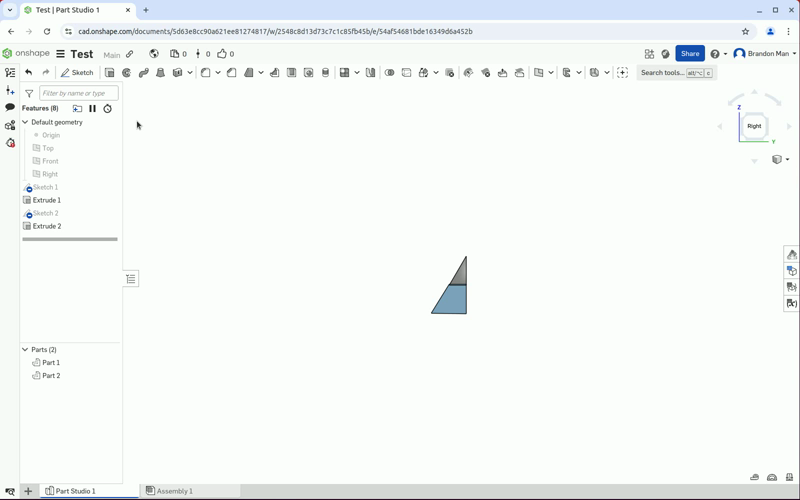
key(shift+h)
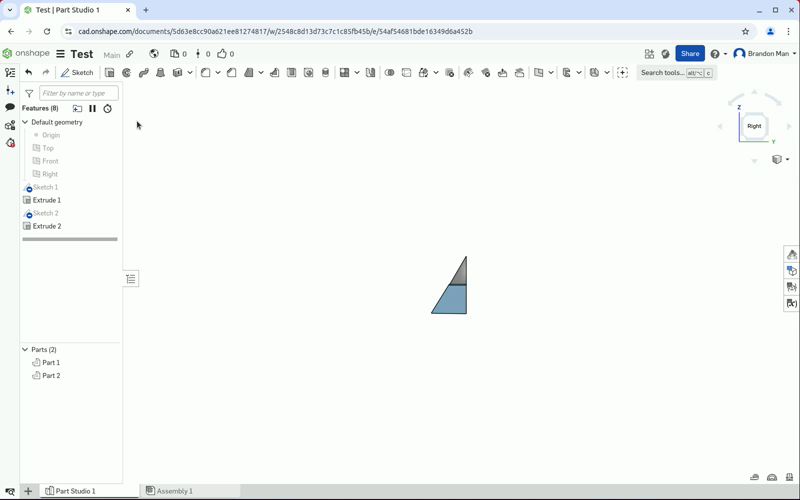
mouse_move(73, 189)
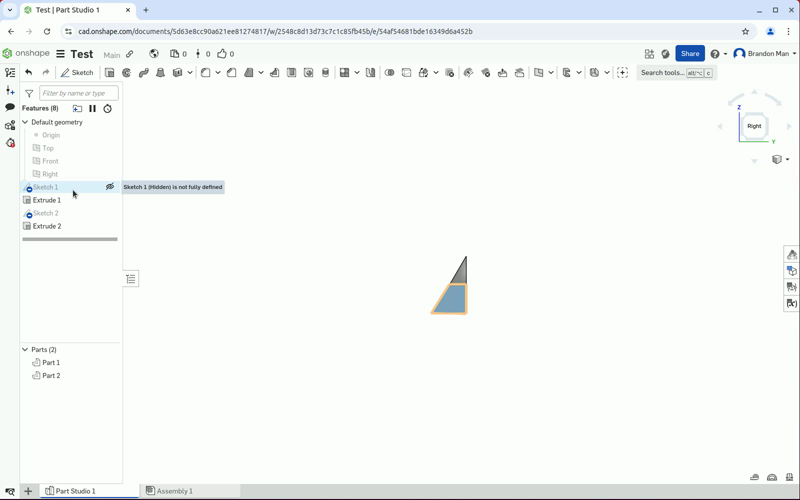
click(73, 189)
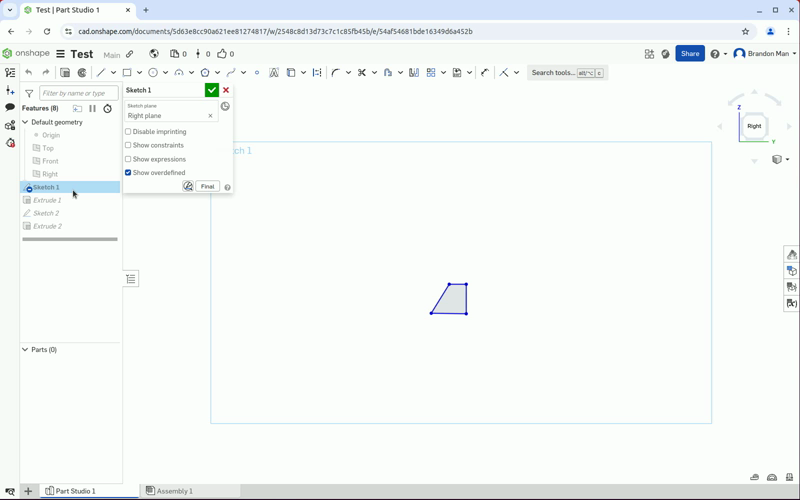
mouse_move(229, 92)
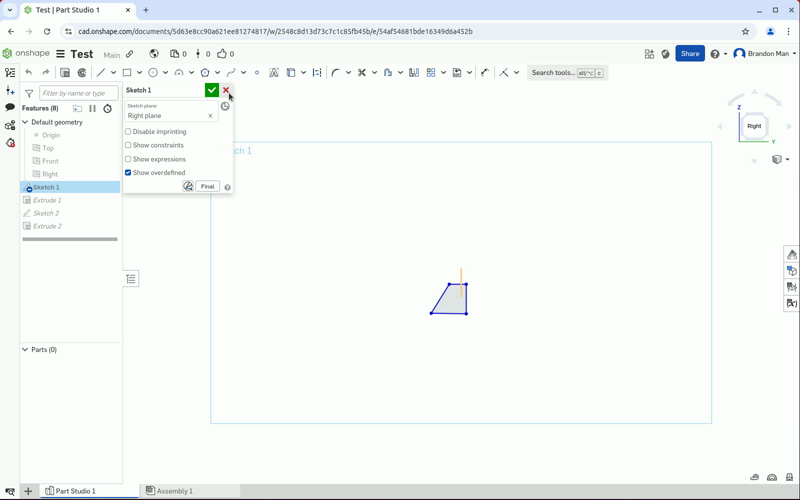
click(229, 92)
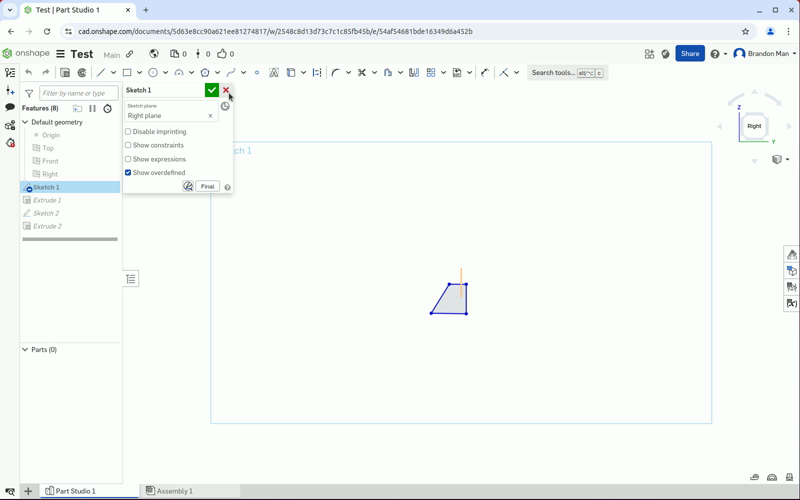
key(shift+s)
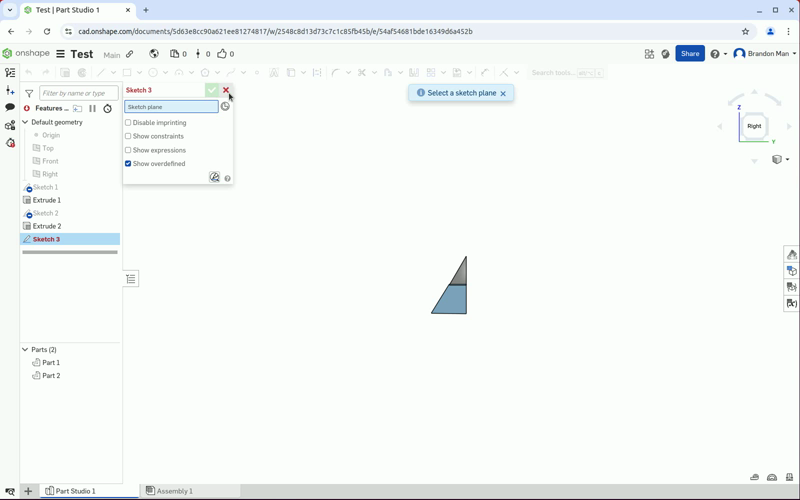
mouse_move(73, 176)
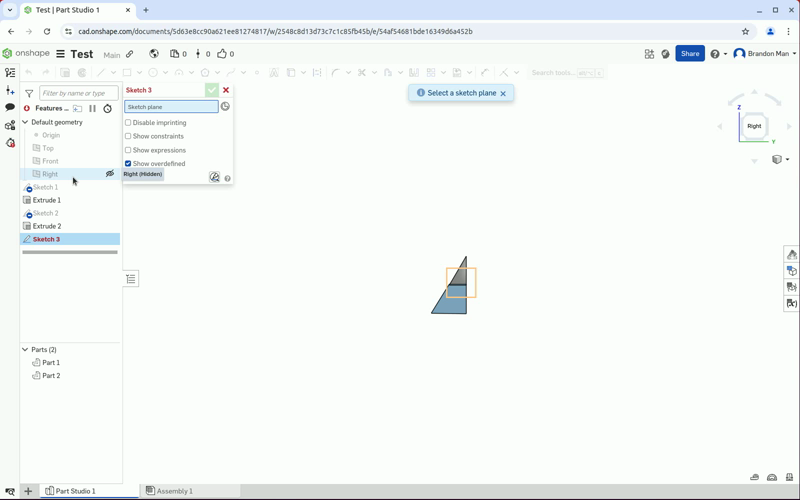
click(73, 176)
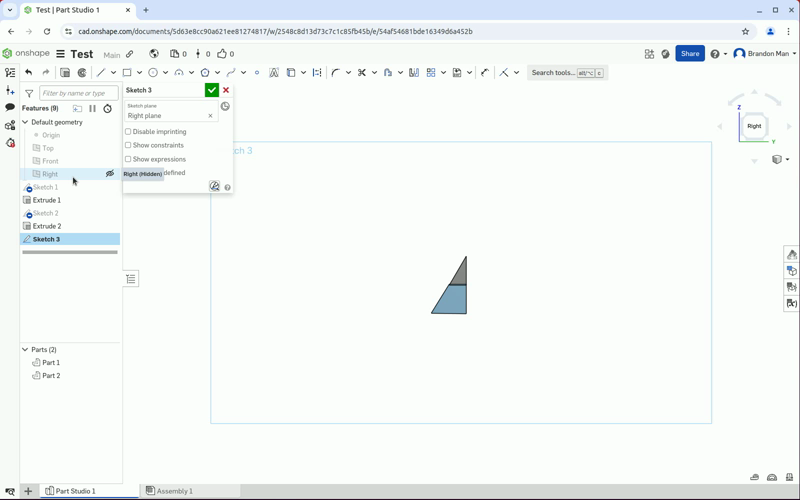
mouse_move(73, 352)
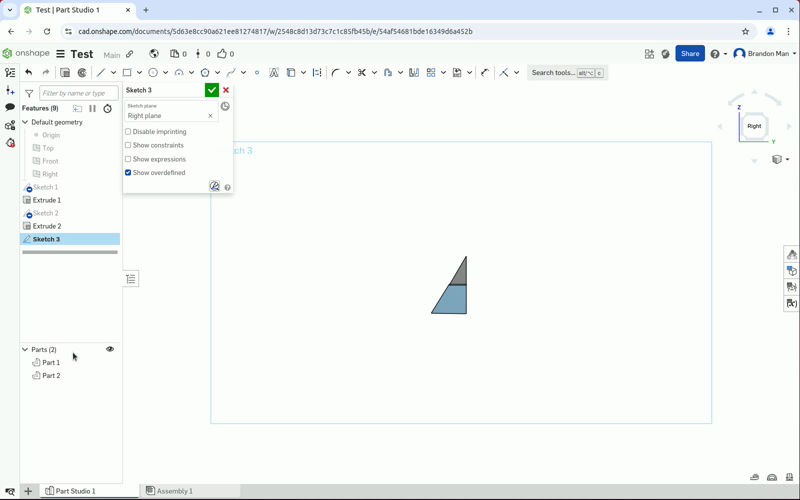
key(y)
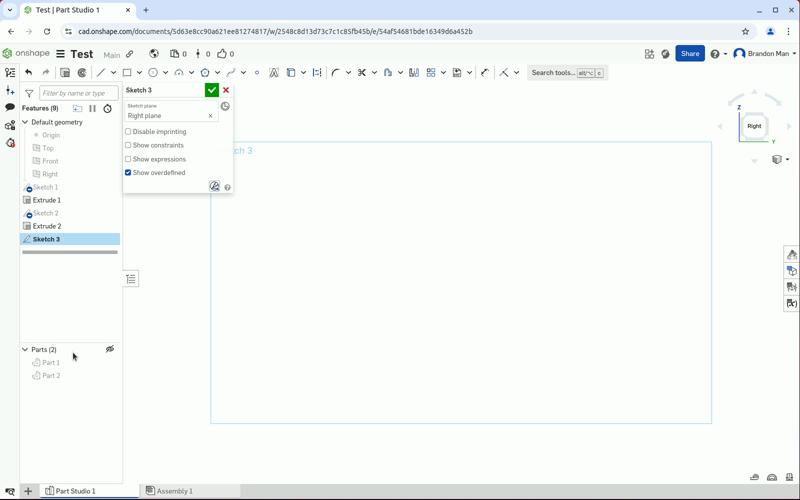
key(l)
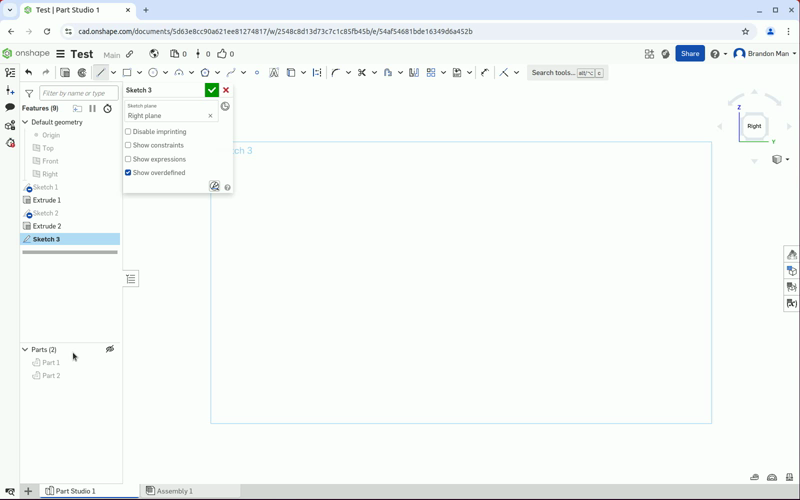
key_down(shift)
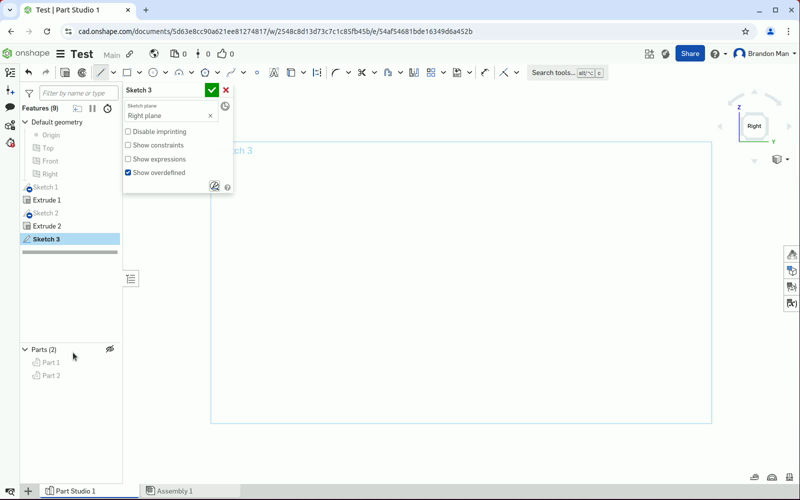
mouse_move(431, 313)
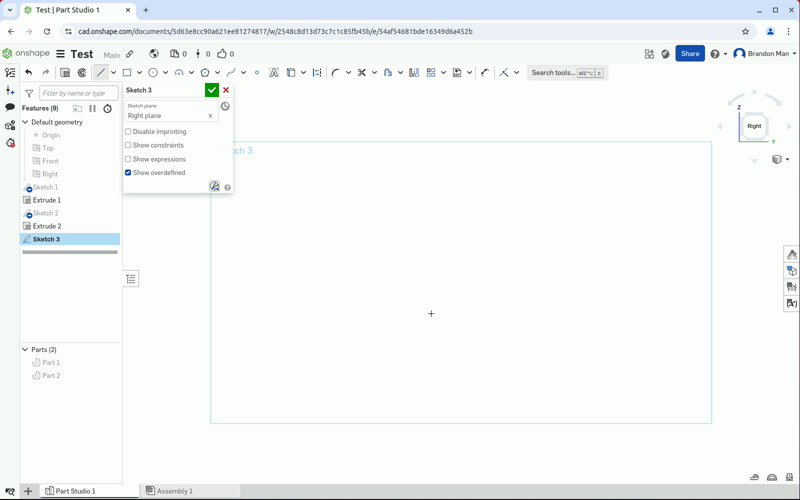
click(431, 313)
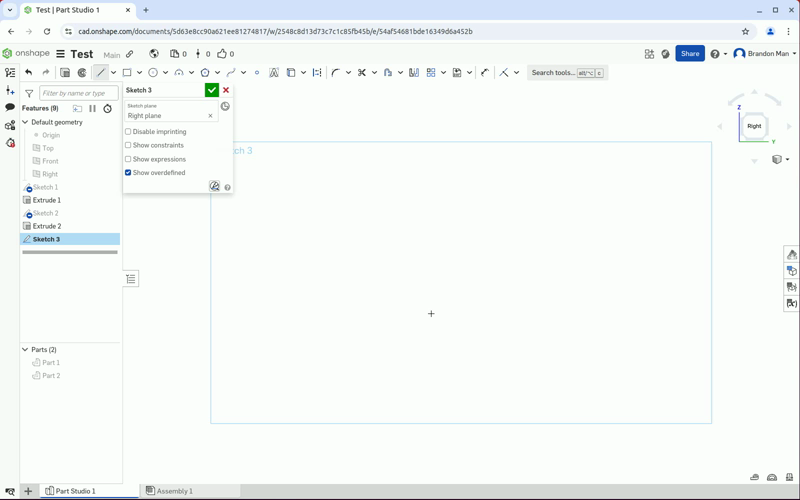
key_up(shift)
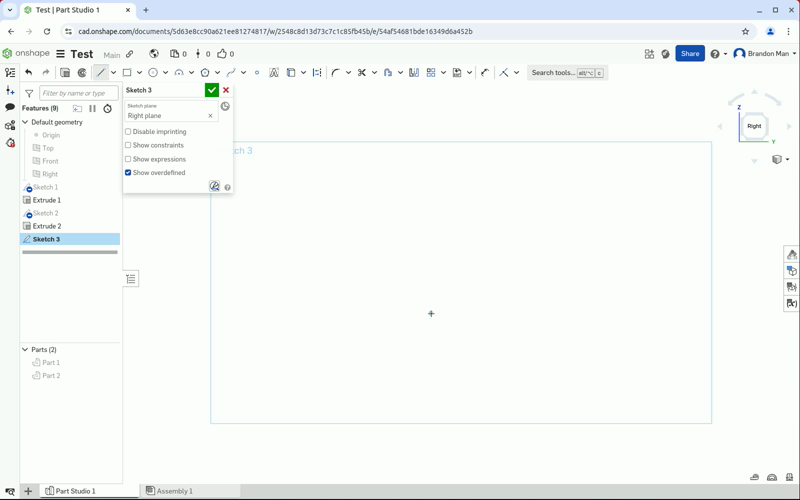
key_down(shift)
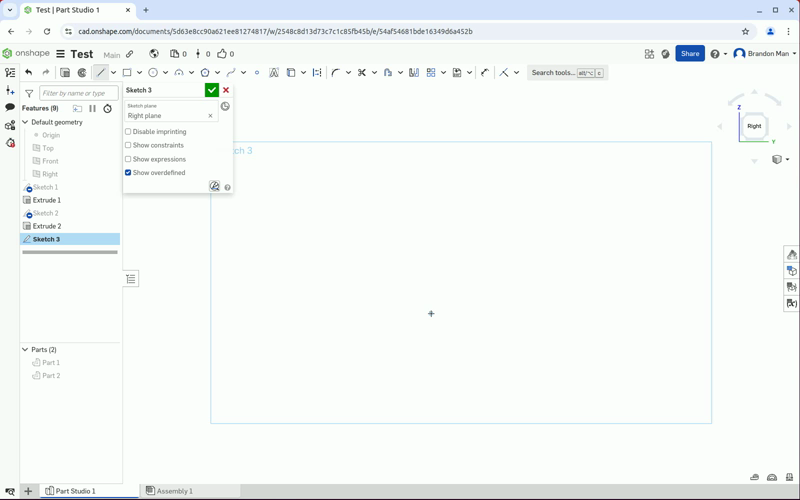
mouse_move(461, 313)
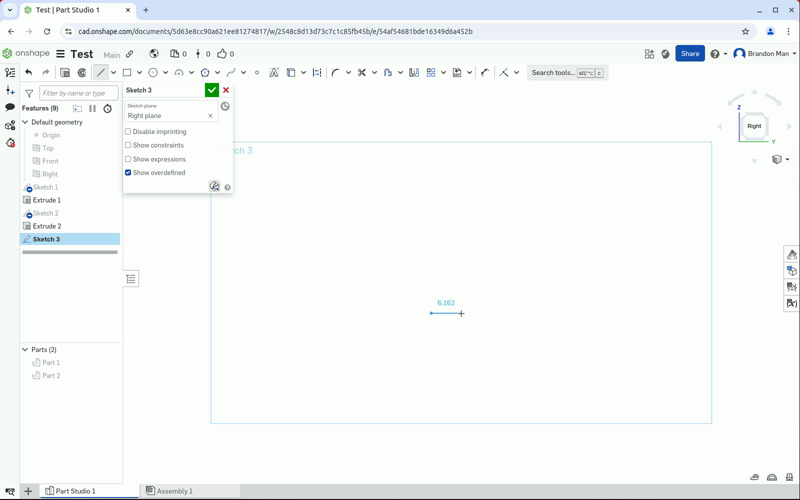
mouse_move(448, 284)
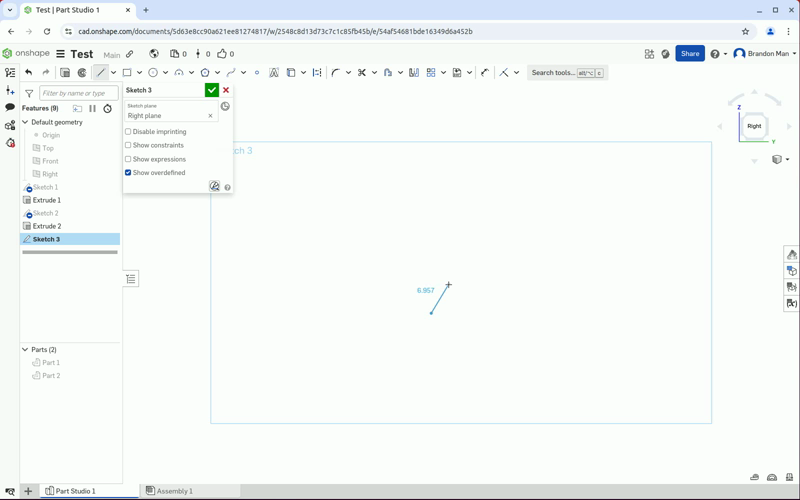
click(448, 284)
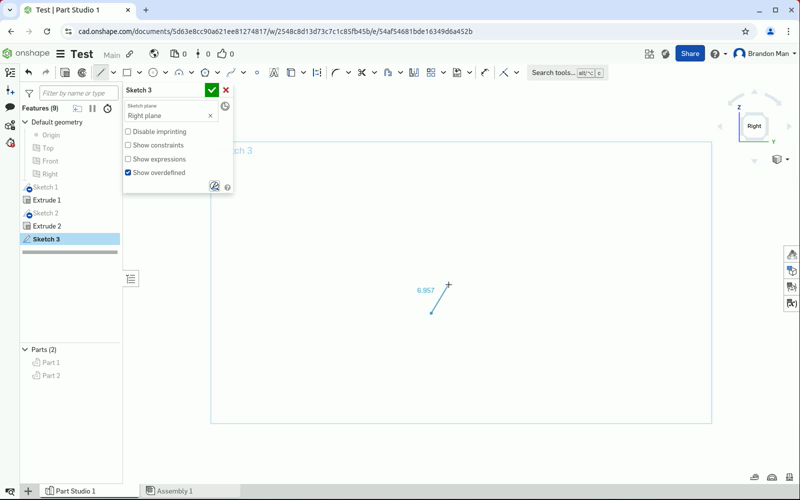
key_up(shift)
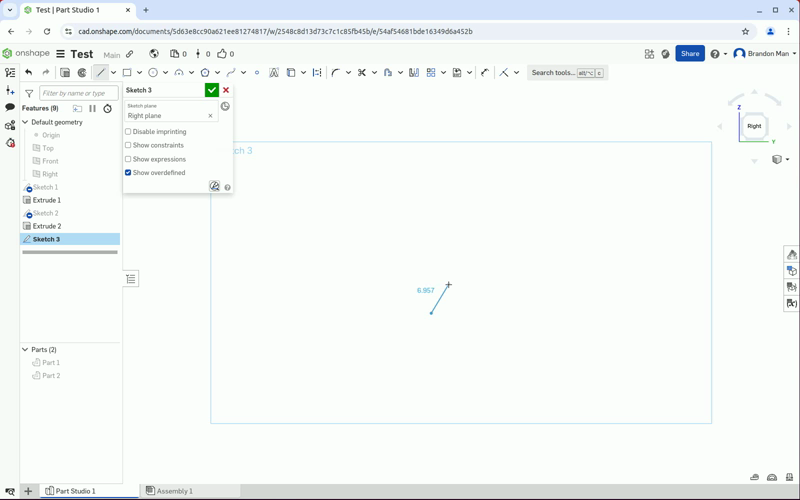
key_down(shift)
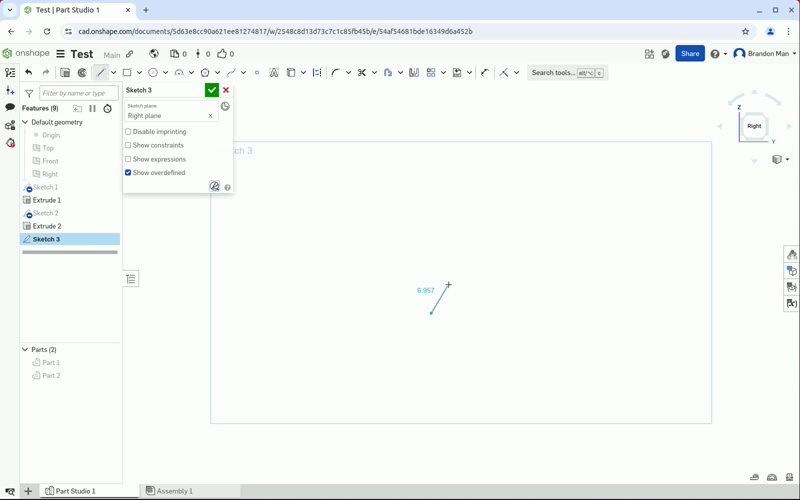
mouse_move(478, 284)
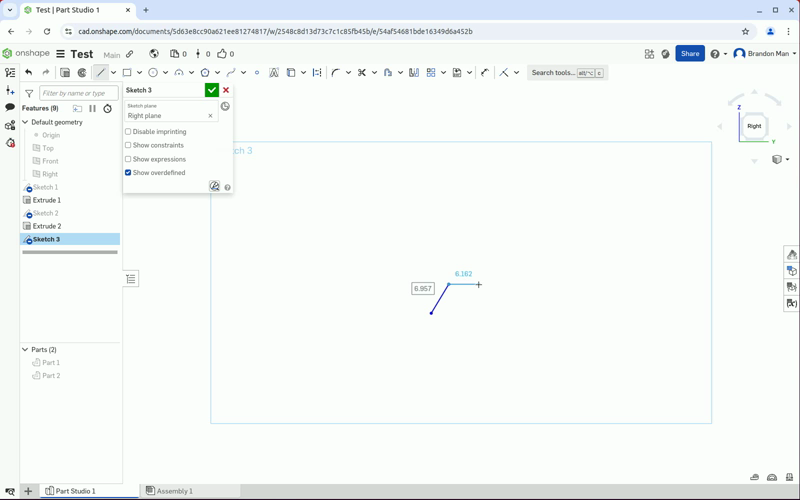
mouse_move(431, 284)
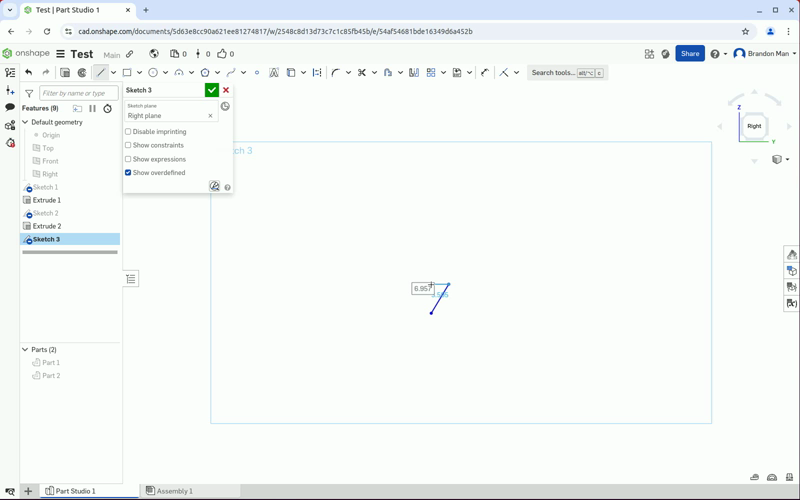
click(431, 284)
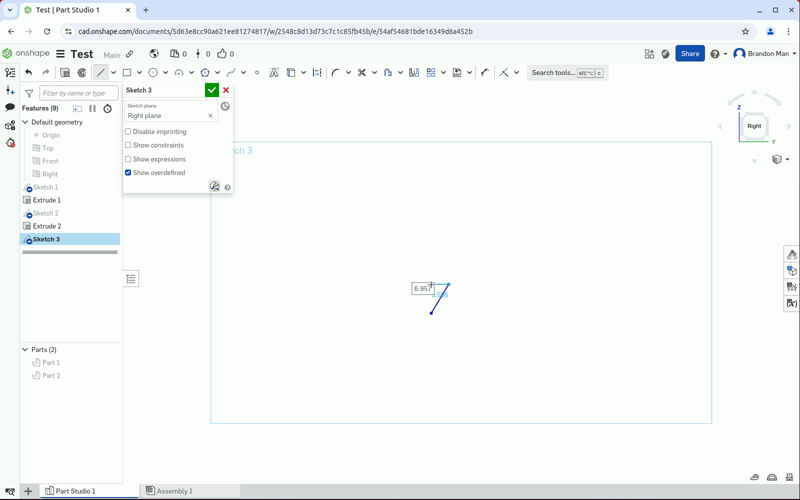
key_up(shift)
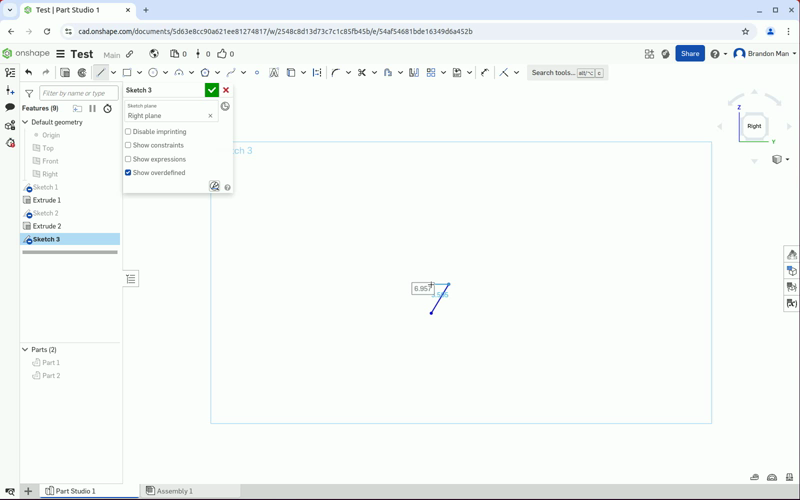
mouse_move(461, 284)
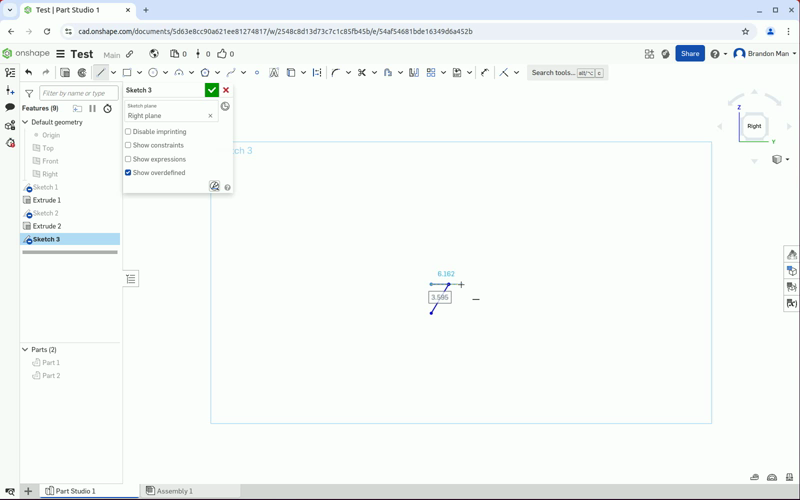
key_down(shift)
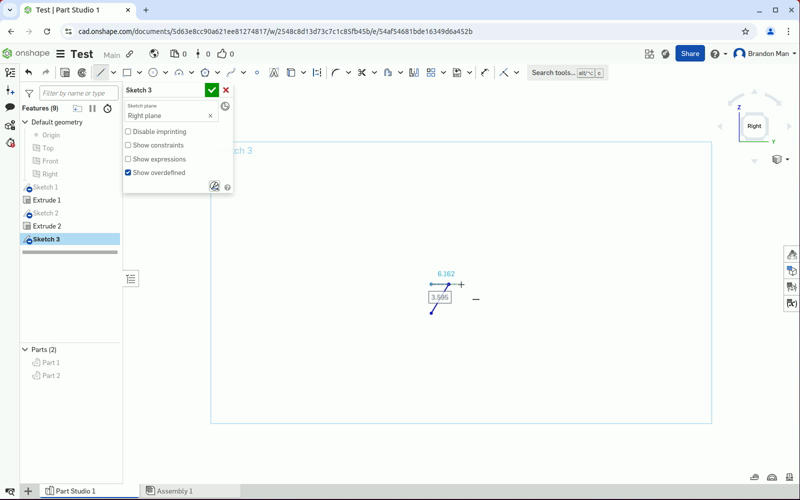
mouse_move(431, 313)
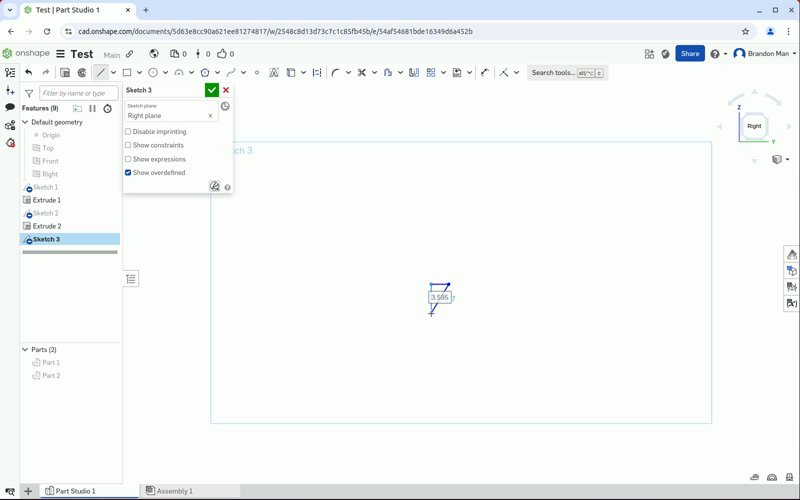
key_up(shift)
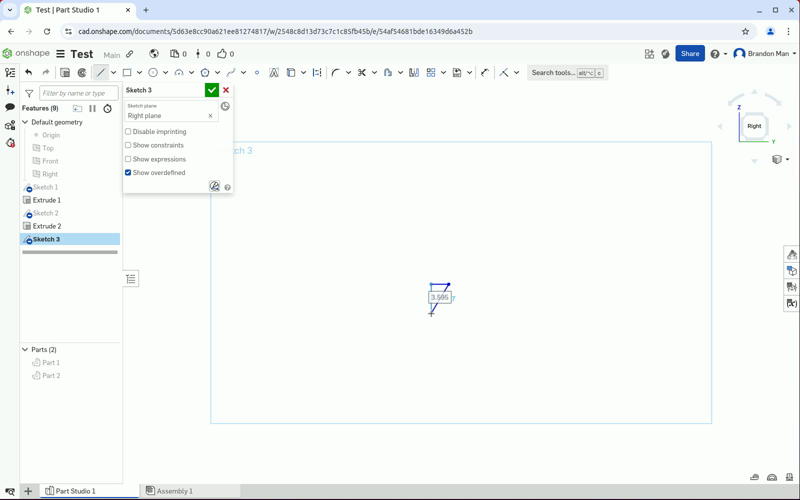
click(431, 313)
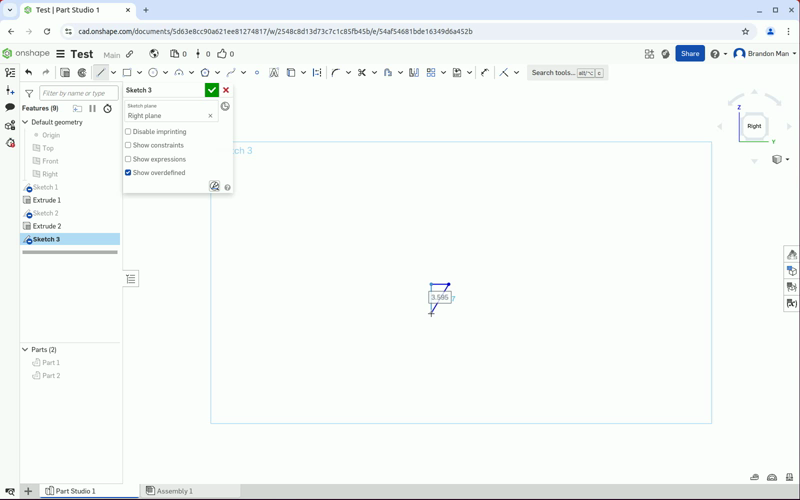
key(esc)
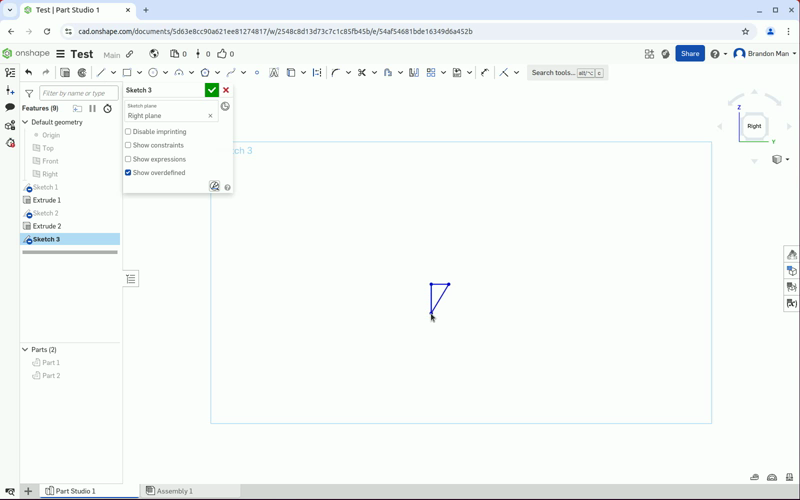
mouse_move(436, 290)
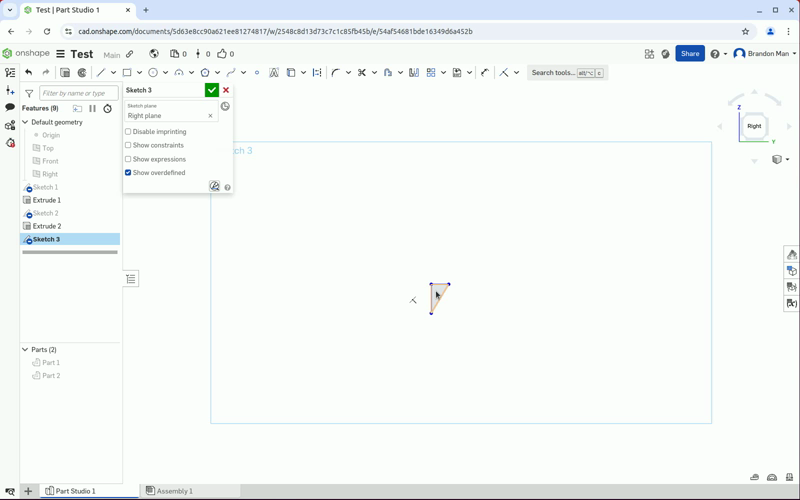
scroll(6)
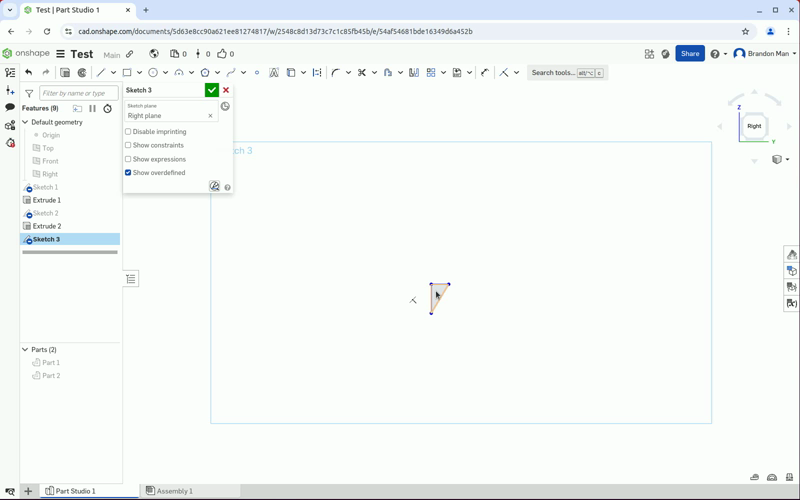
scroll(6)
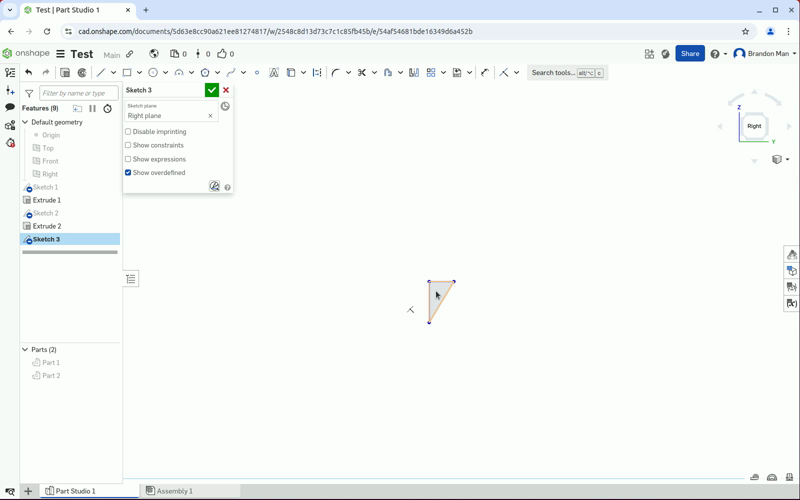
scroll(6)
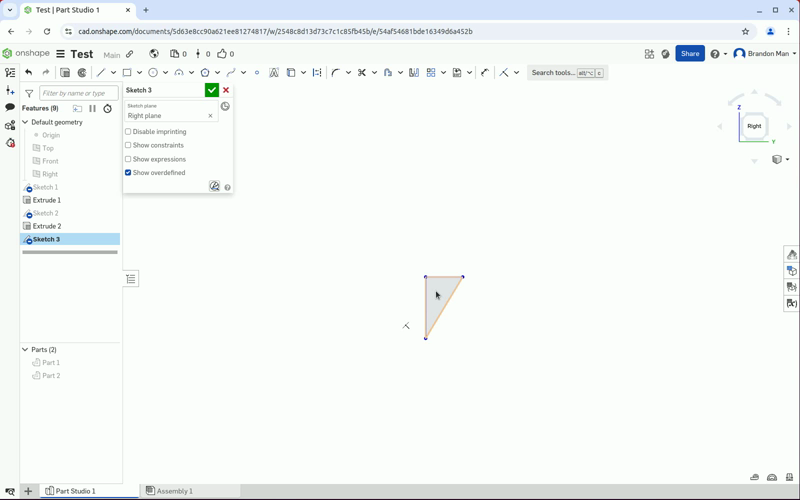
scroll(6)
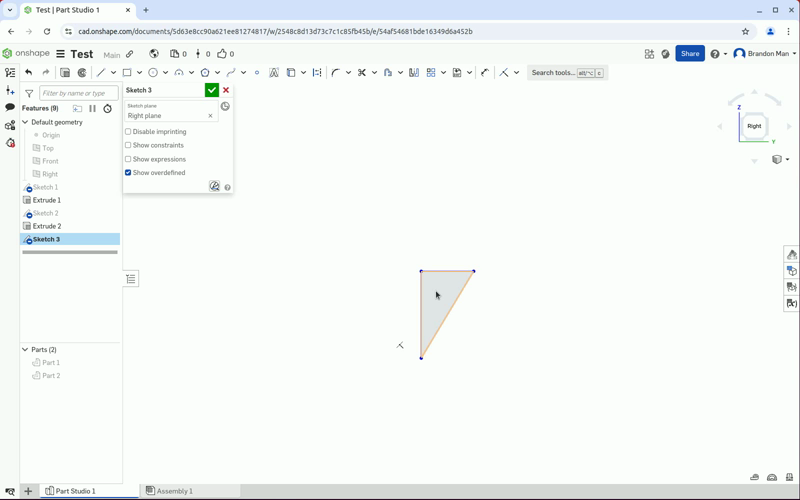
scroll(6)
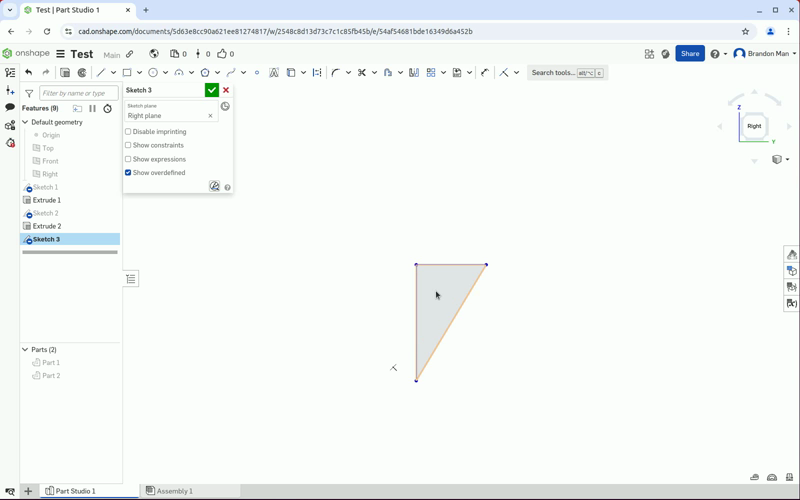
scroll(6)
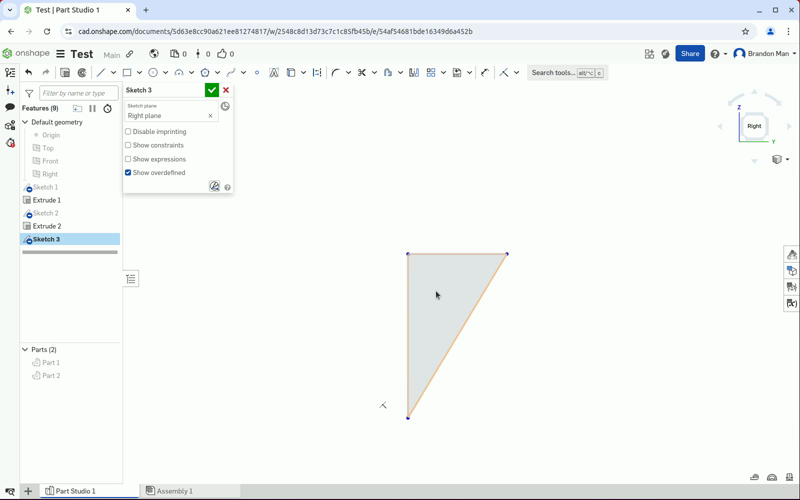
scroll(6)
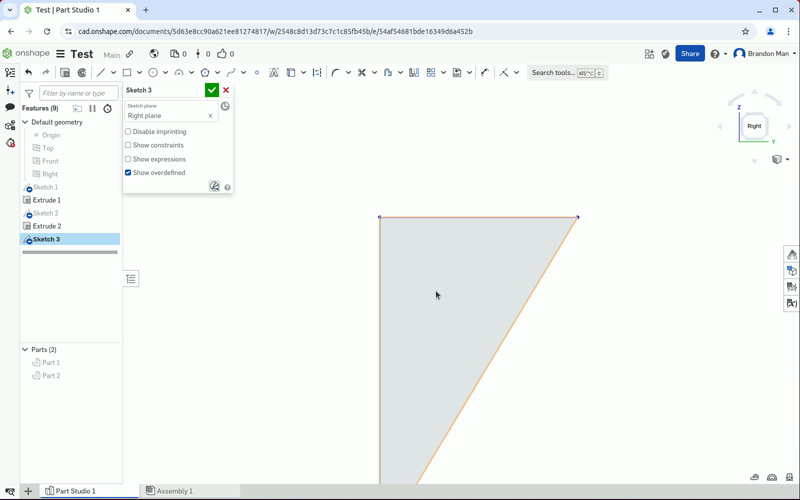
click(436, 290)
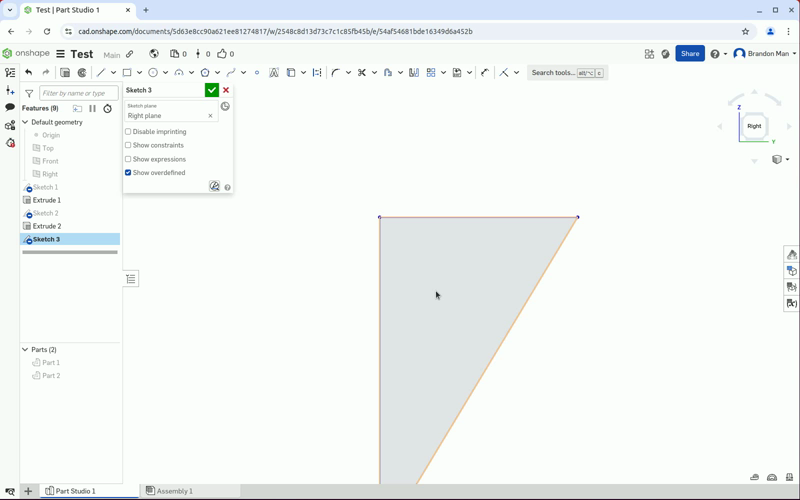
scroll(-6)
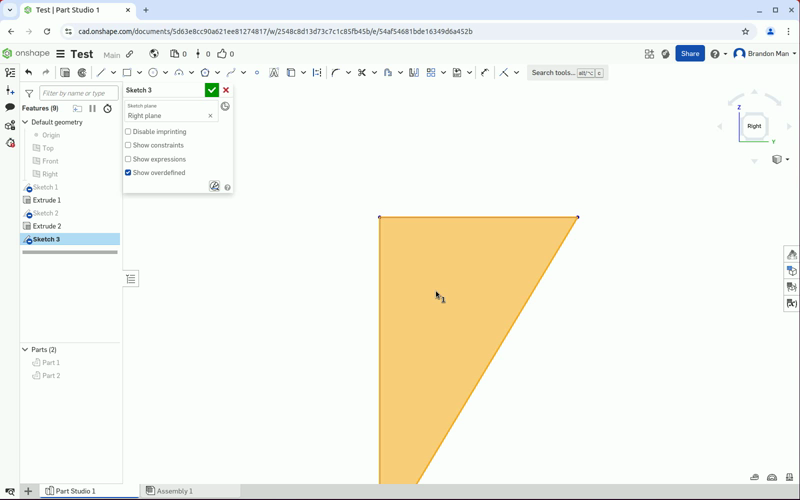
scroll(-6)
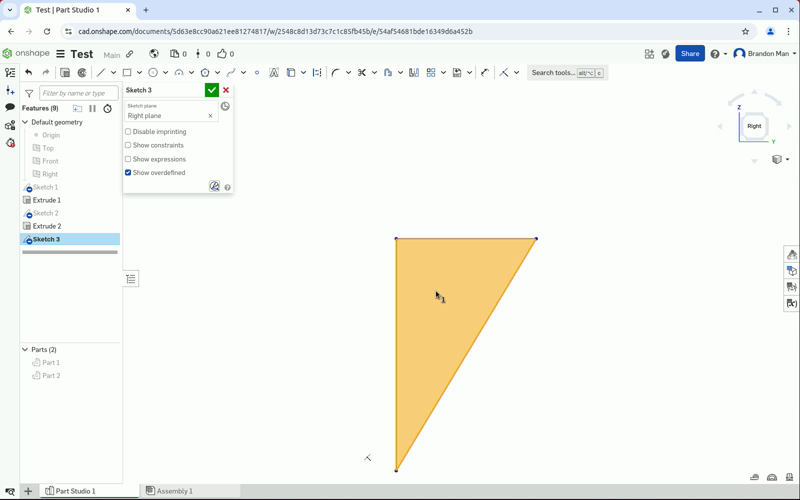
scroll(-6)
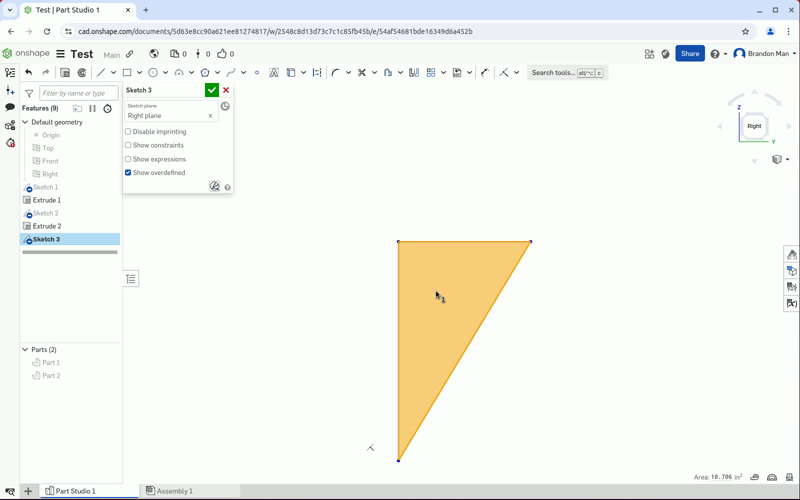
scroll(-6)
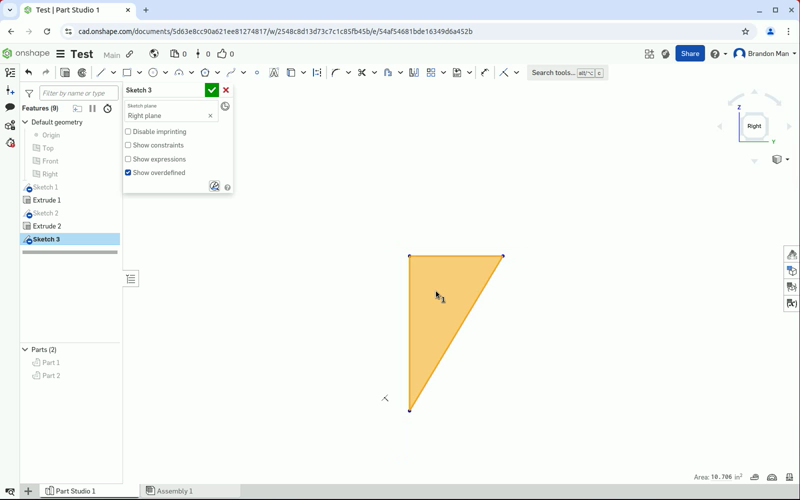
scroll(-6)
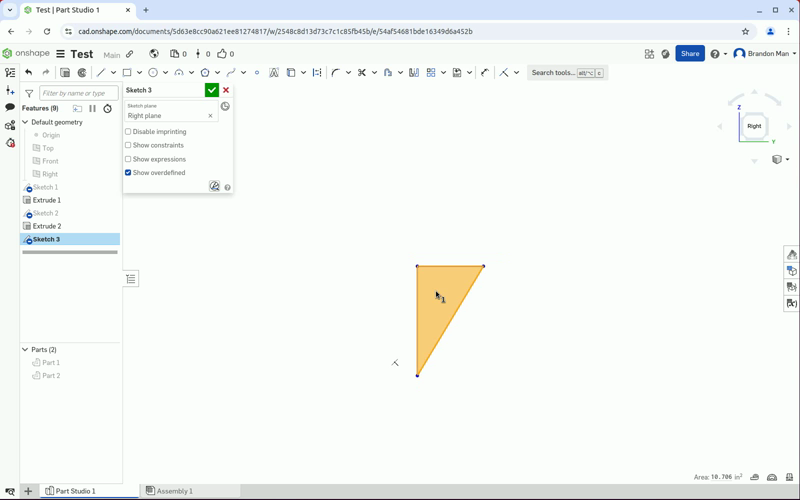
scroll(-6)
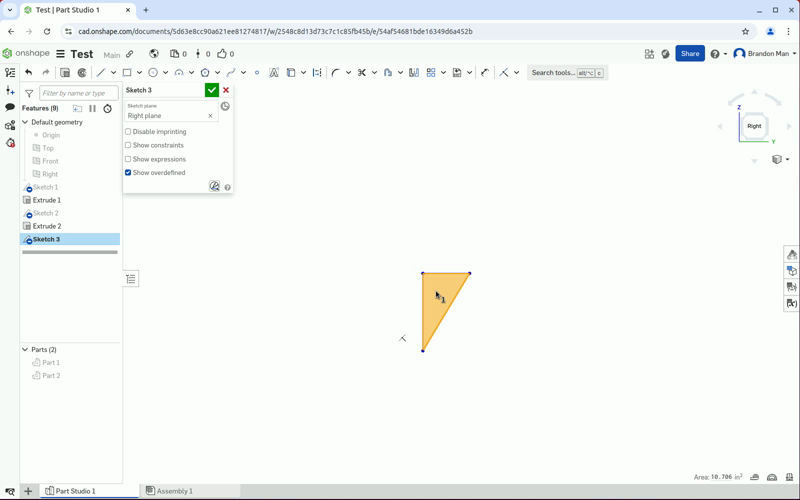
scroll(-6)
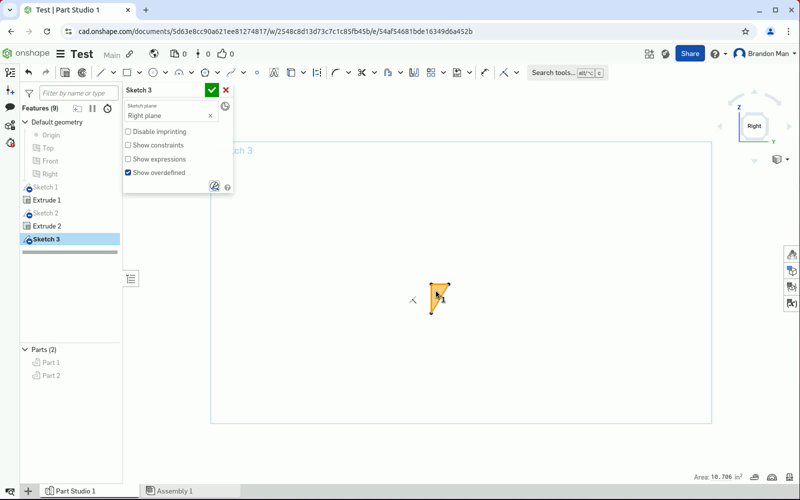
mouse_move(73, 352)
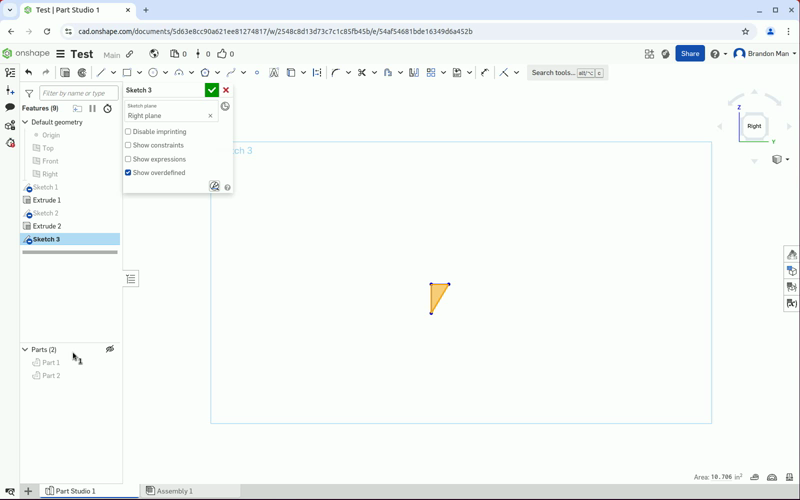
key(shift+y)
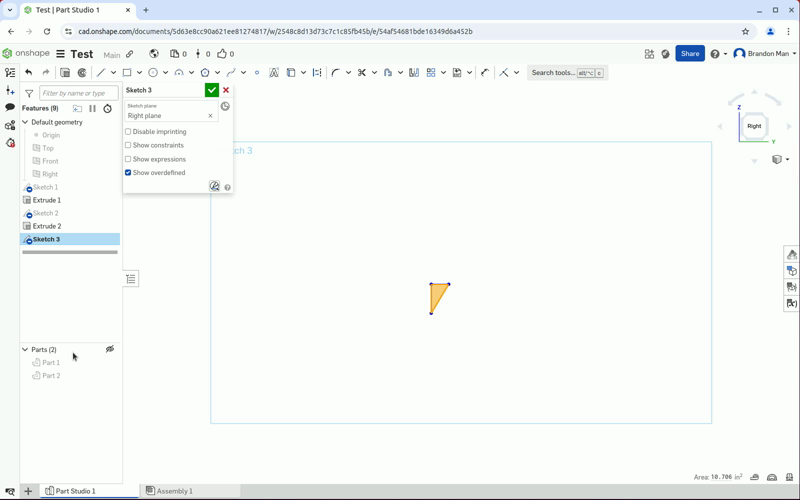
key(shift+e)
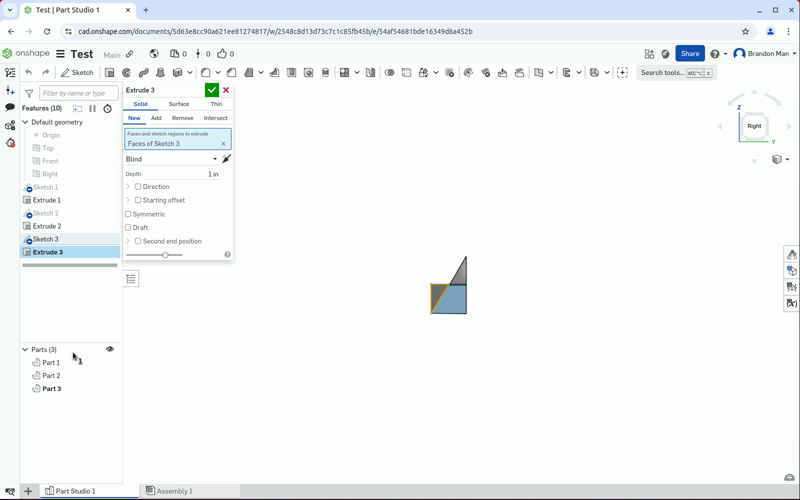
mouse_move(143, 106)
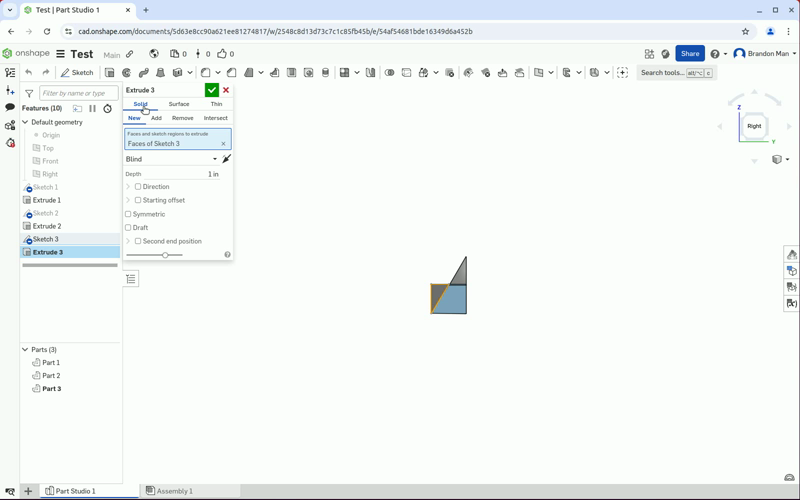
click(143, 106)
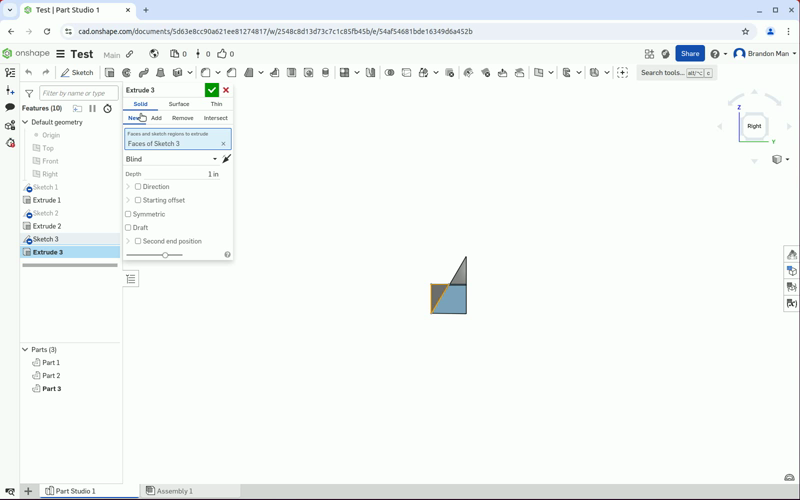
mouse_move(137, 120)
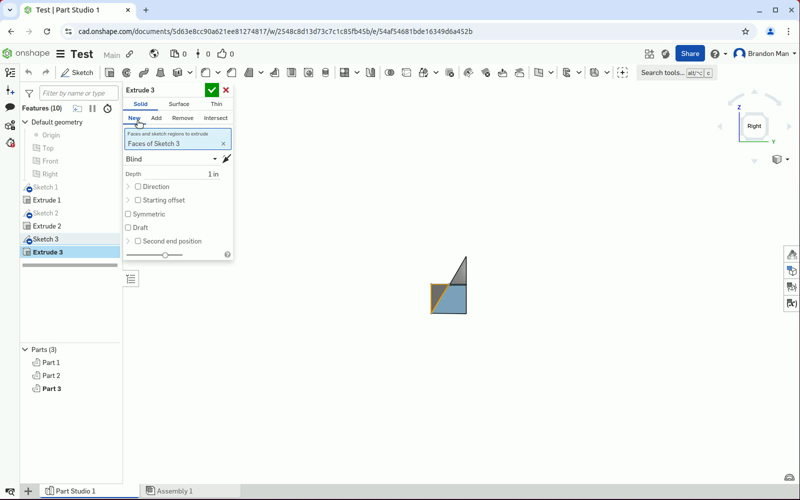
click(137, 120)
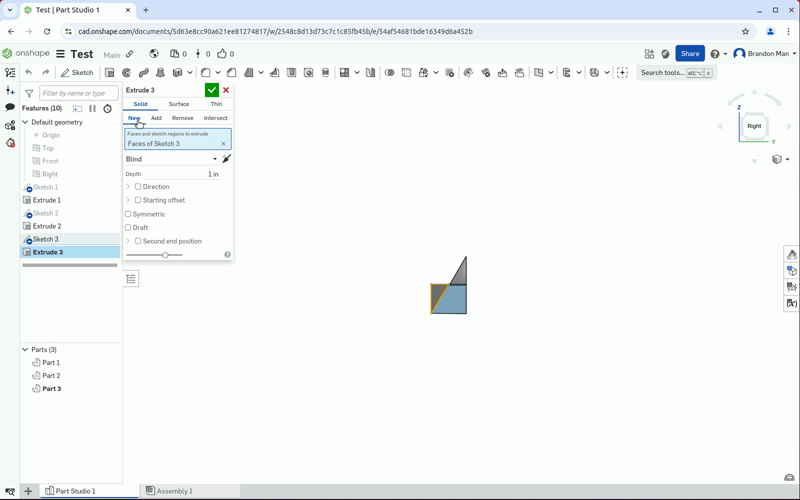
key(tab, 4)
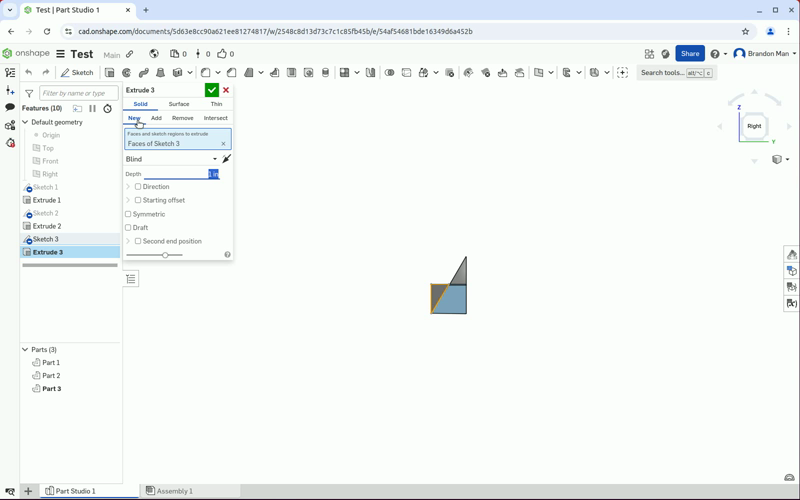
text(-23.108)
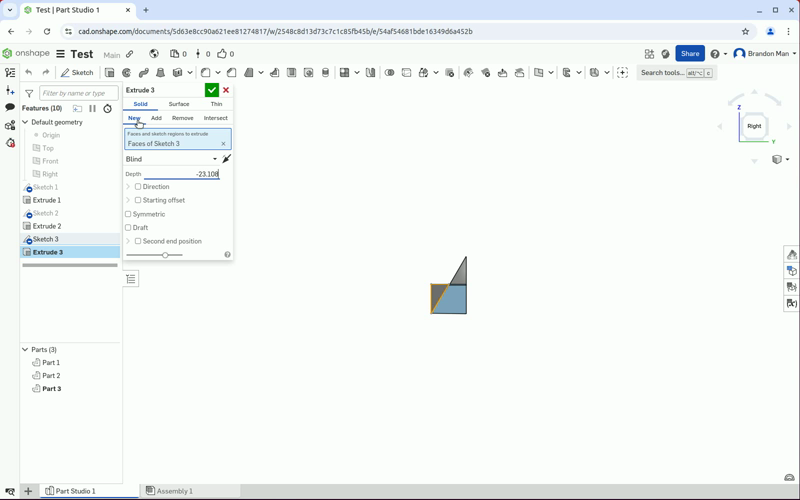
key(enter)
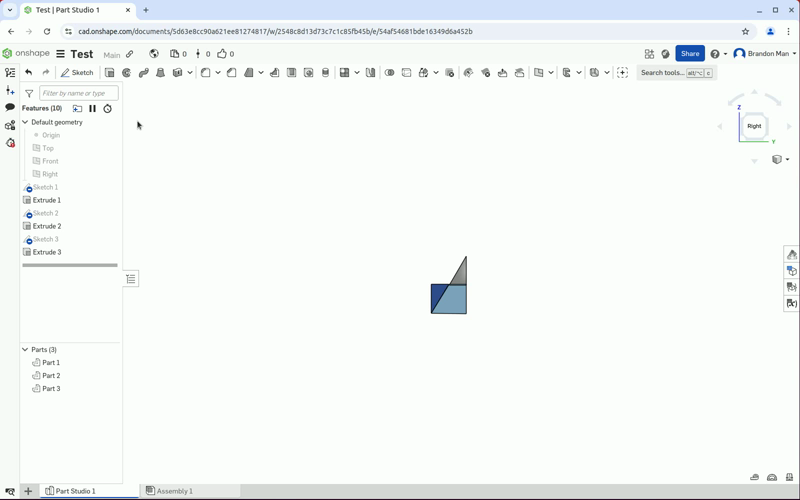
key(shift+h)
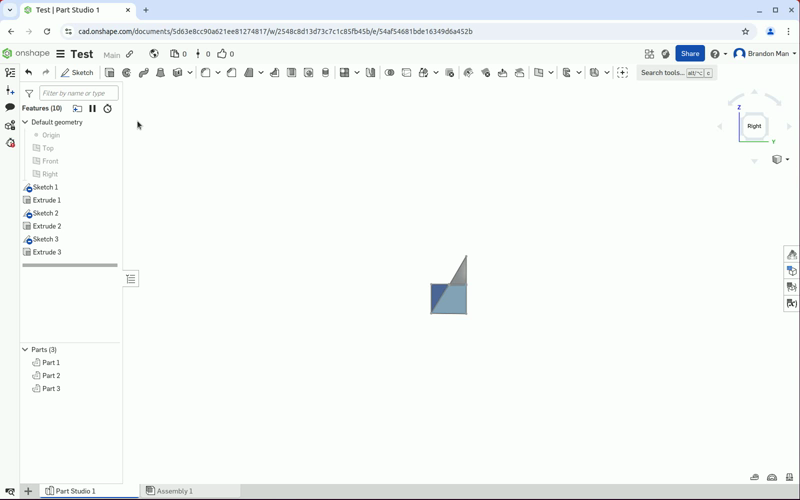
key(shift+h)
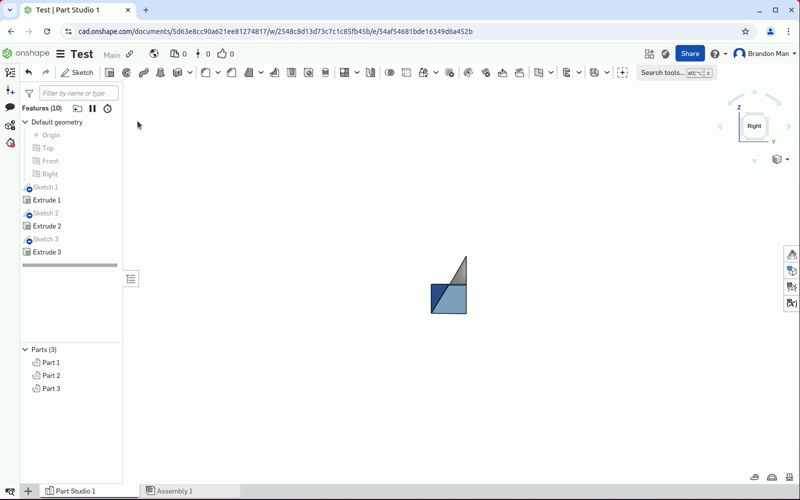
mouse_move(73, 189)
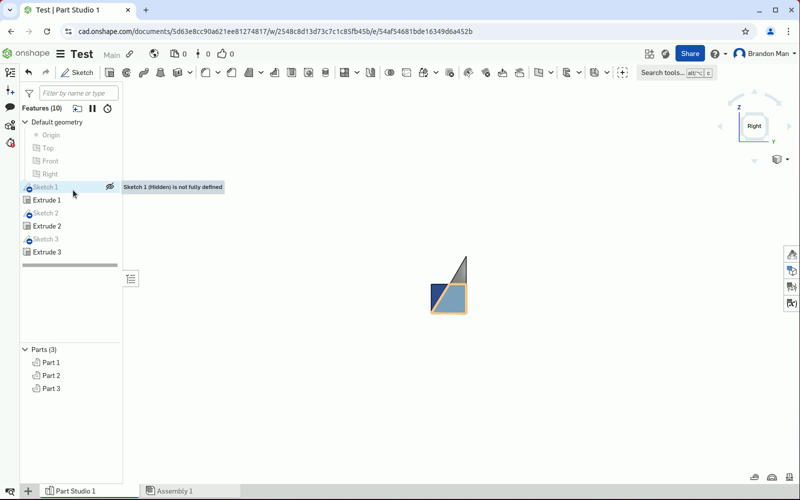
click(73, 189)
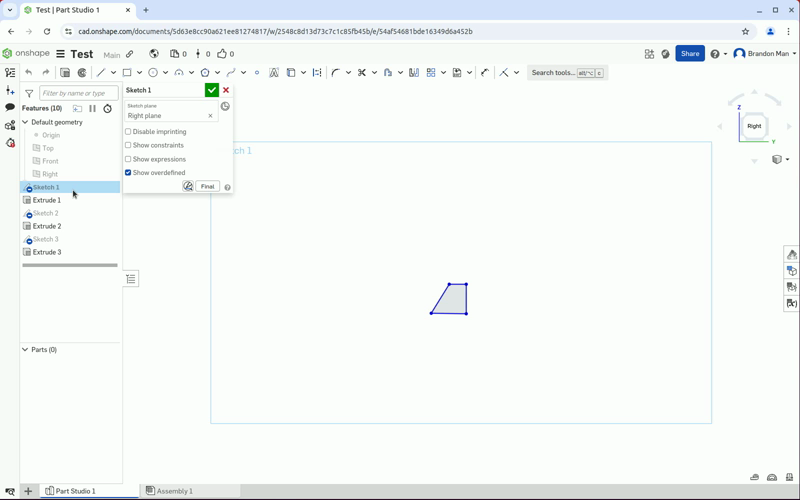
mouse_move(229, 92)
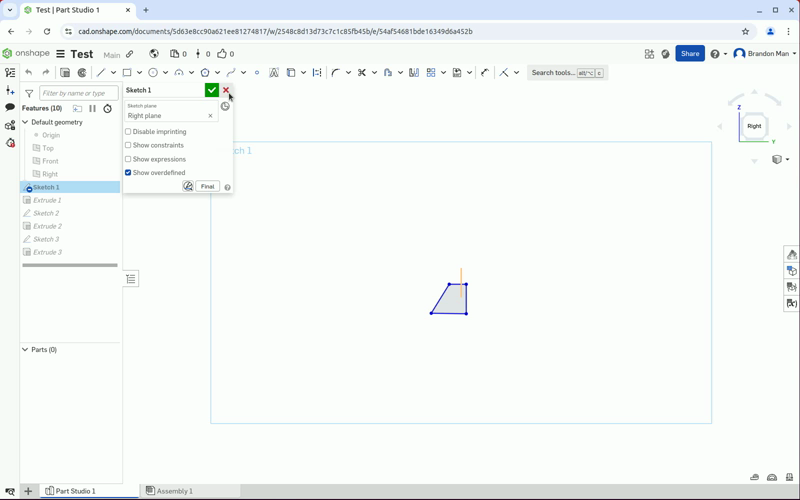
click(229, 92)
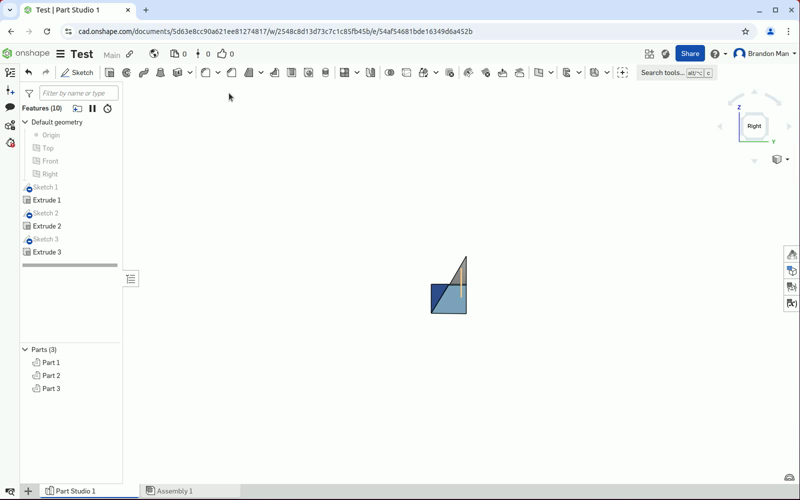
mouse_move(541, 75)
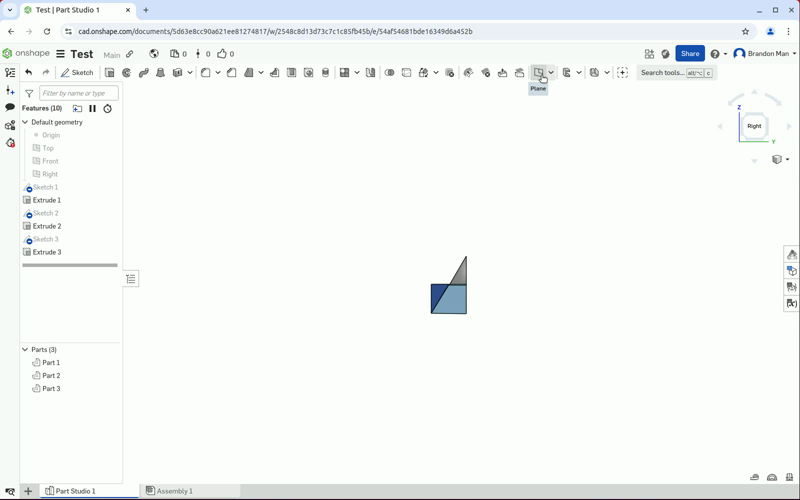
click(541, 75)
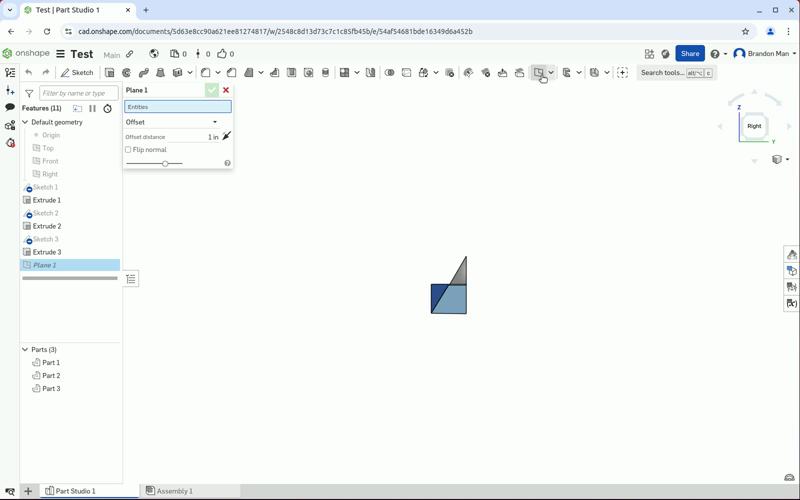
mouse_move(73, 176)
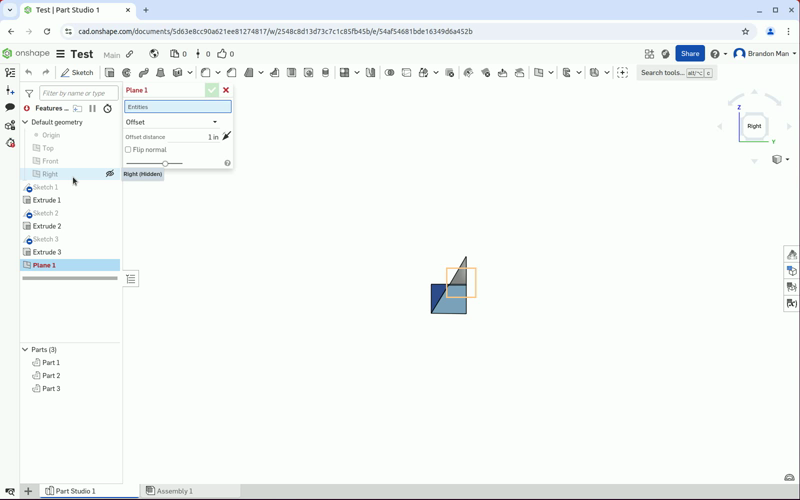
click(73, 176)
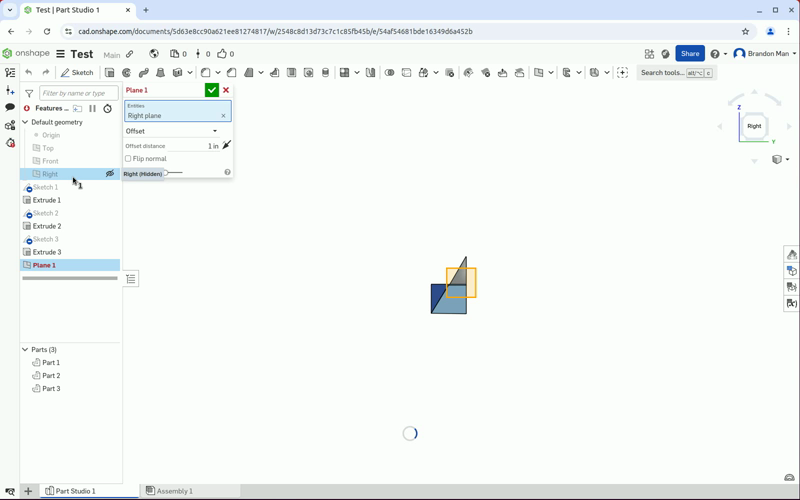
key(tab, 2)
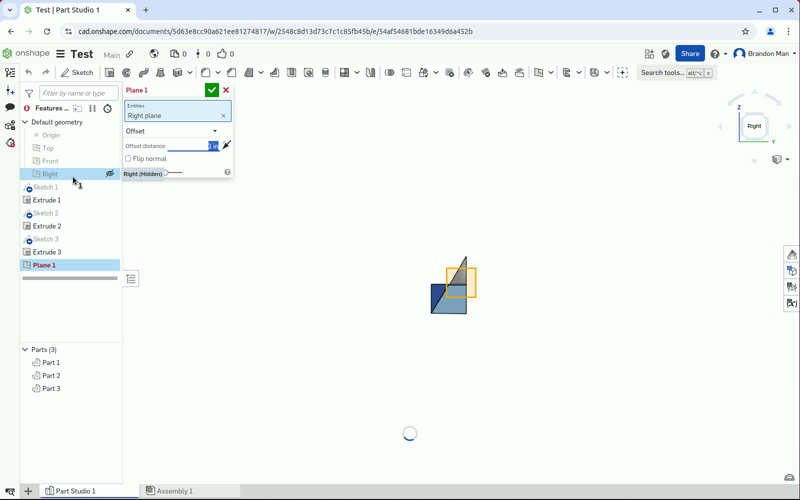
text(23.108)
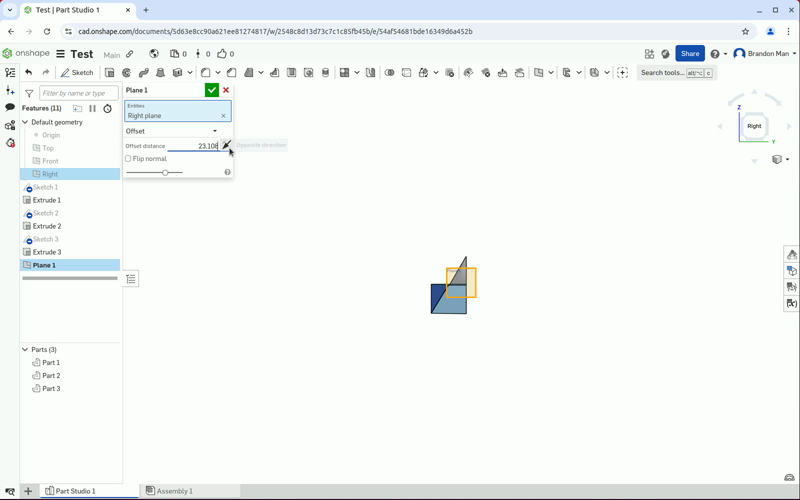
mouse_move(229, 147)
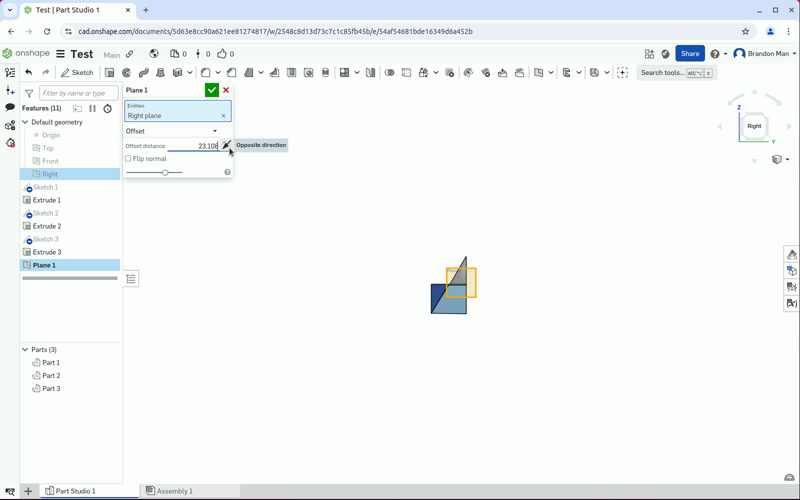
click(229, 147)
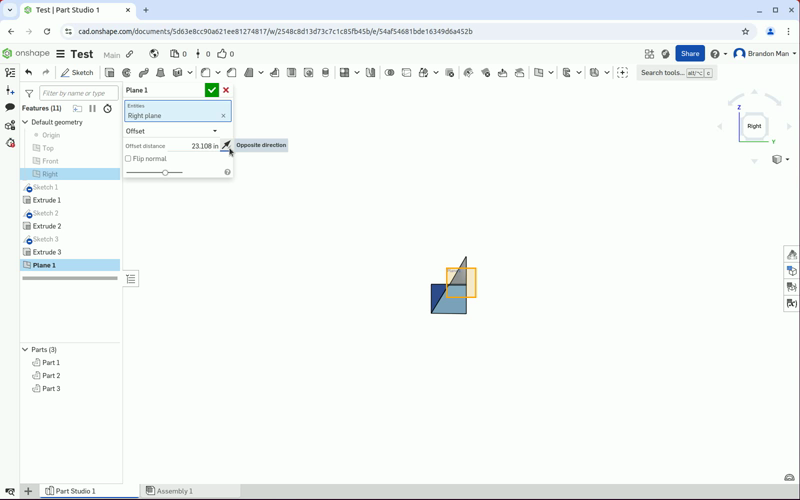
key(enter, 2)
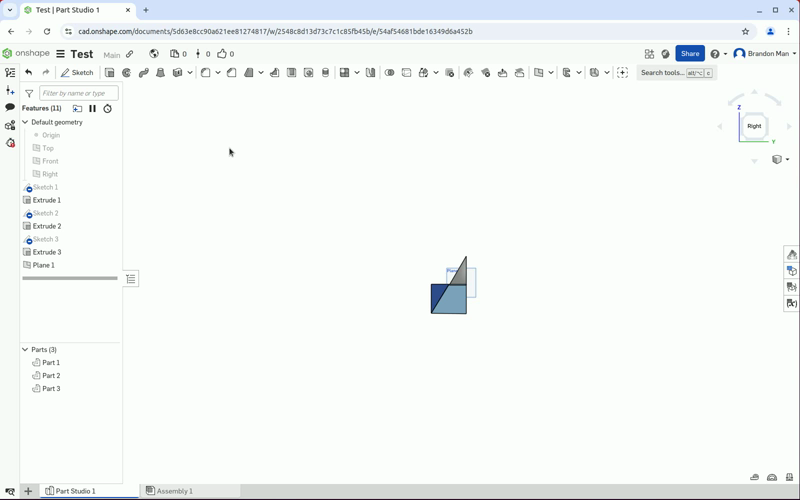
key(shift+s)
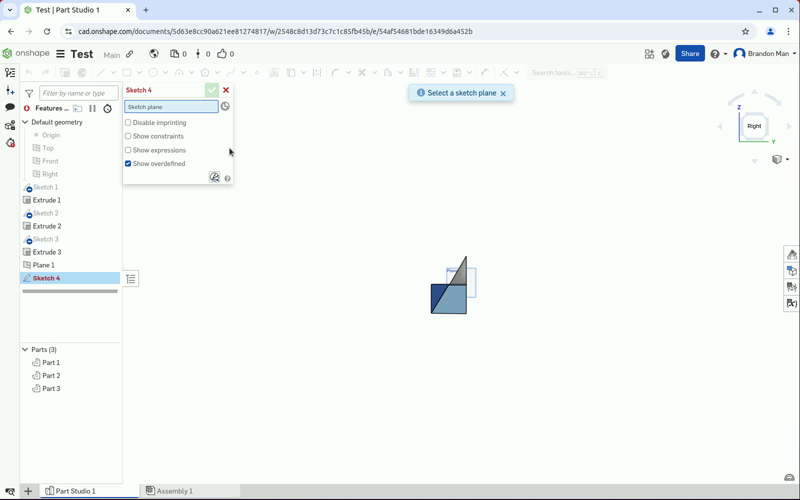
mouse_move(73, 267)
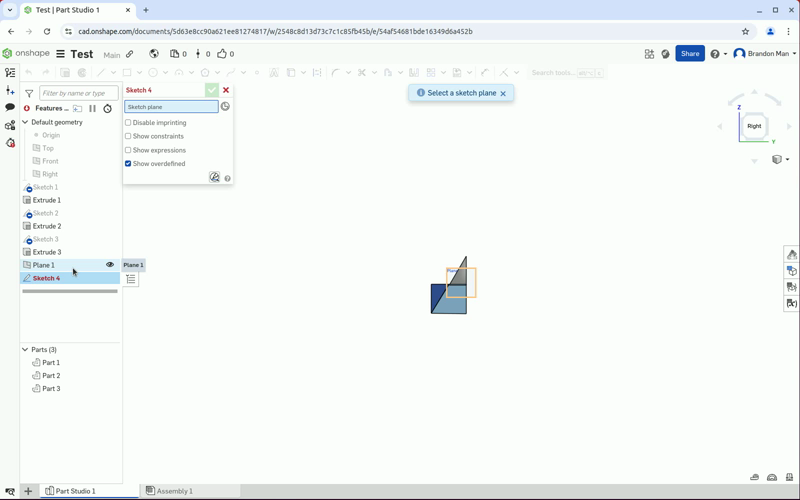
click(73, 267)
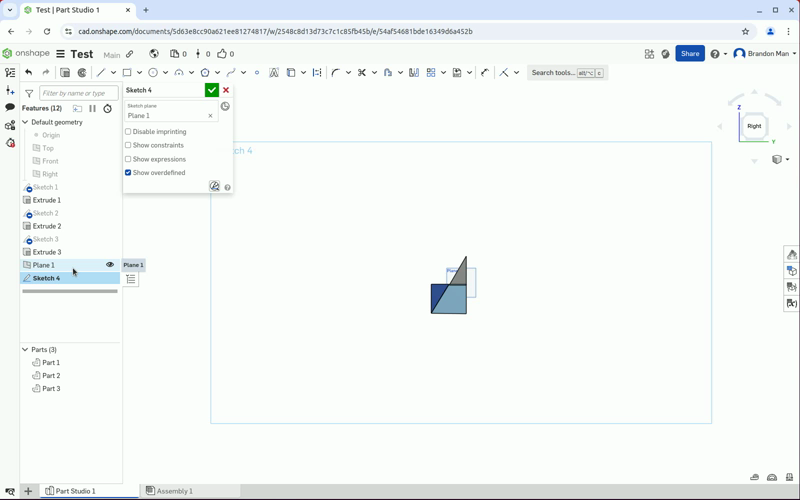
mouse_move(73, 352)
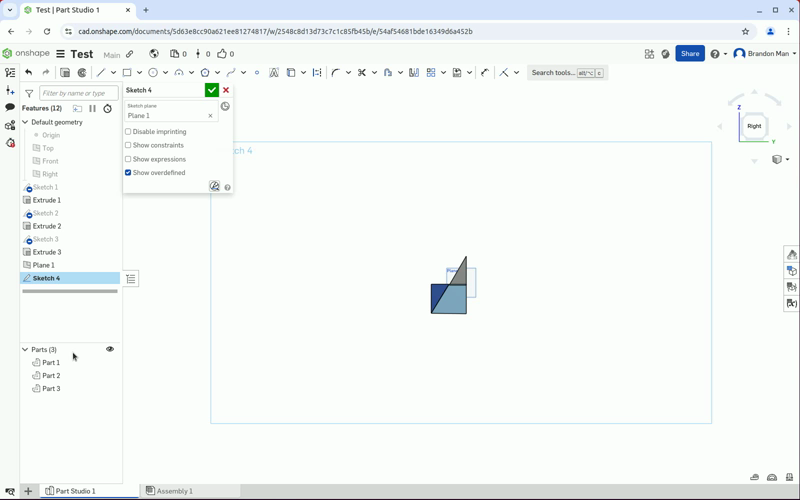
key(y)
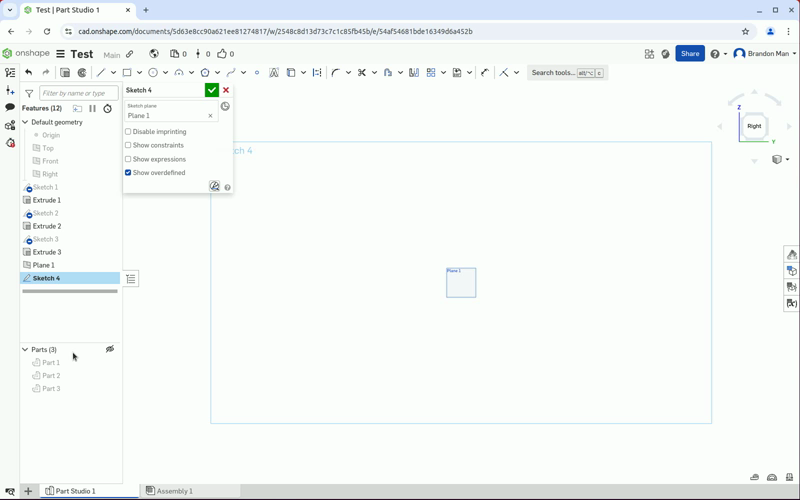
key(l)
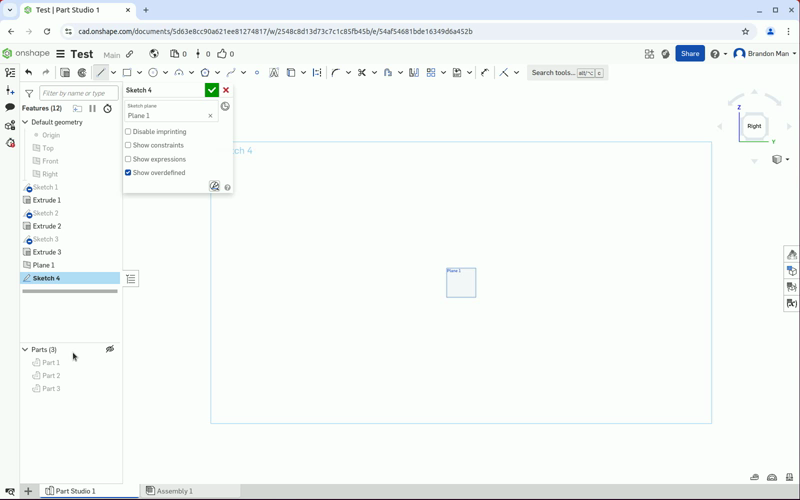
key_down(shift)
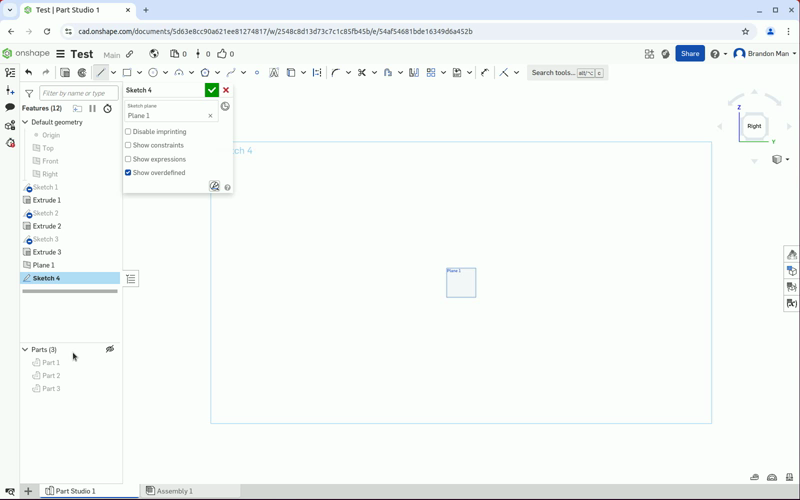
mouse_move(449, 285)
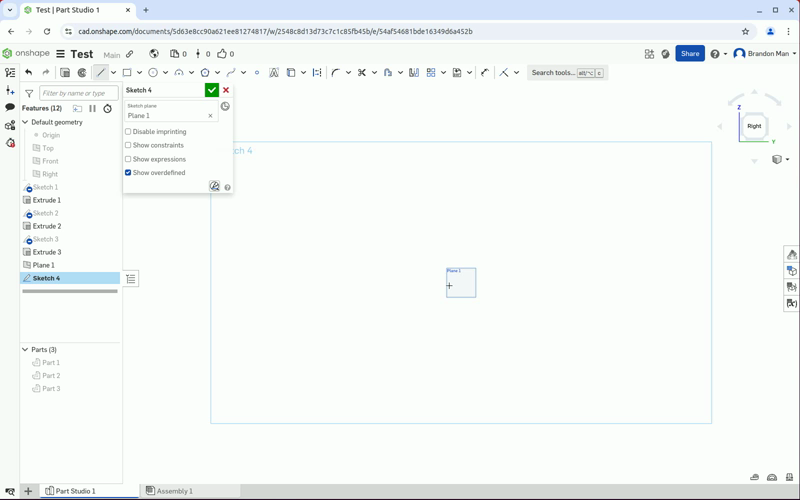
click(449, 285)
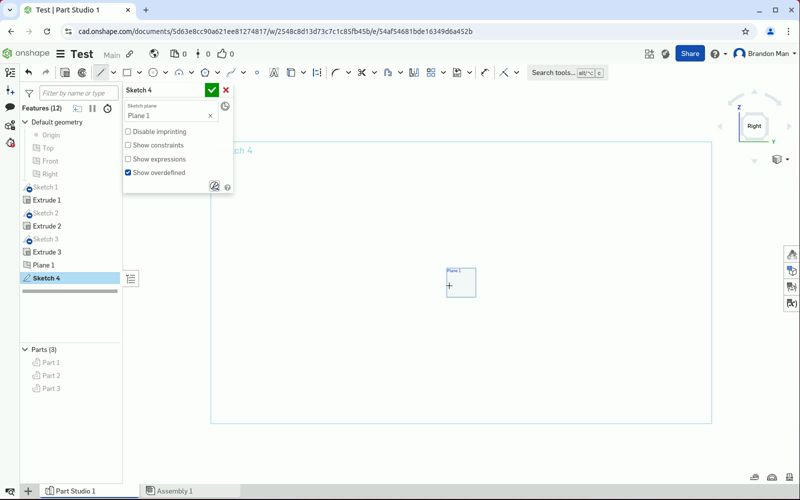
key_up(shift)
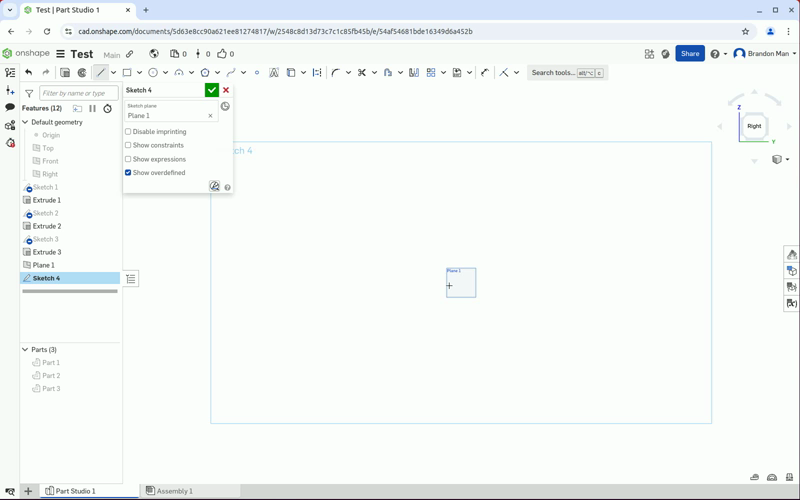
key_down(shift)
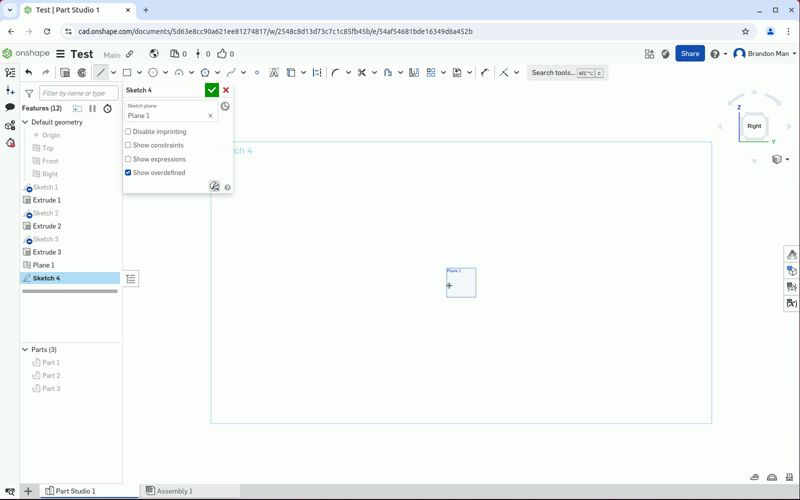
mouse_move(479, 285)
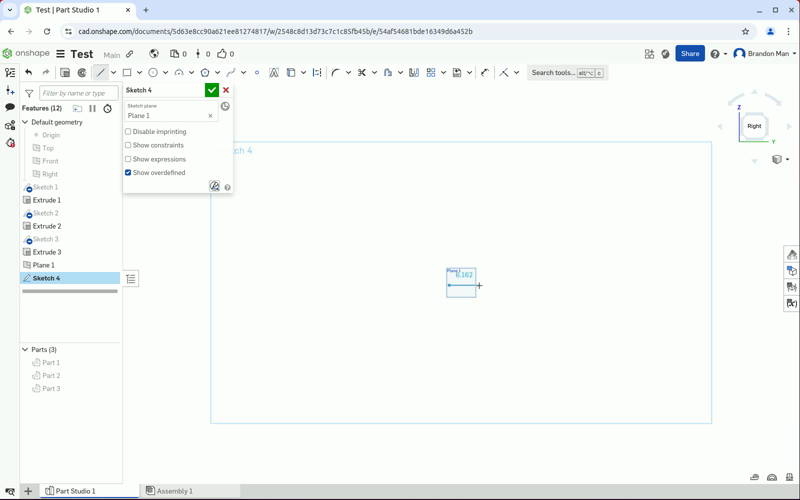
mouse_move(466, 314)
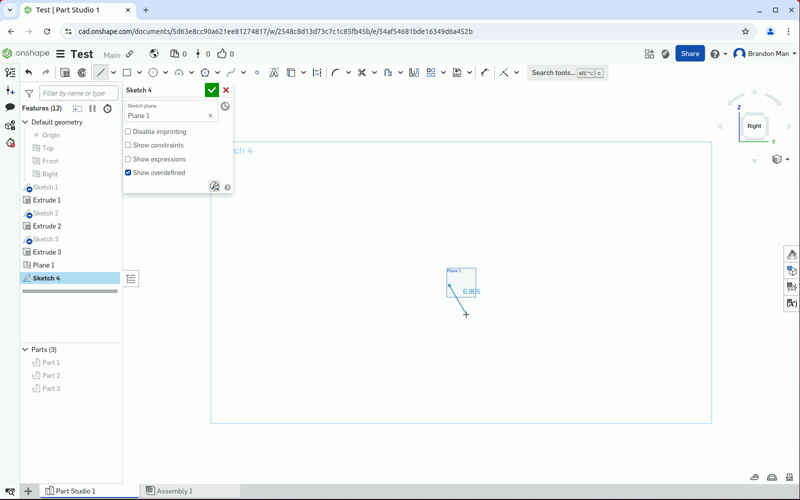
click(466, 314)
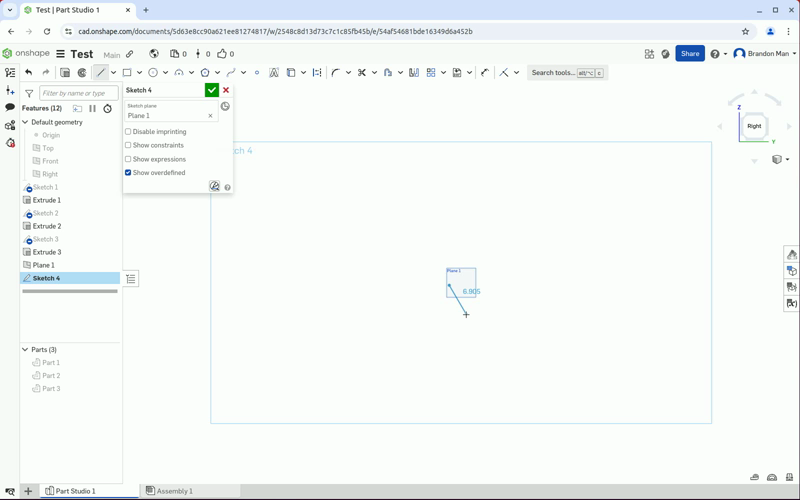
key_up(shift)
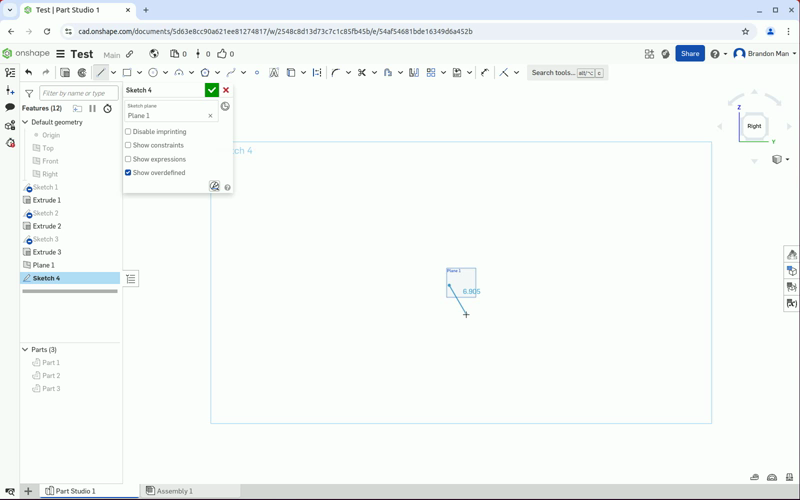
key_down(shift)
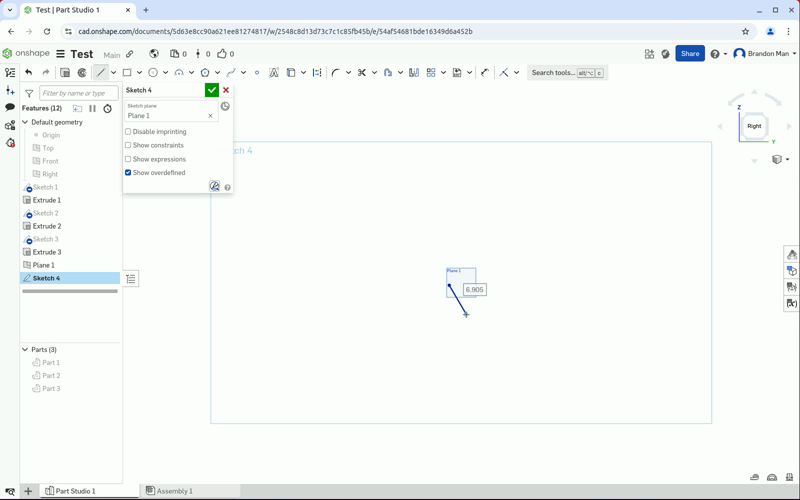
mouse_move(496, 314)
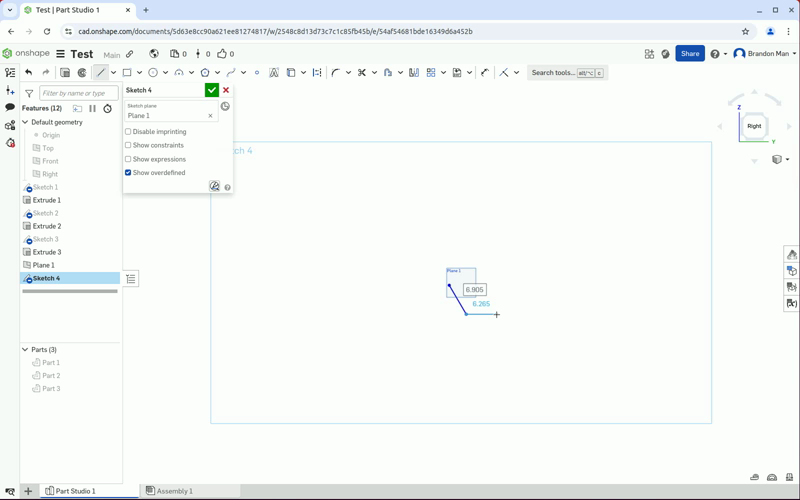
mouse_move(466, 285)
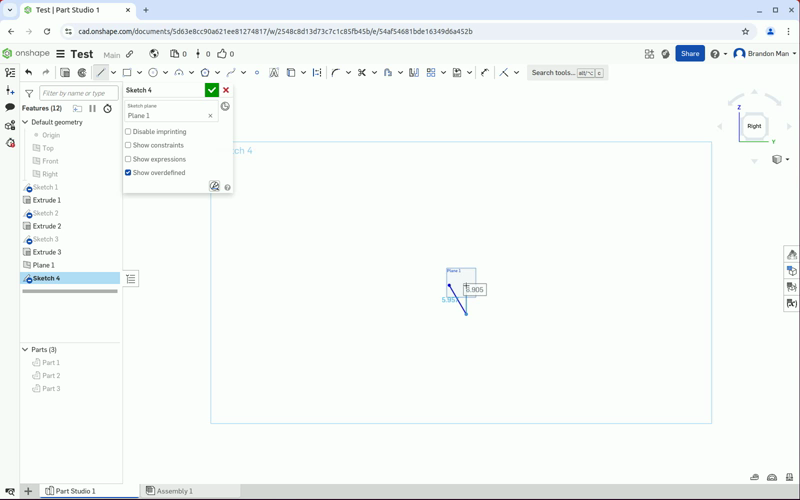
click(466, 285)
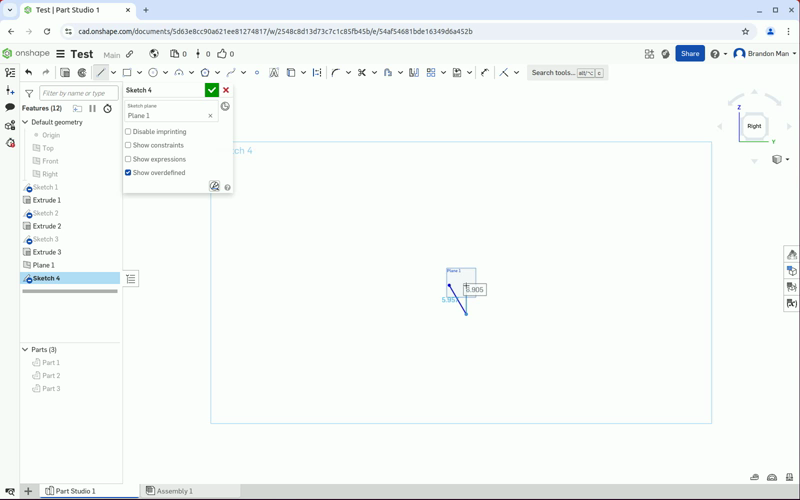
key_up(shift)
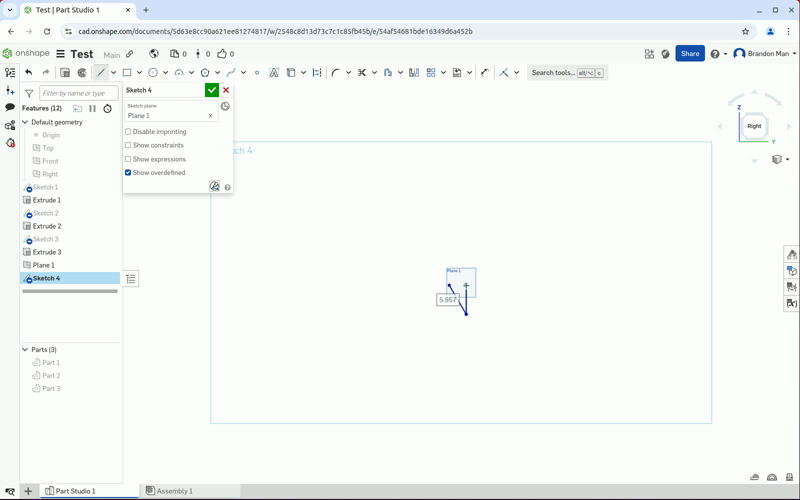
mouse_move(496, 285)
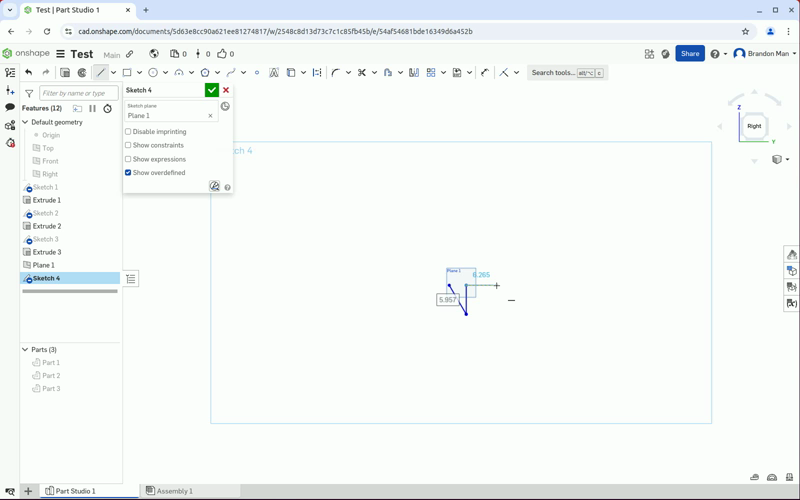
key_down(shift)
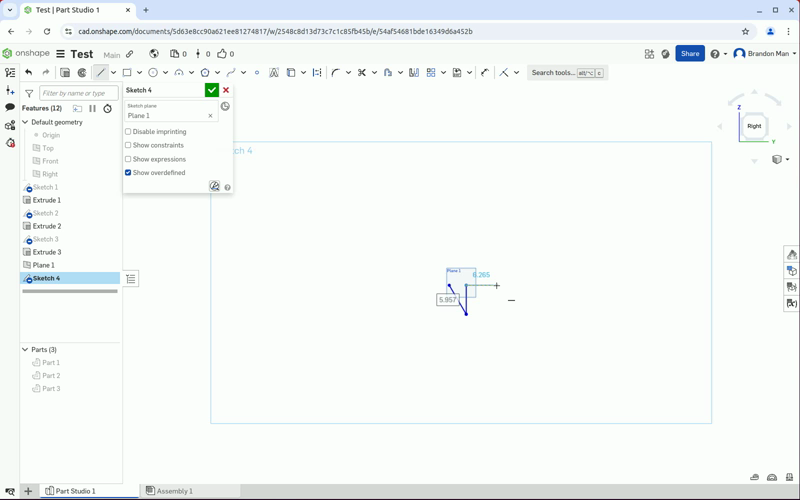
mouse_move(449, 285)
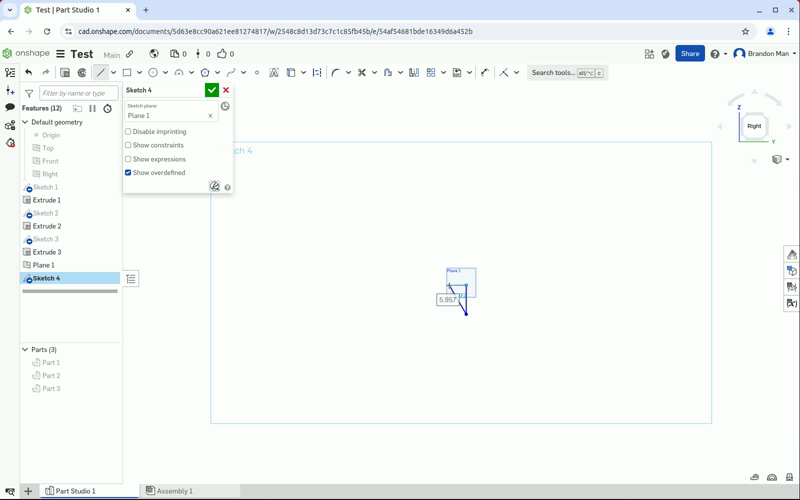
key_up(shift)
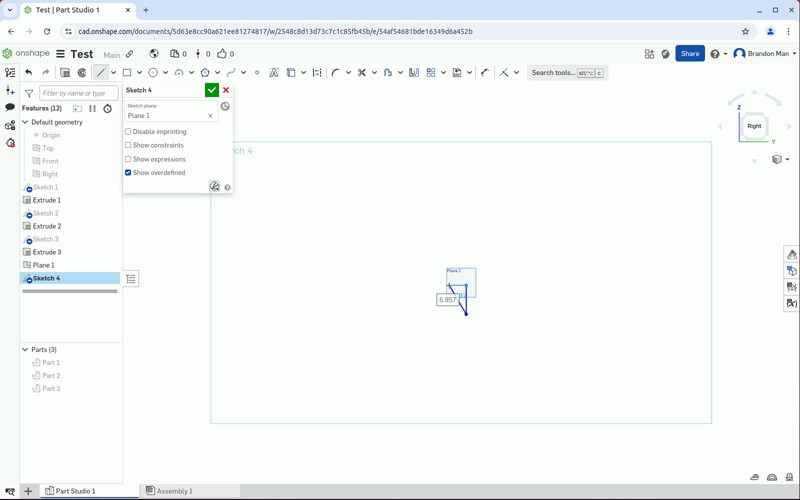
click(449, 285)
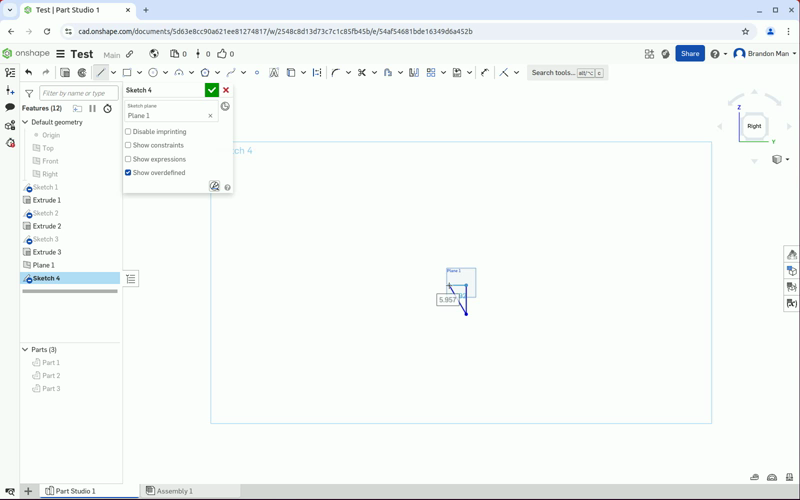
key(esc)
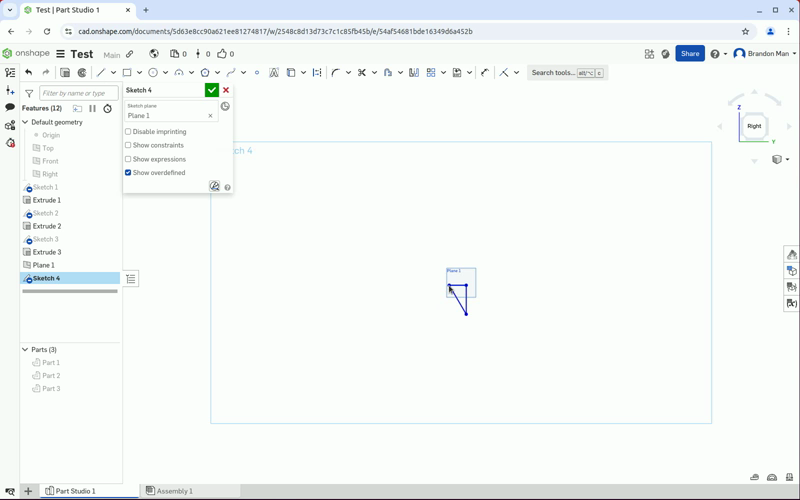
mouse_move(463, 303)
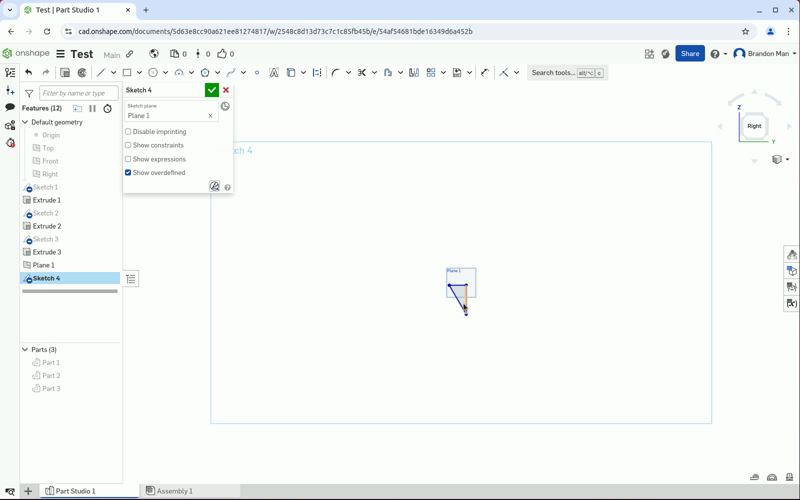
scroll(6)
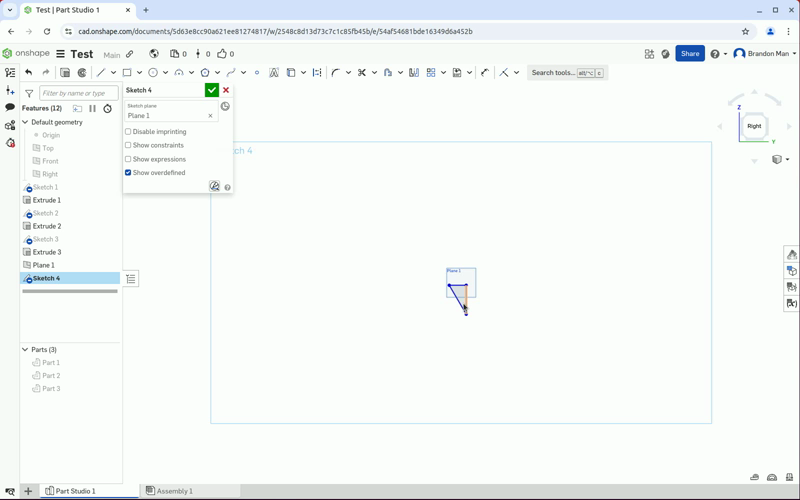
scroll(6)
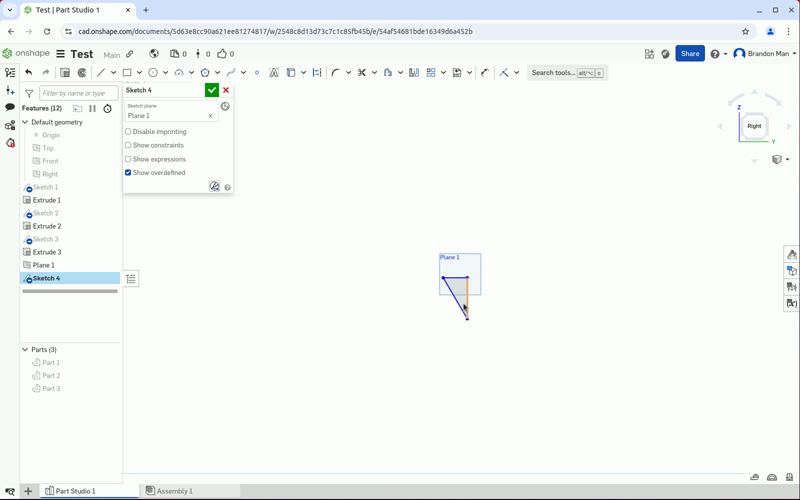
scroll(6)
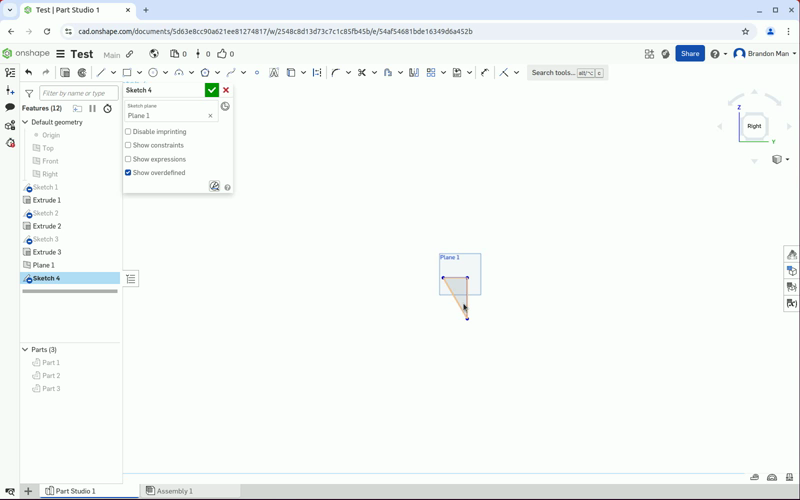
scroll(6)
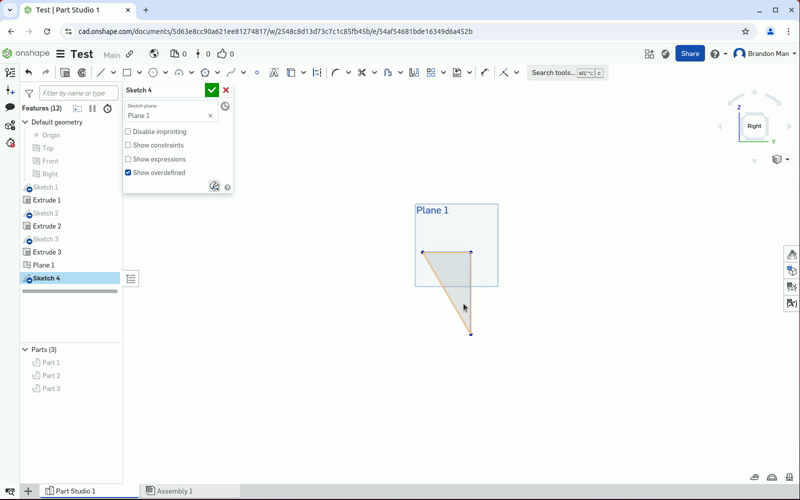
scroll(6)
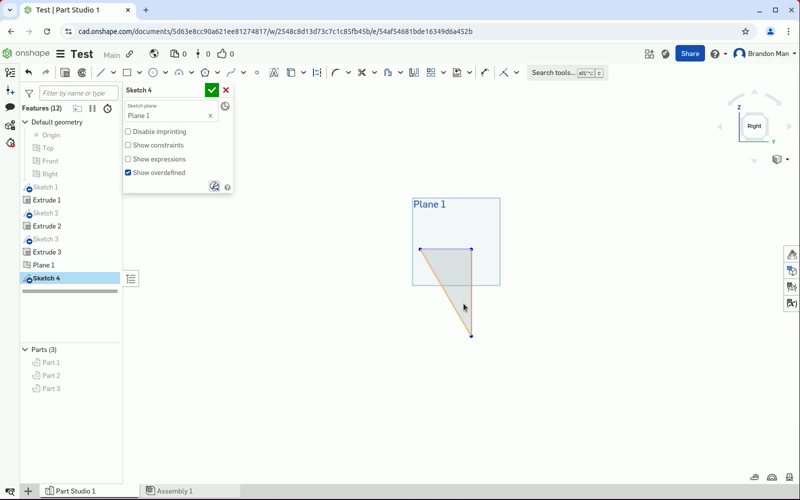
scroll(6)
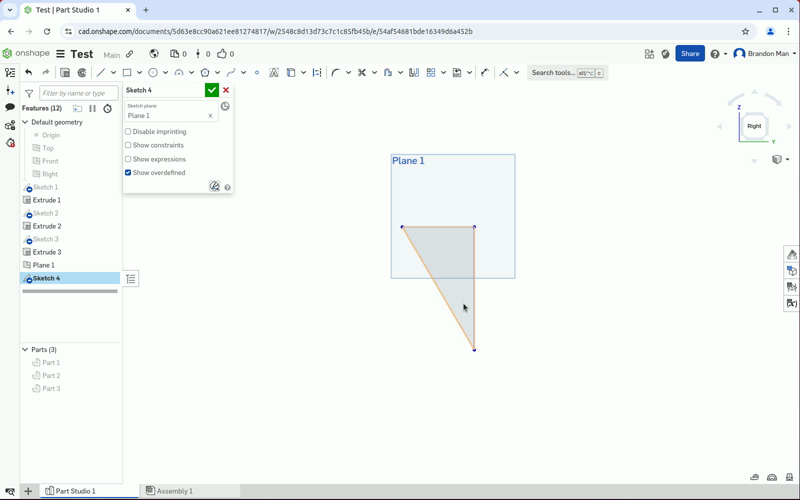
scroll(6)
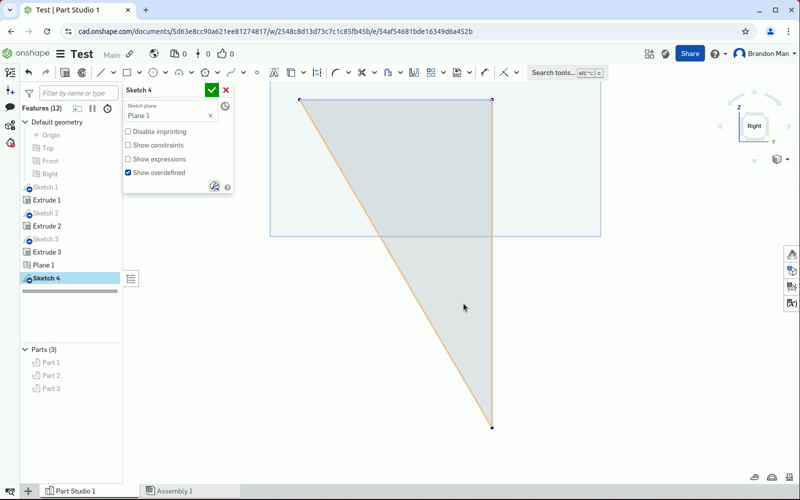
click(463, 303)
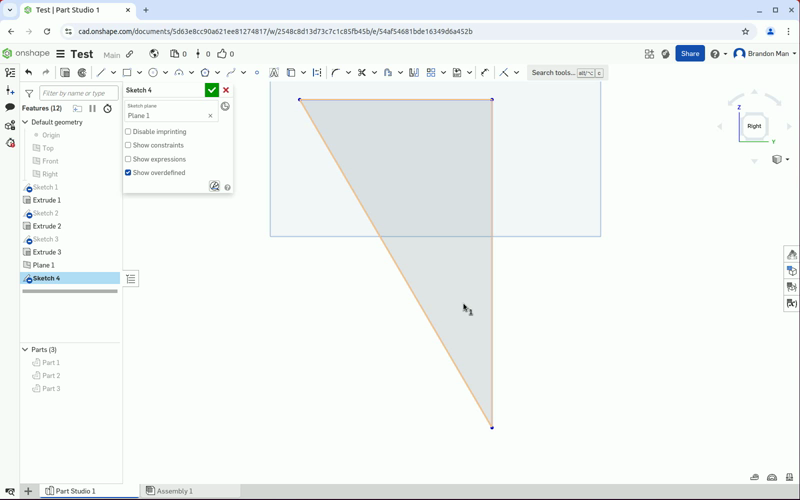
scroll(-6)
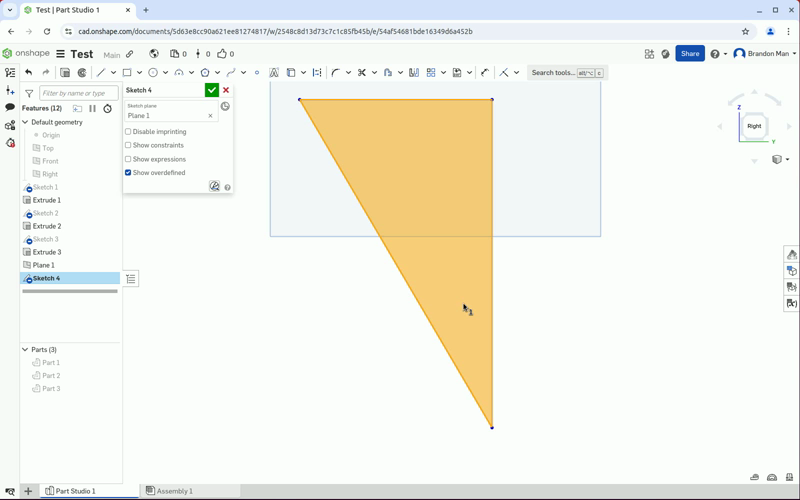
scroll(-6)
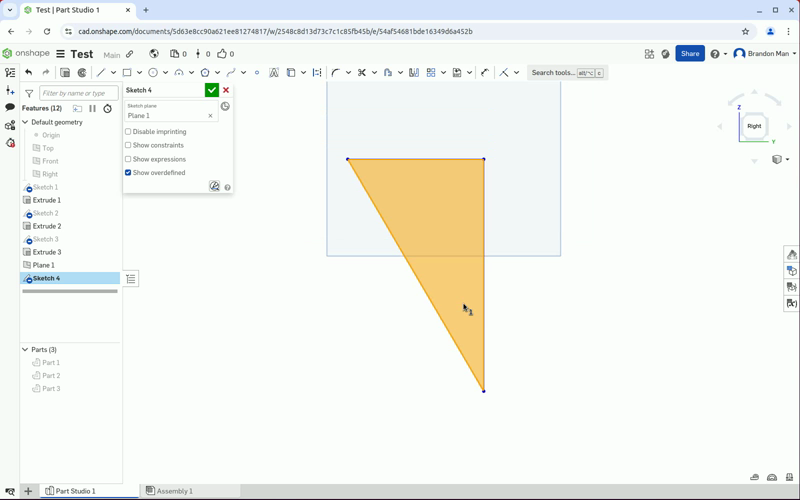
scroll(-6)
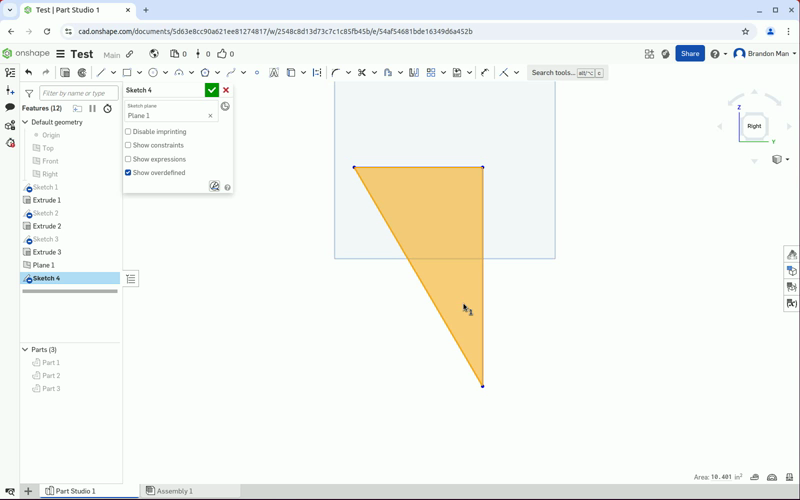
scroll(-6)
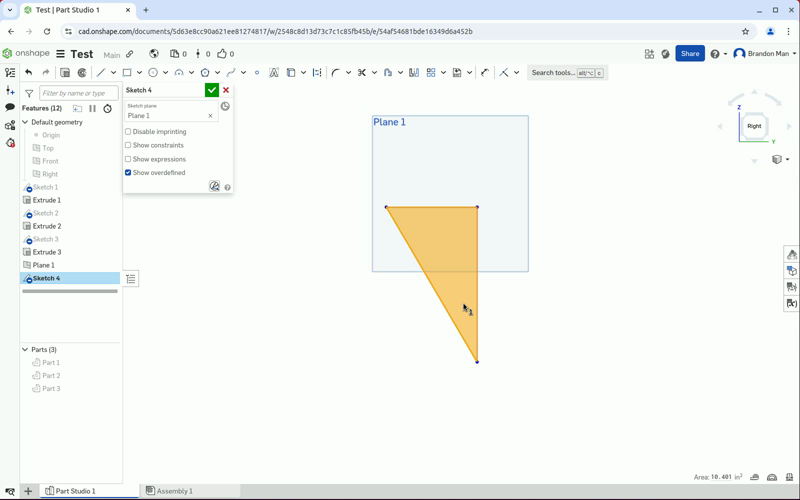
scroll(-6)
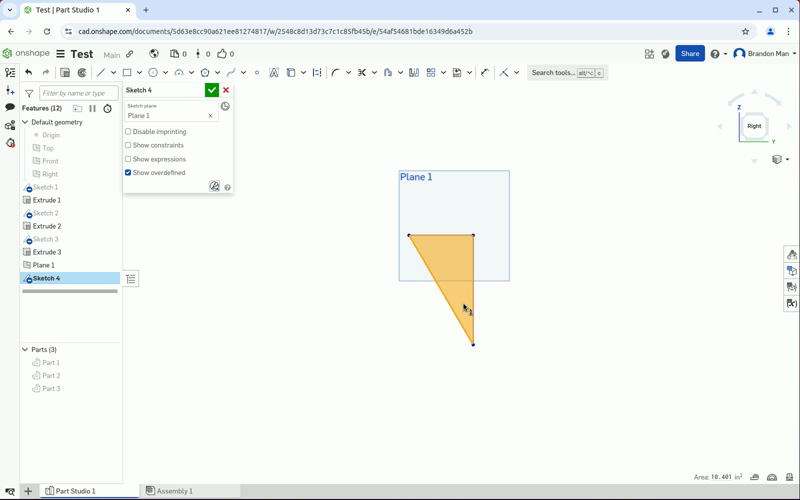
scroll(-6)
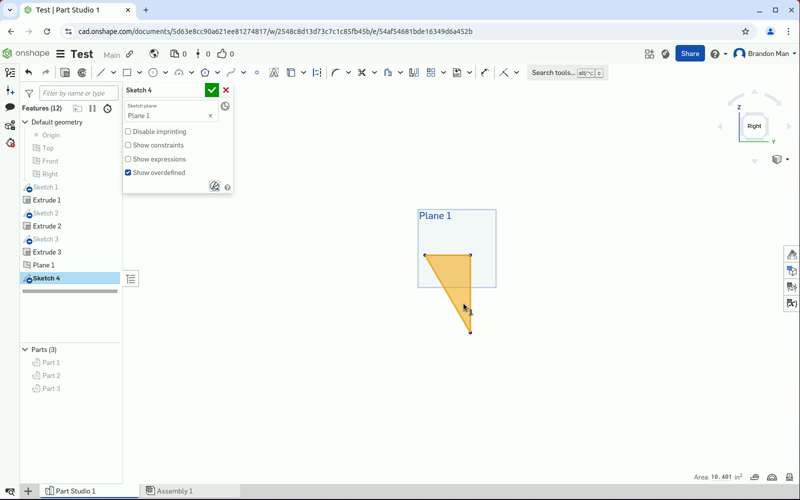
scroll(-6)
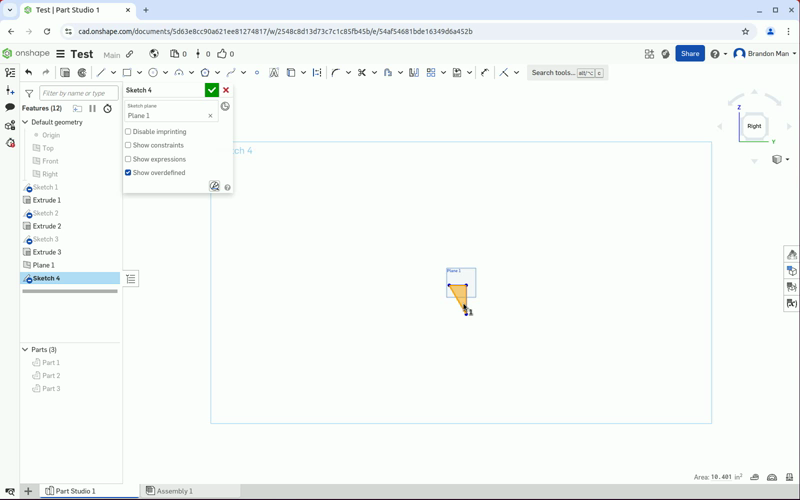
mouse_move(73, 352)
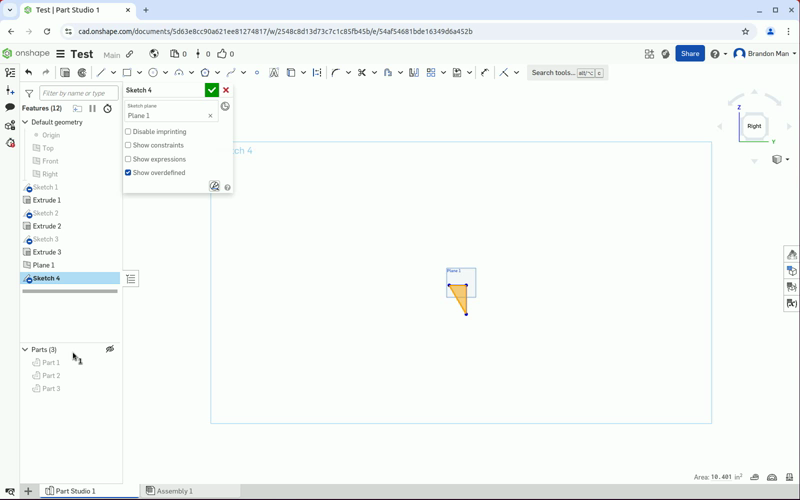
key(shift+y)
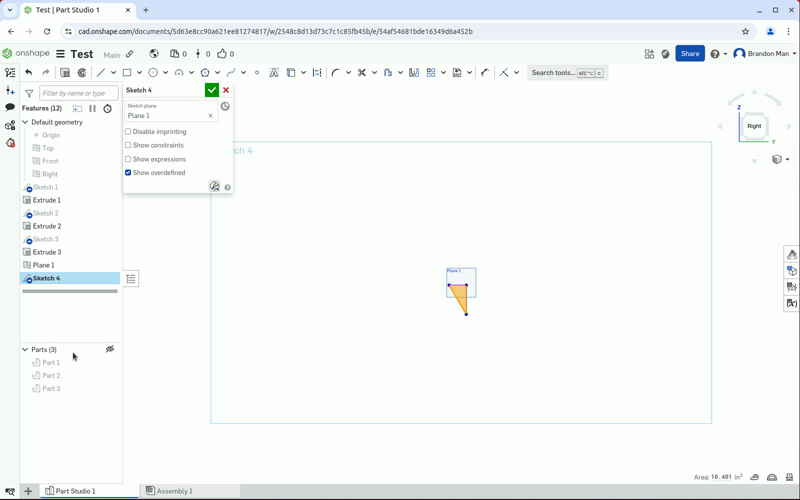
key(shift+e)
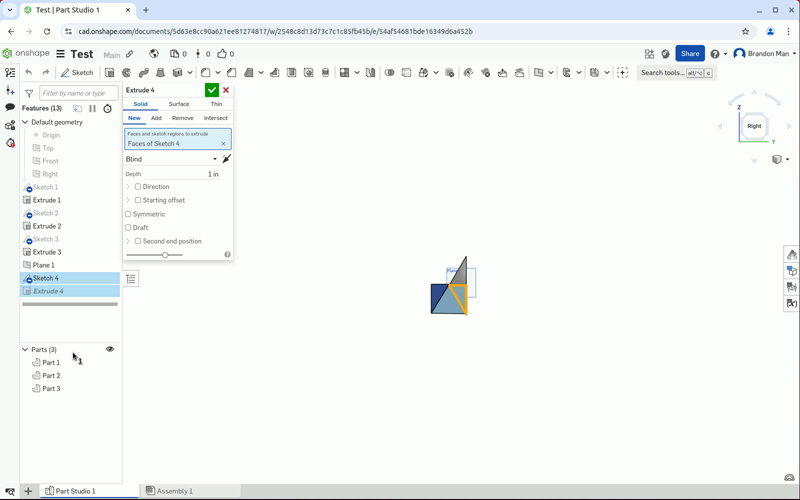
mouse_move(143, 106)
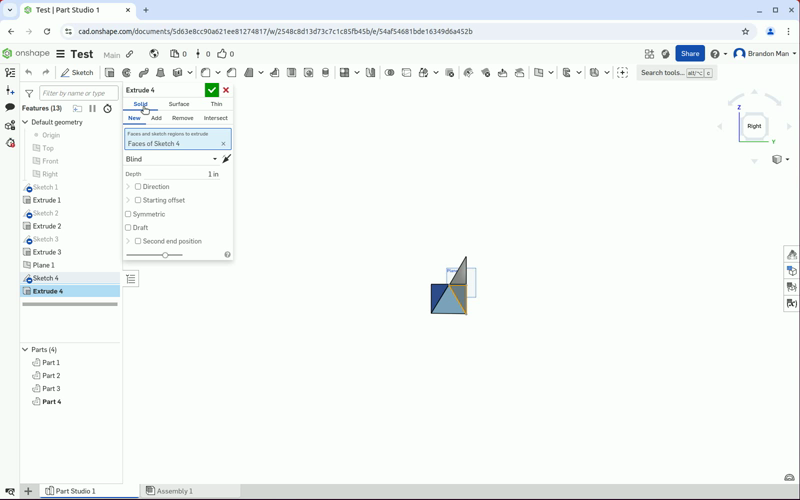
click(143, 106)
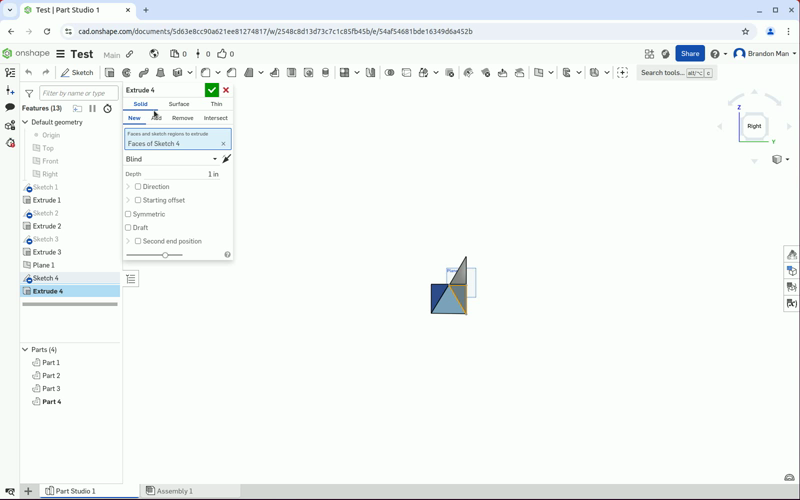
mouse_move(186, 120)
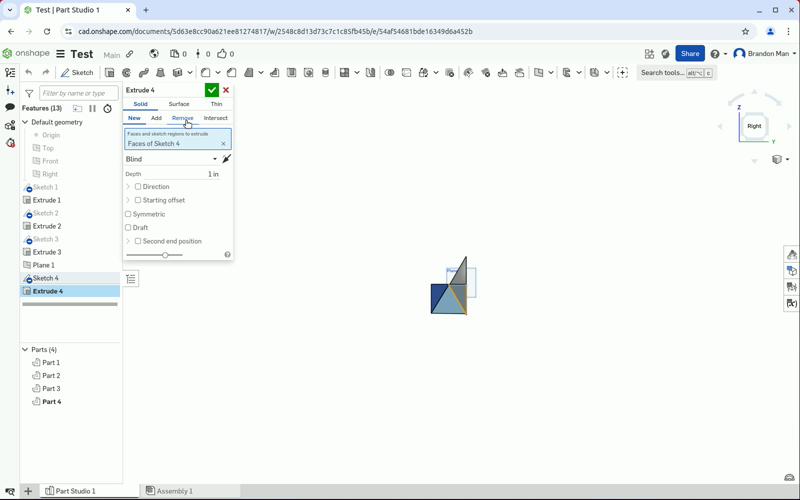
click(186, 120)
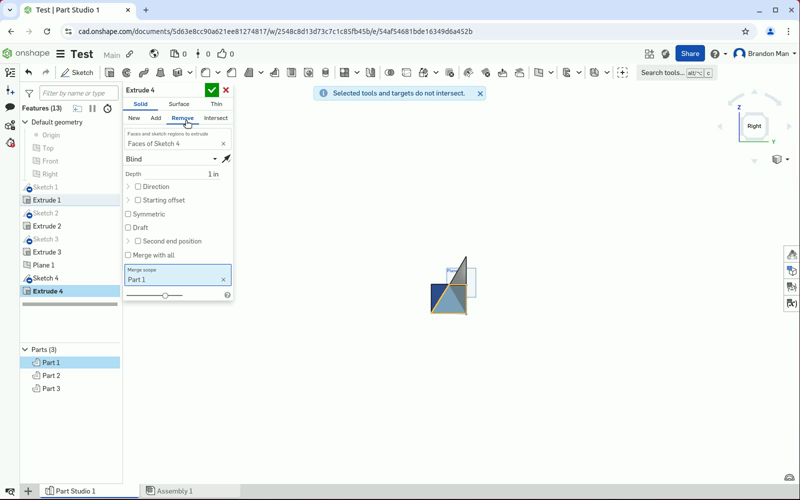
key(tab, 4)
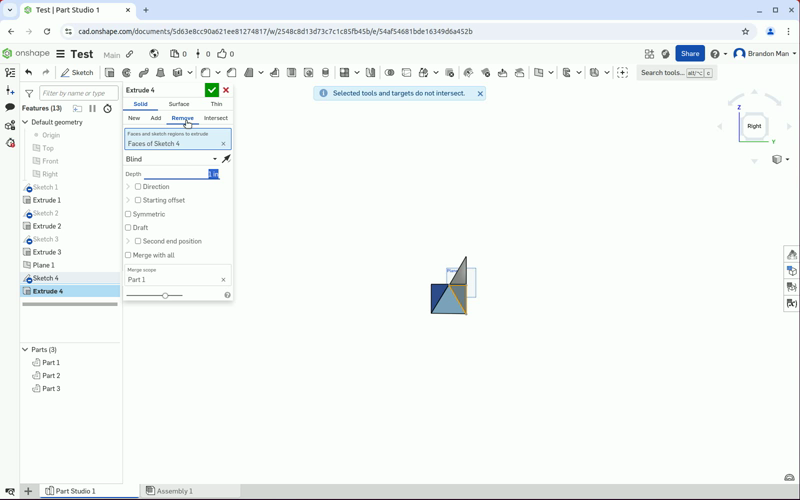
text(4.092)
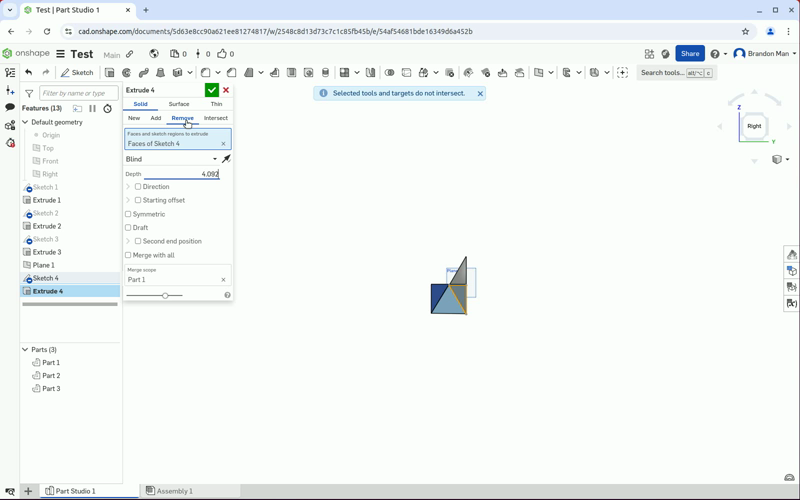
key(tab, 6)
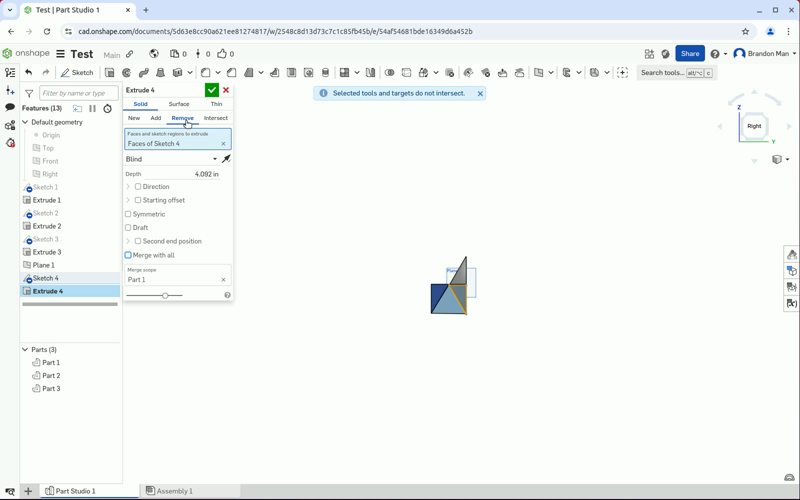
key(space)
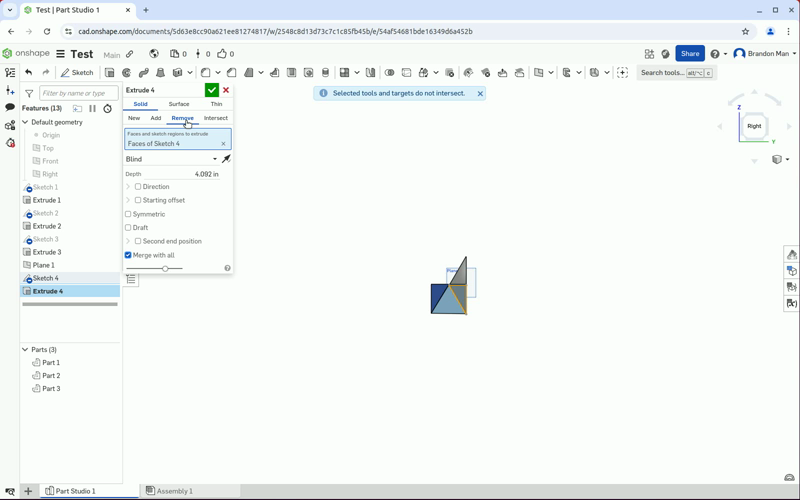
key(enter)
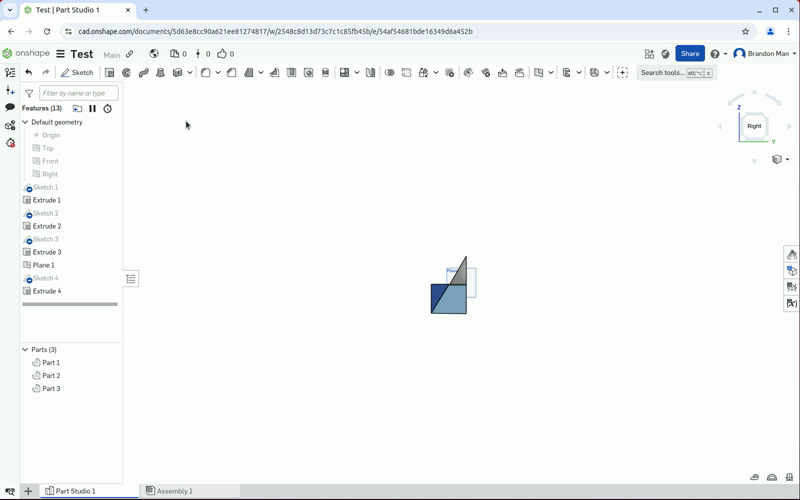
key(shift+h)
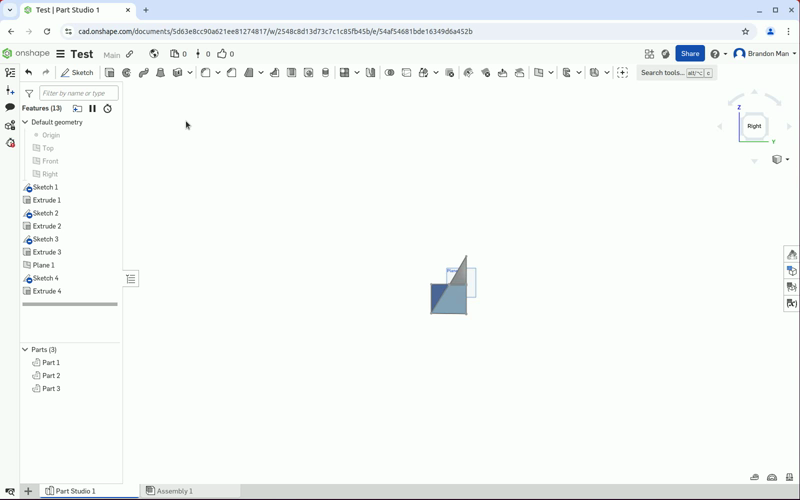
key(shift+h)
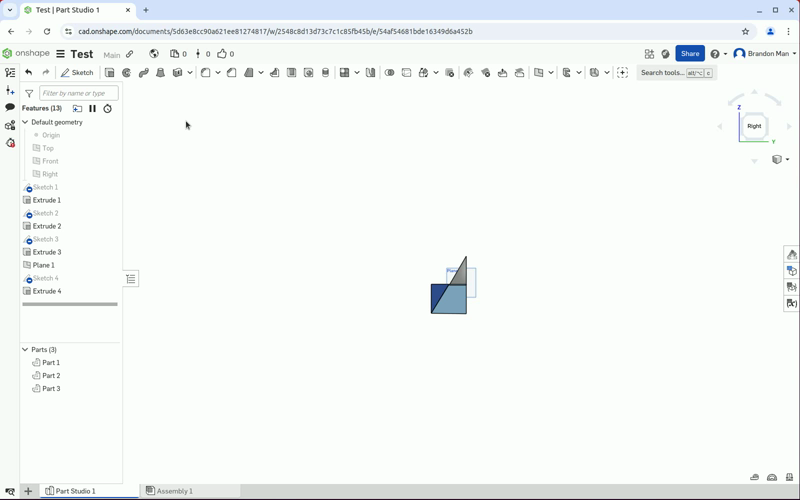
mouse_move(73, 189)
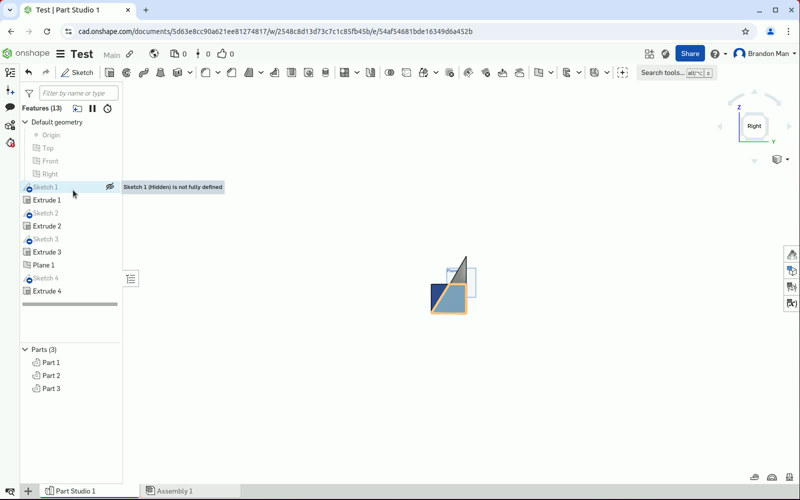
click(73, 189)
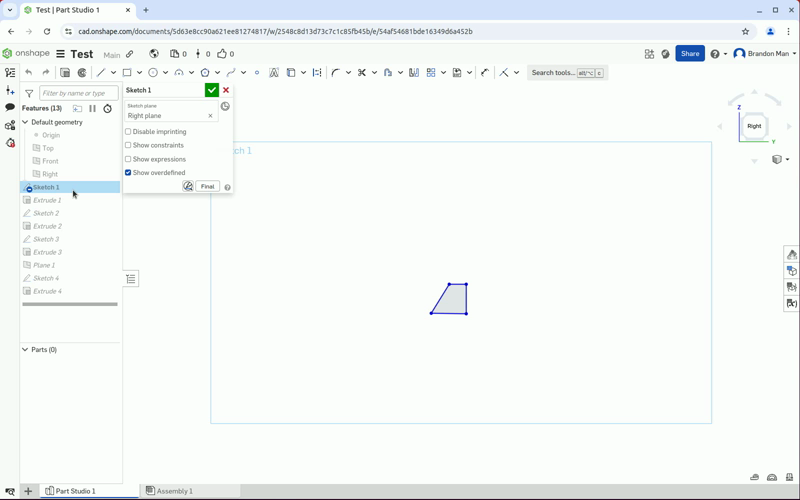
mouse_move(229, 92)
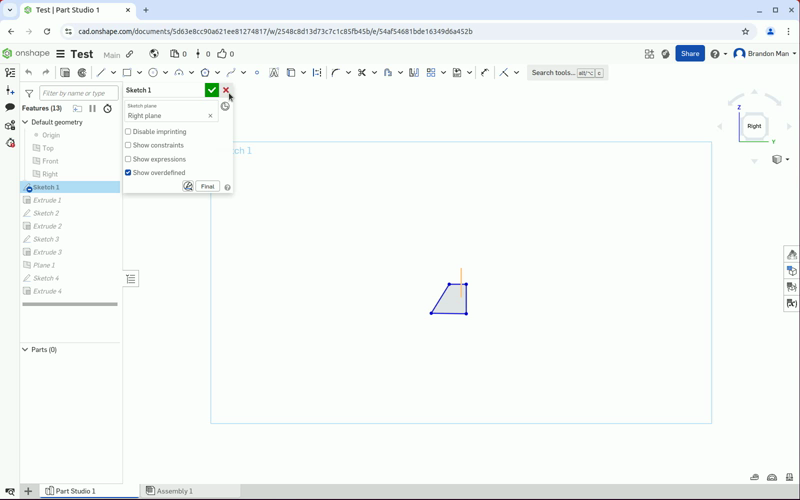
click(229, 92)
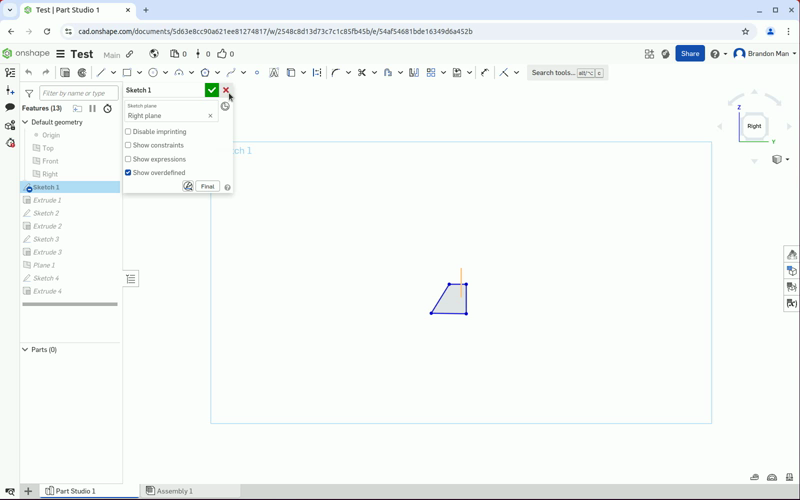
key(shift+s)
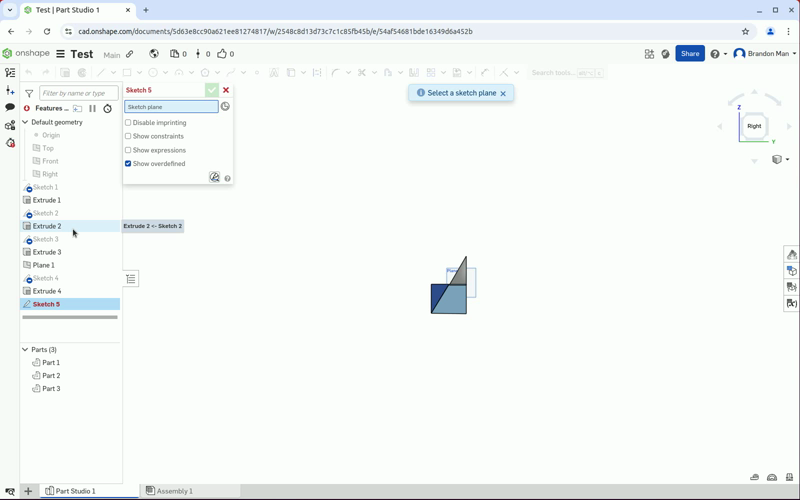
scroll(3)
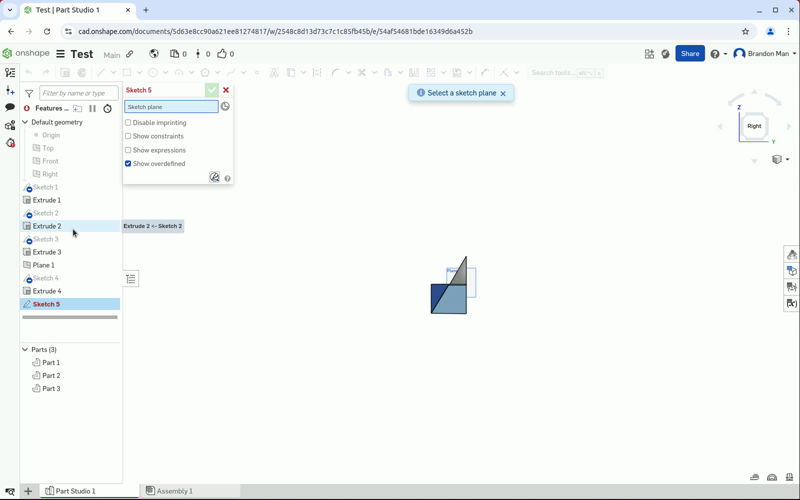
mouse_move(73, 176)
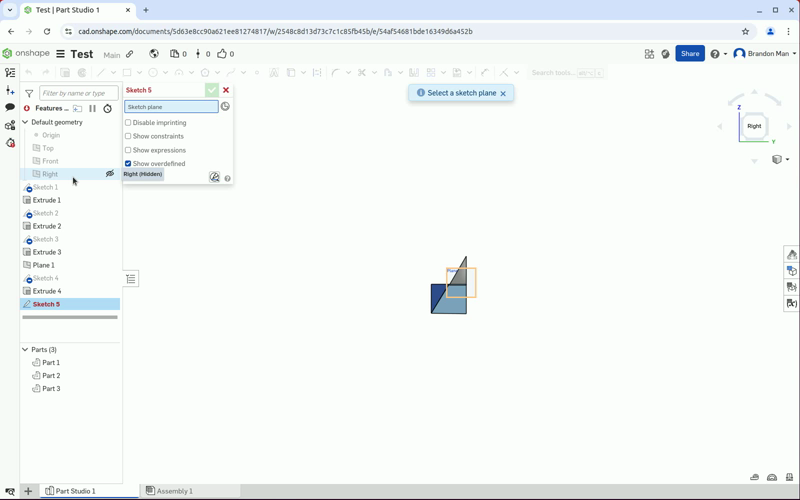
click(73, 176)
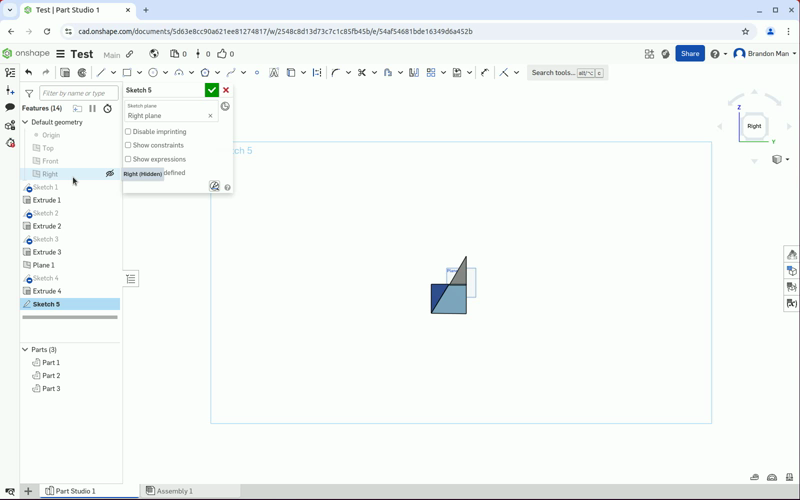
mouse_move(73, 352)
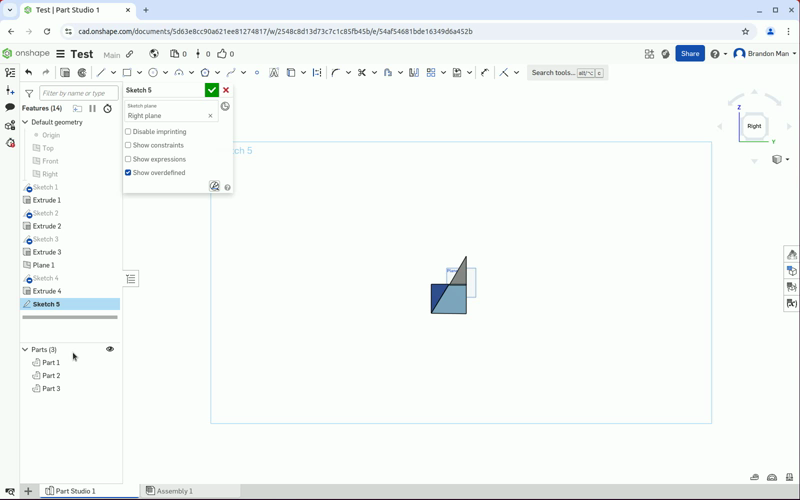
key(y)
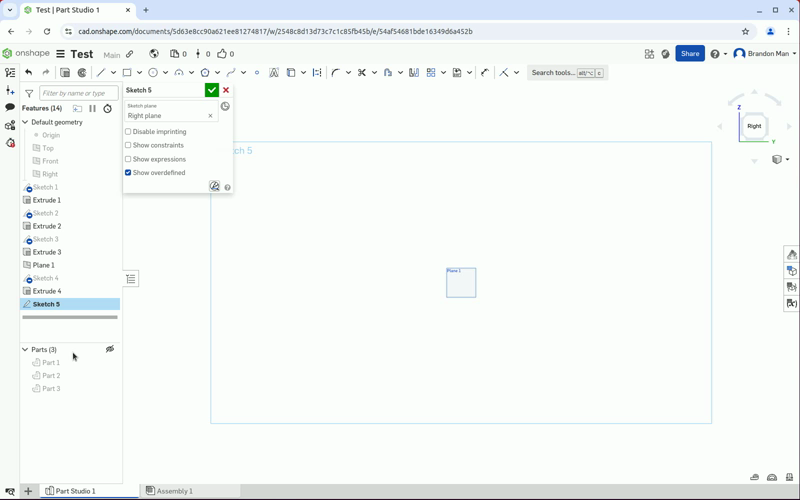
key(l)
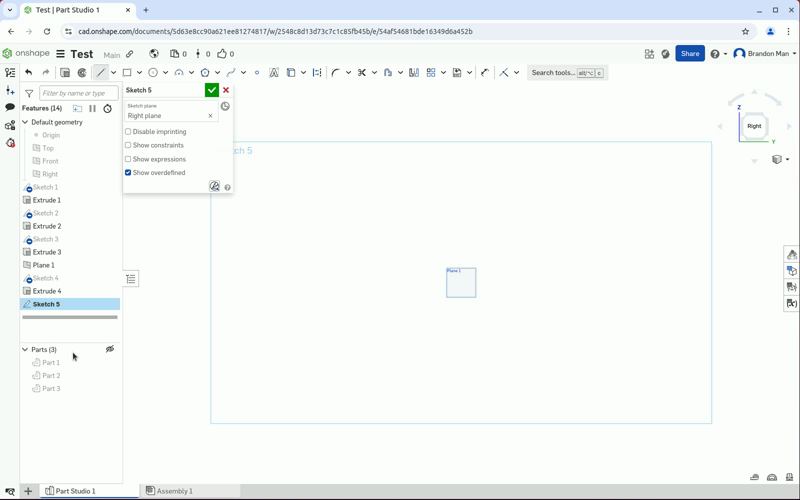
key_down(shift)
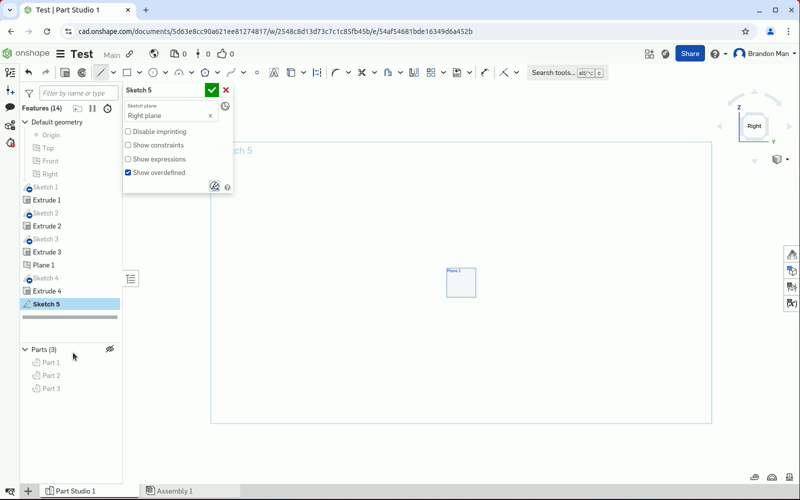
mouse_move(431, 313)
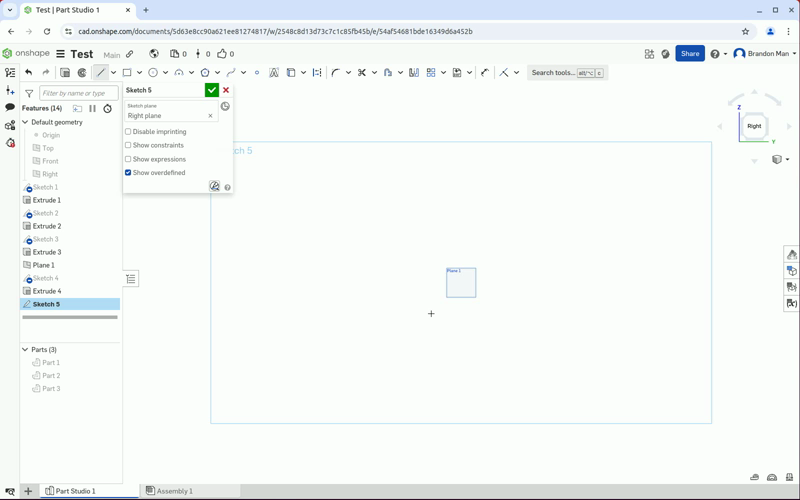
click(431, 313)
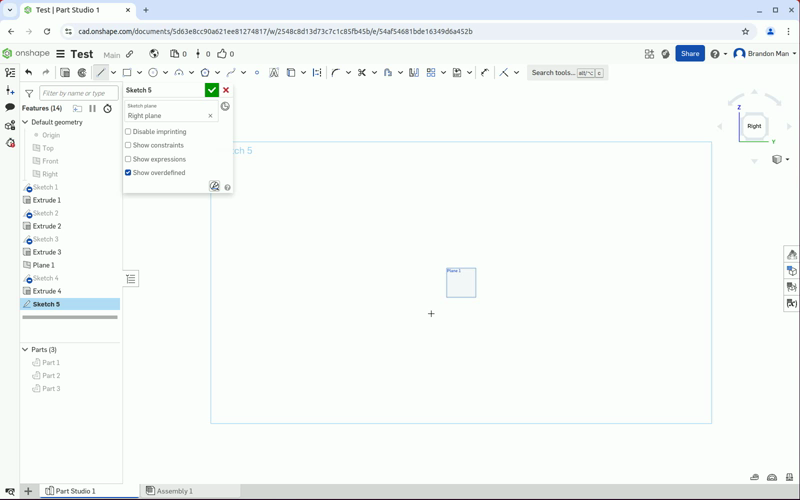
key_up(shift)
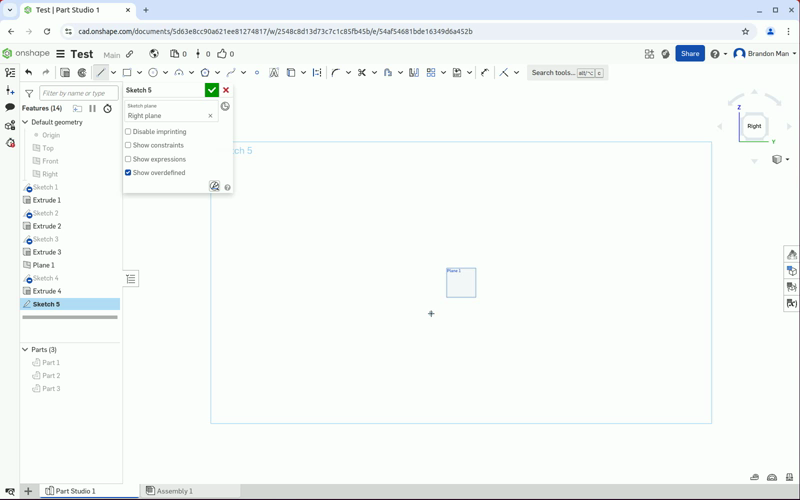
key_down(shift)
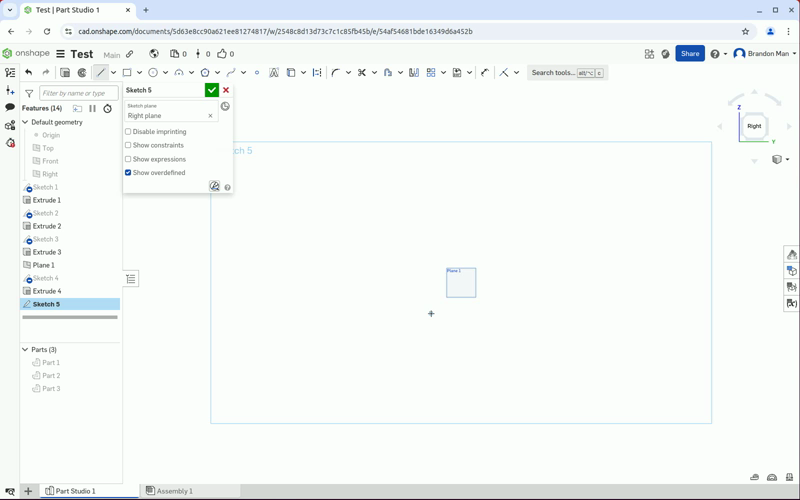
mouse_move(461, 313)
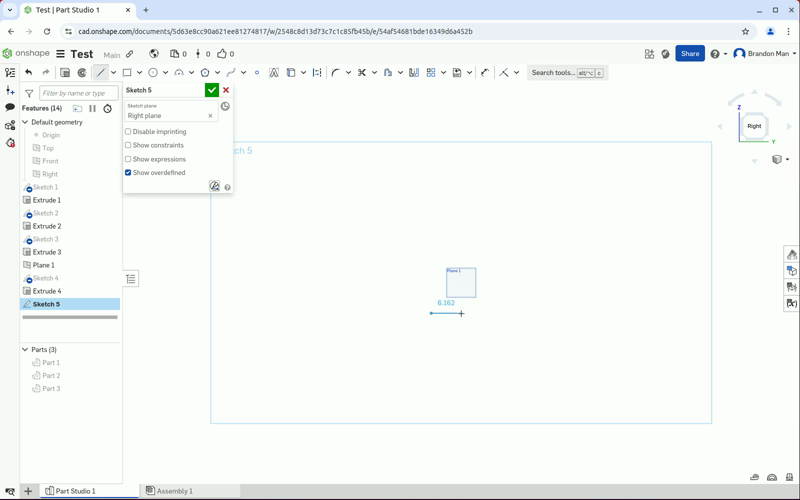
mouse_move(448, 284)
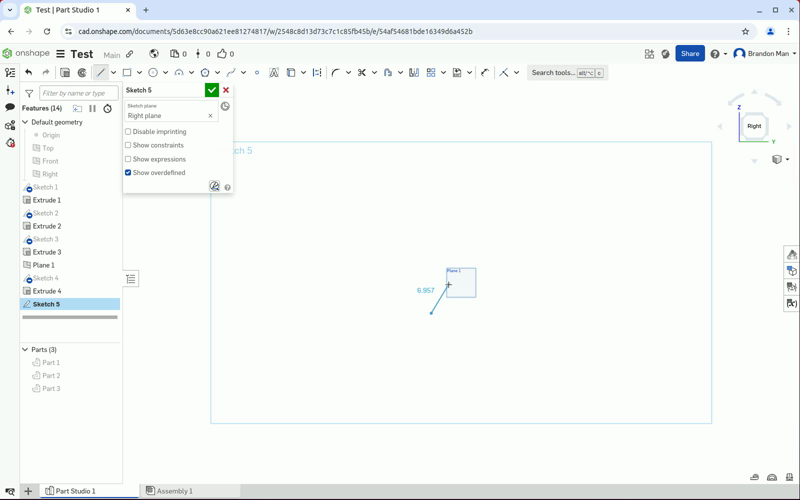
click(448, 284)
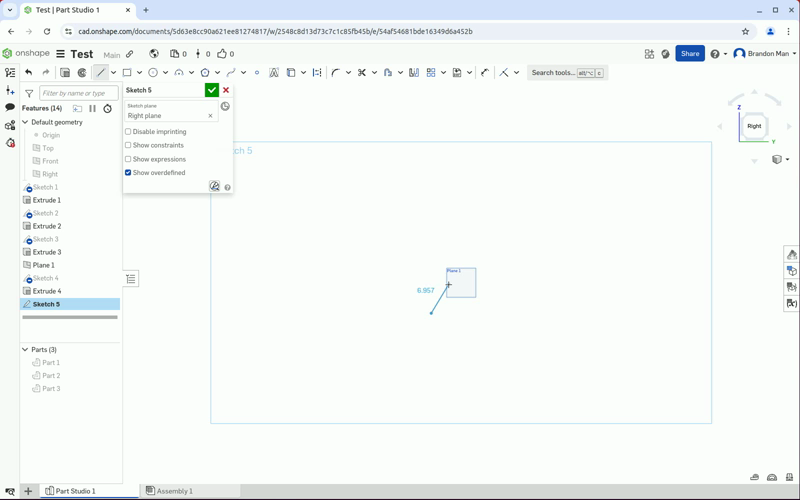
key_up(shift)
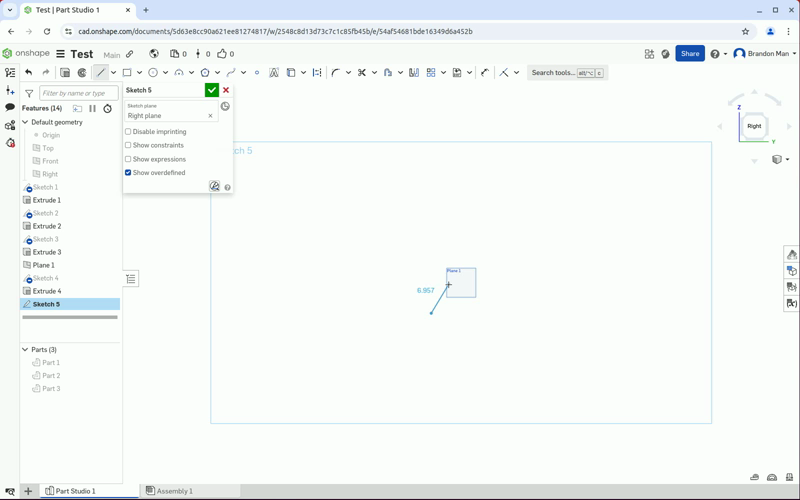
key_down(shift)
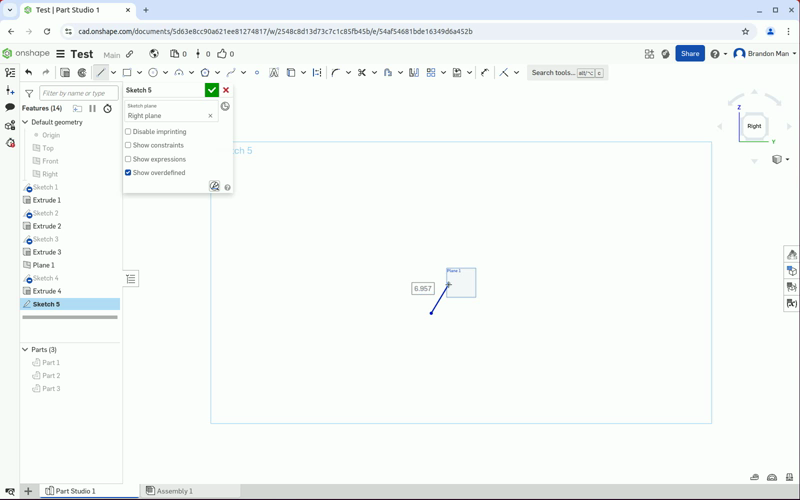
mouse_move(478, 284)
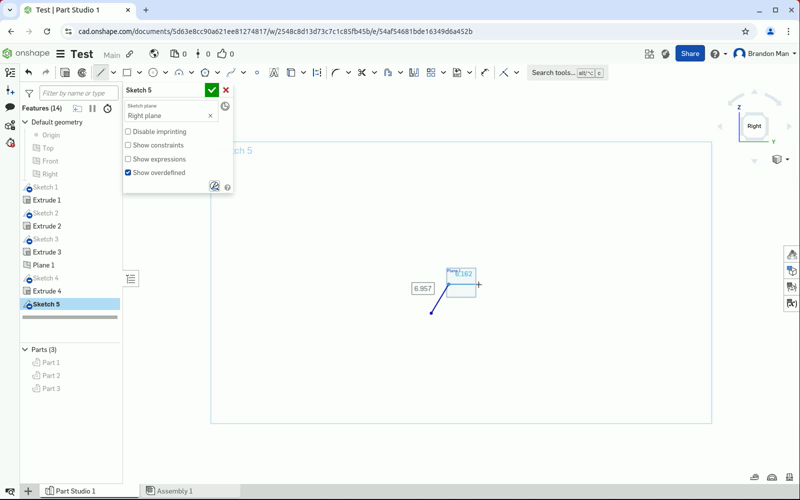
mouse_move(431, 284)
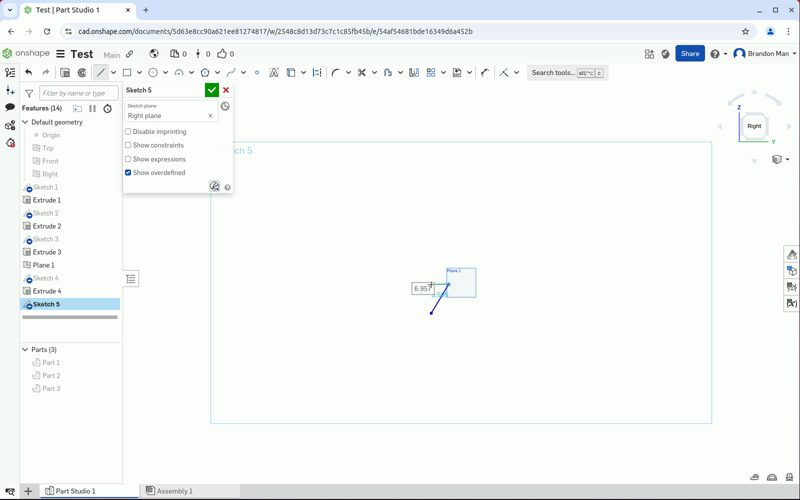
click(431, 284)
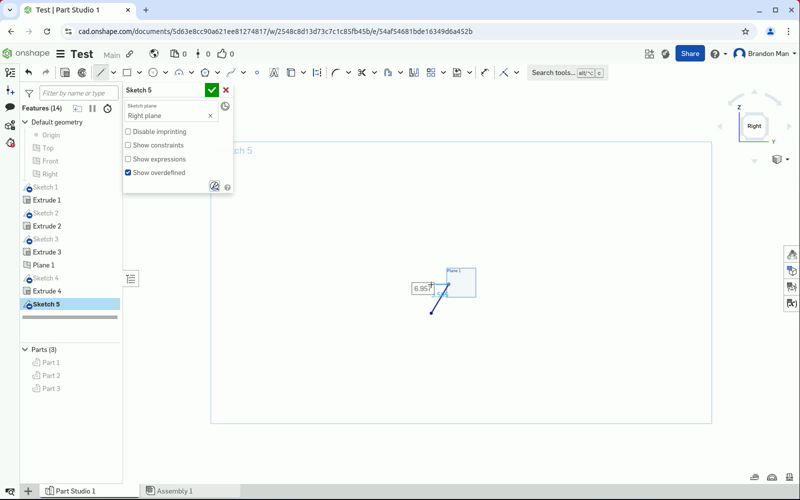
key_up(shift)
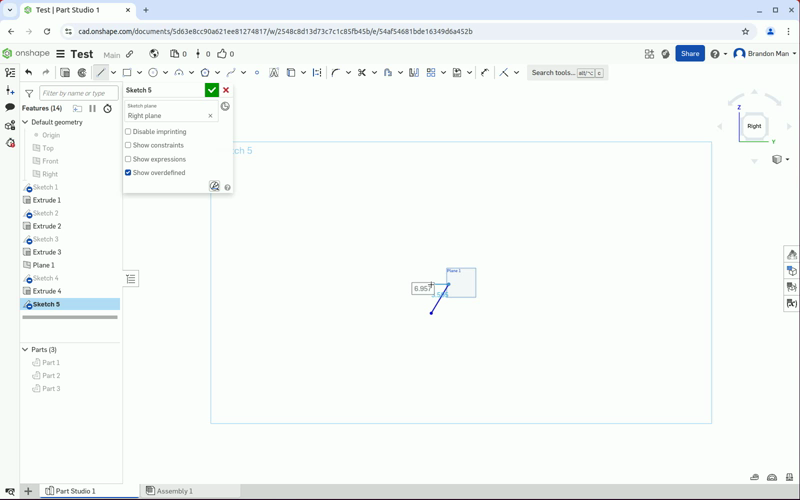
mouse_move(461, 284)
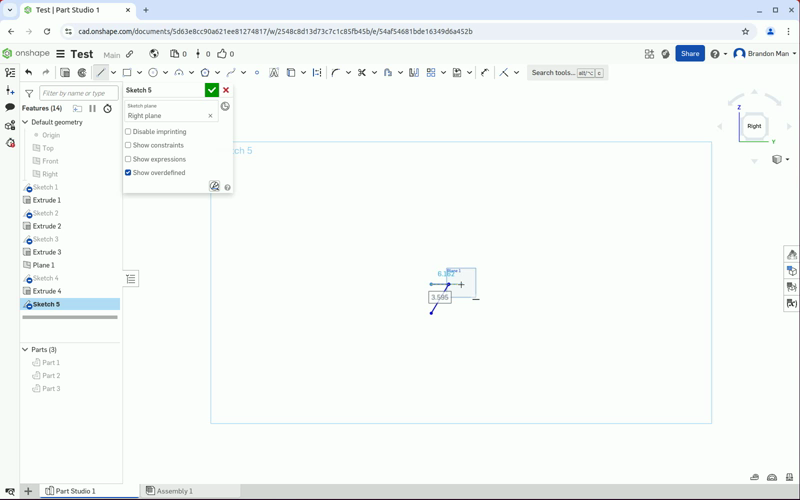
key_down(shift)
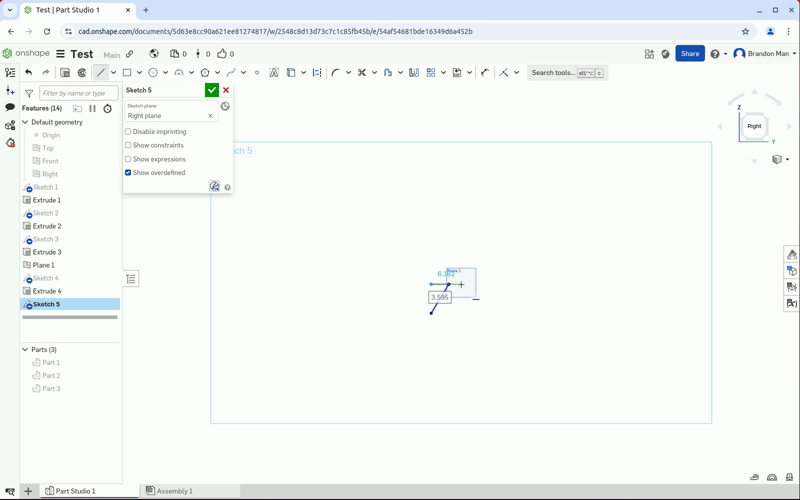
mouse_move(431, 313)
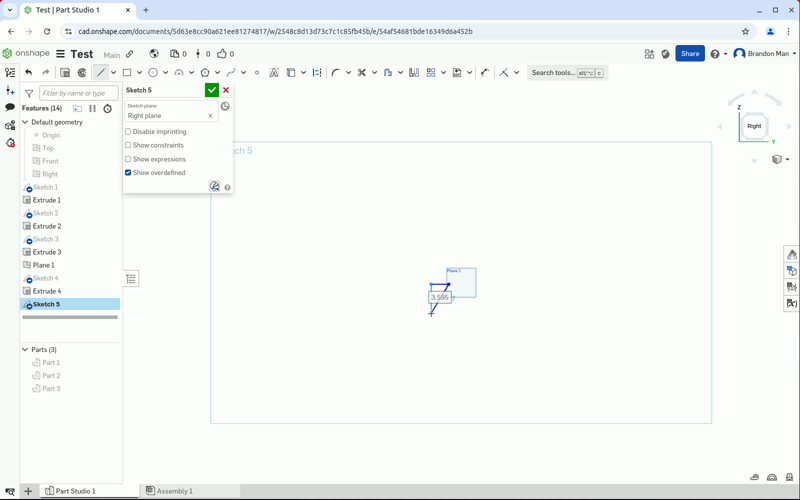
key_up(shift)
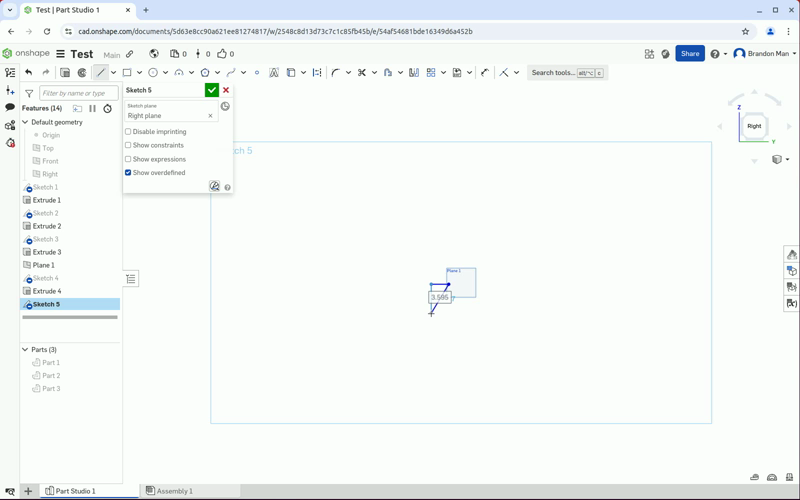
click(431, 313)
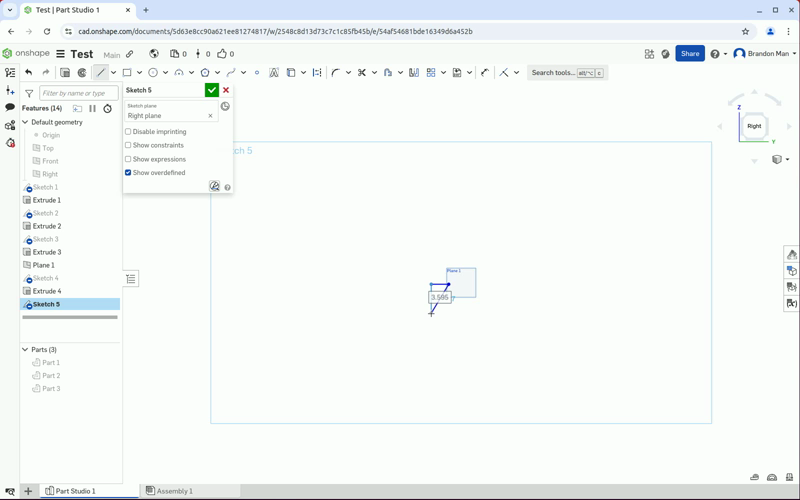
key(esc)
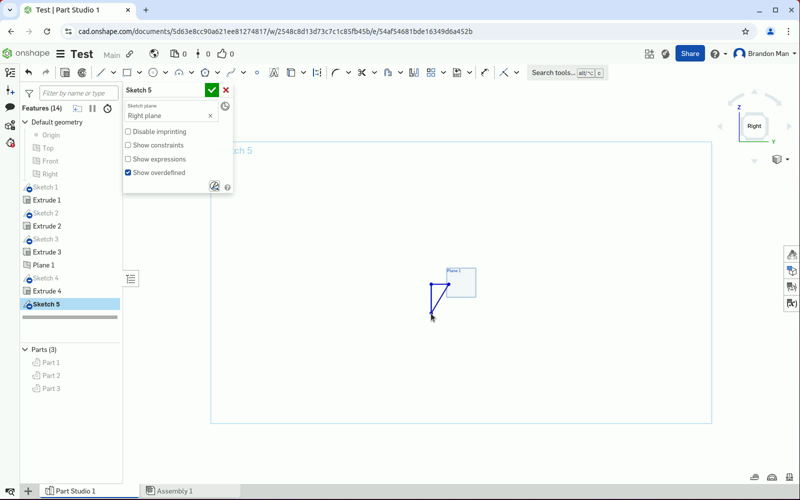
mouse_move(439, 288)
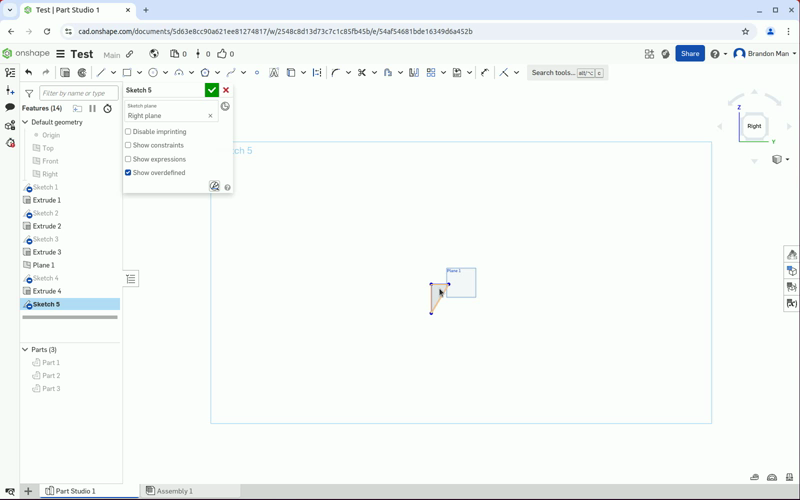
scroll(6)
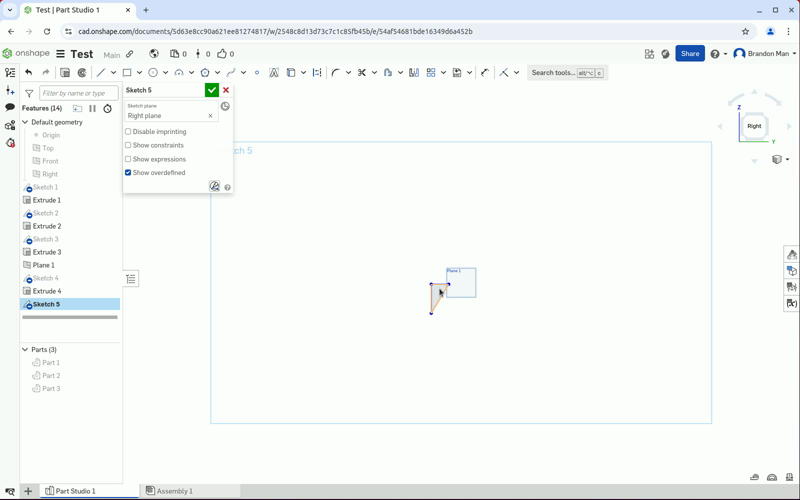
scroll(6)
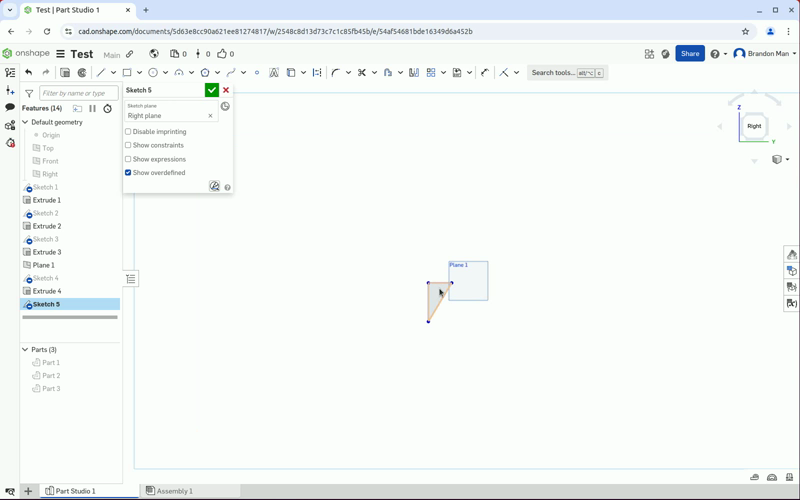
scroll(6)
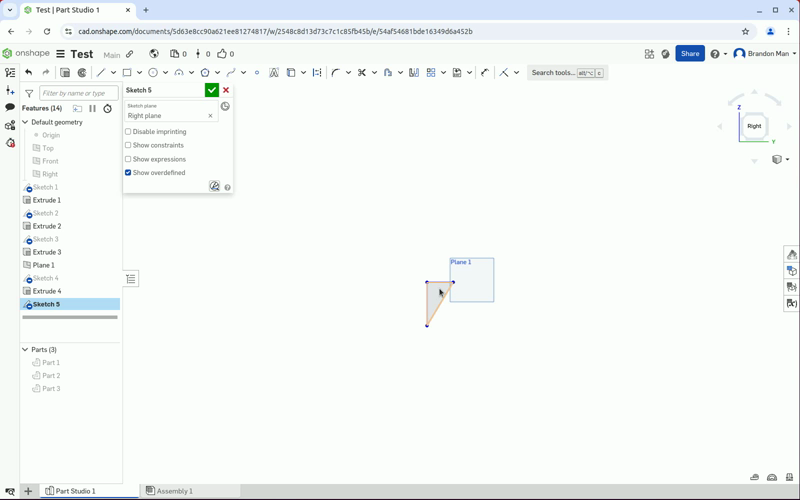
scroll(6)
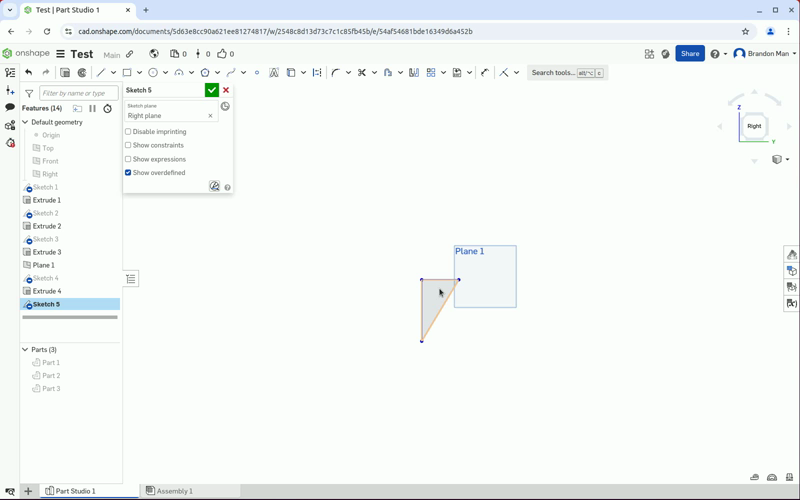
scroll(6)
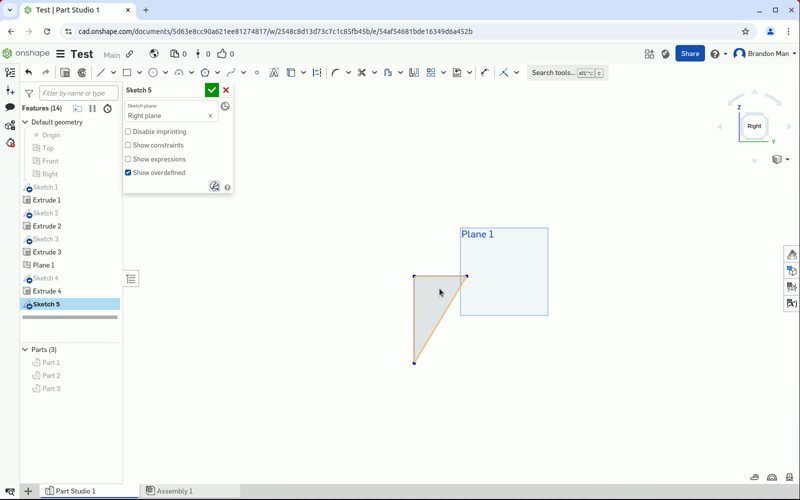
scroll(6)
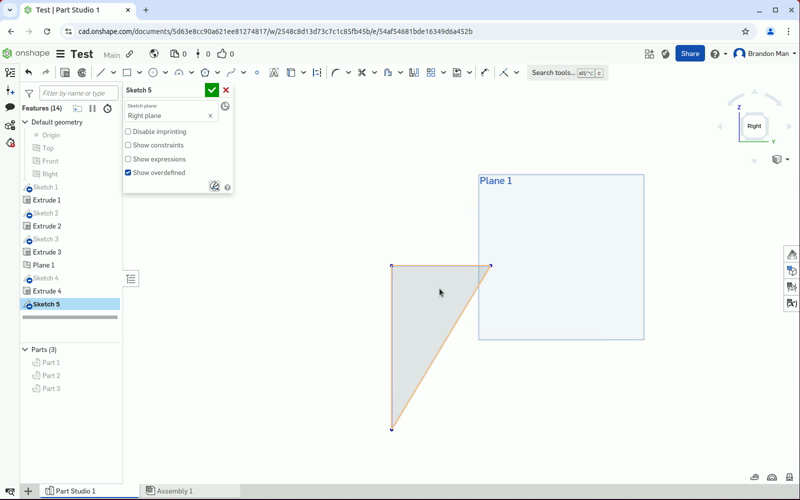
scroll(6)
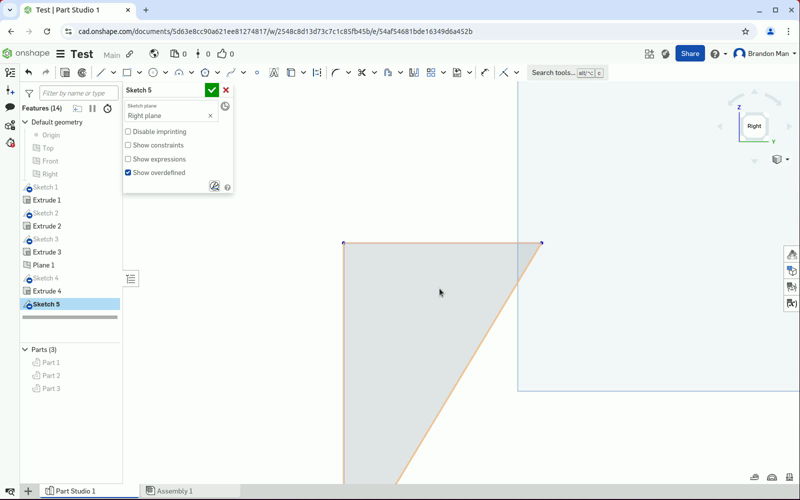
click(439, 288)
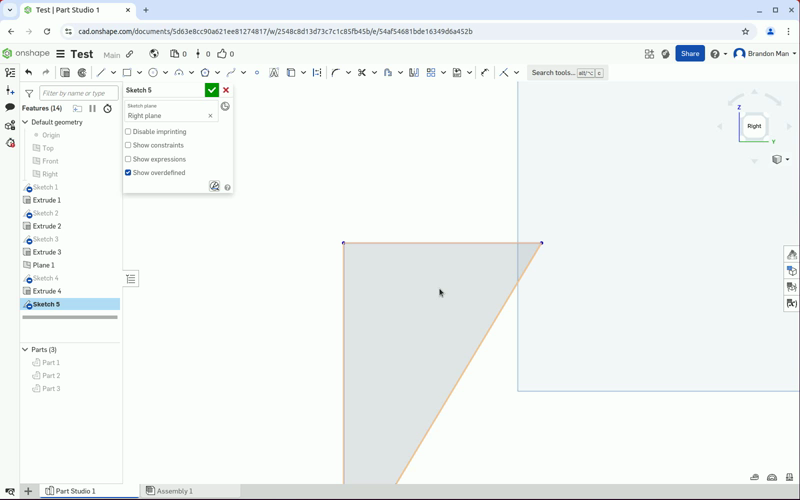
scroll(-6)
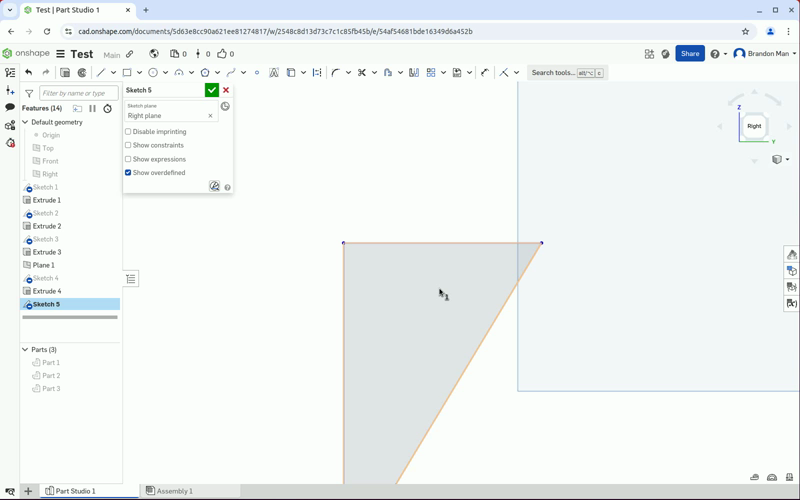
scroll(-6)
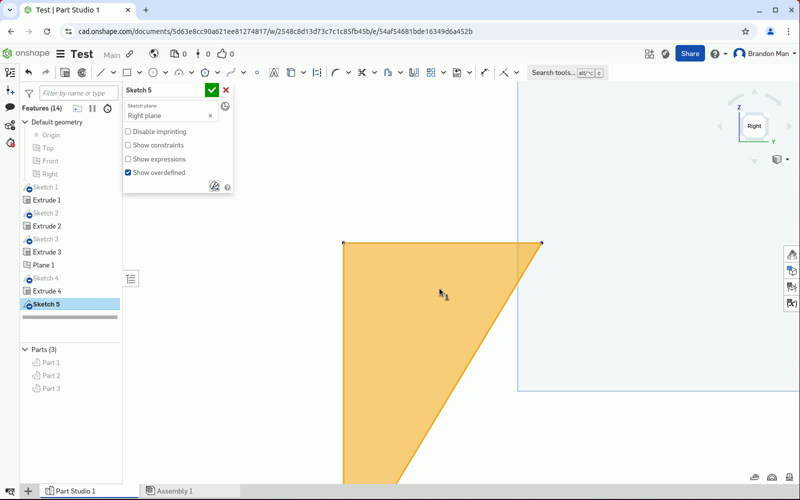
scroll(-6)
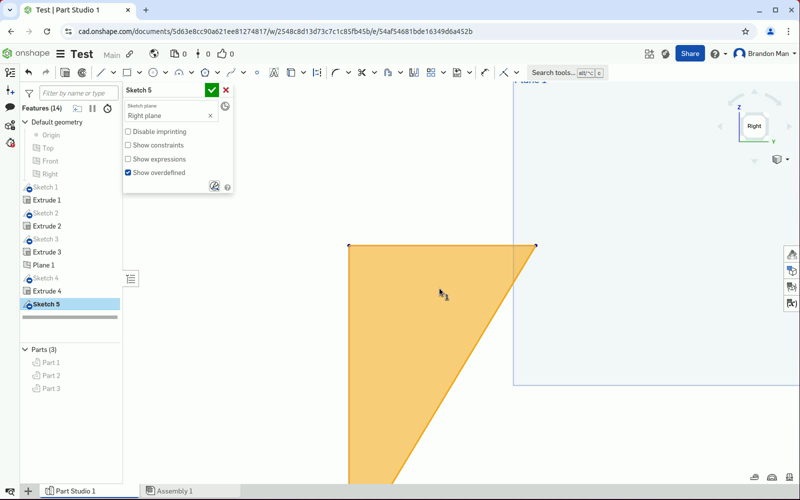
scroll(-6)
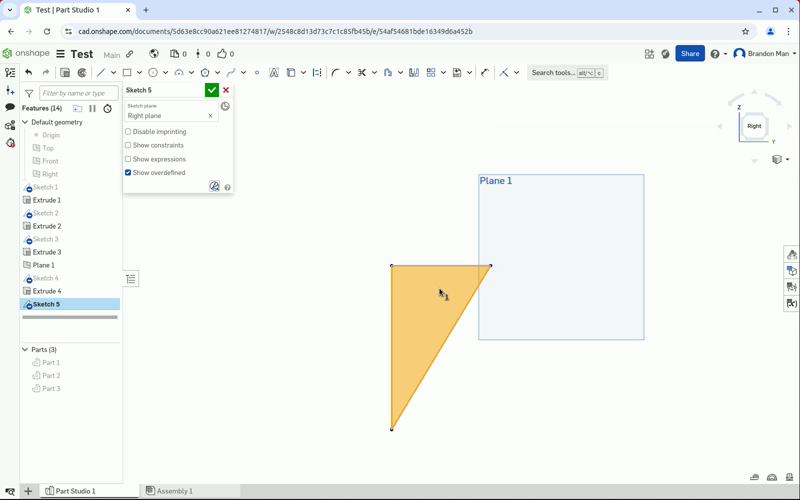
scroll(-6)
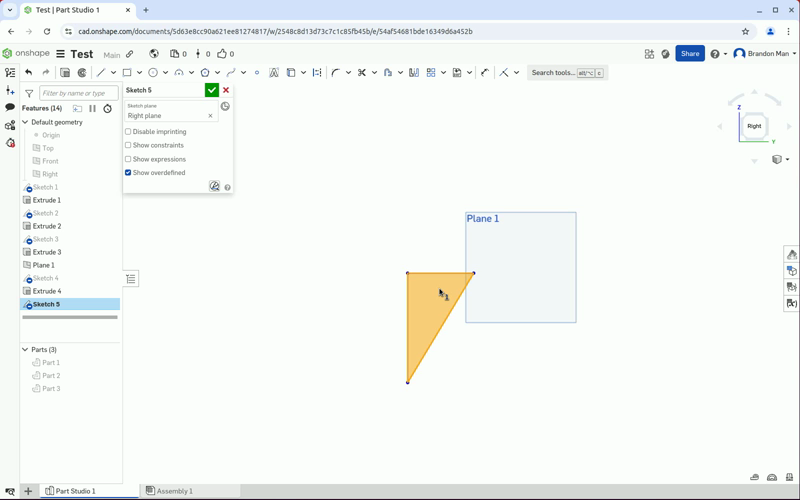
scroll(-6)
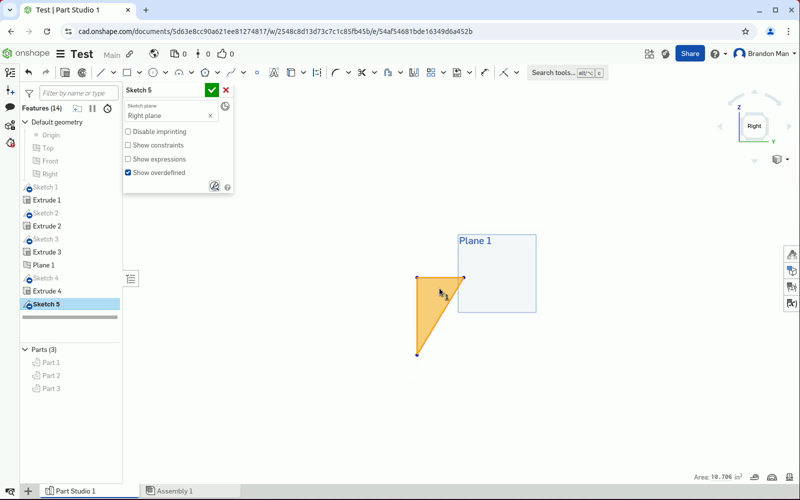
scroll(-6)
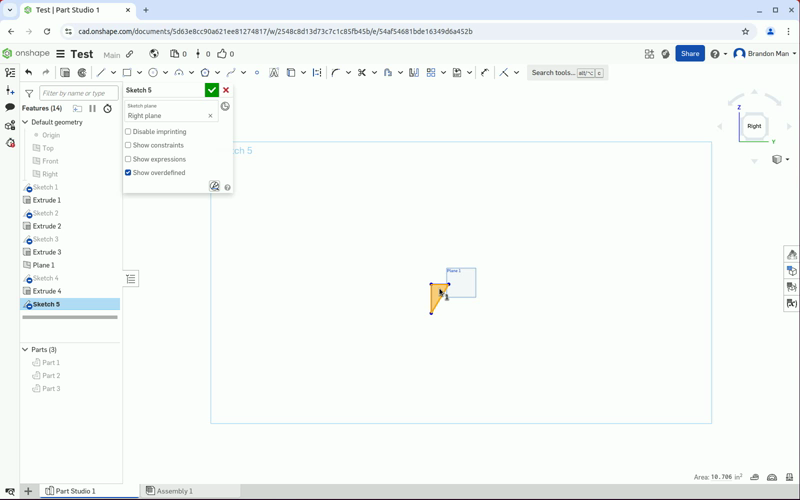
mouse_move(73, 352)
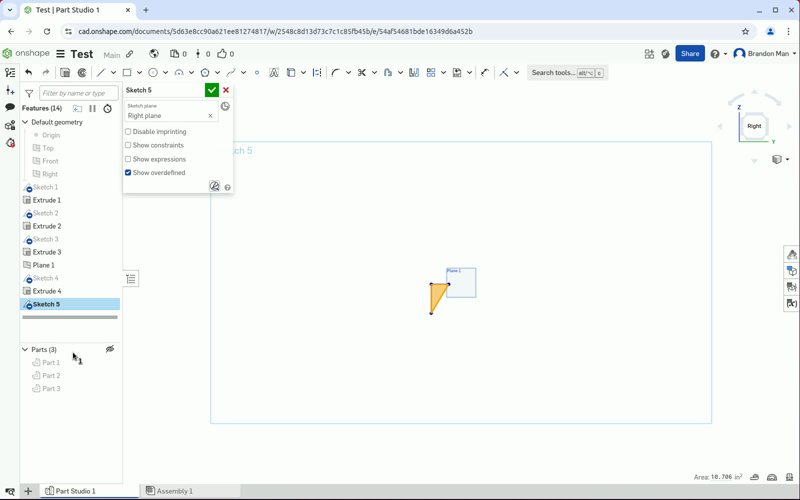
key(shift+y)
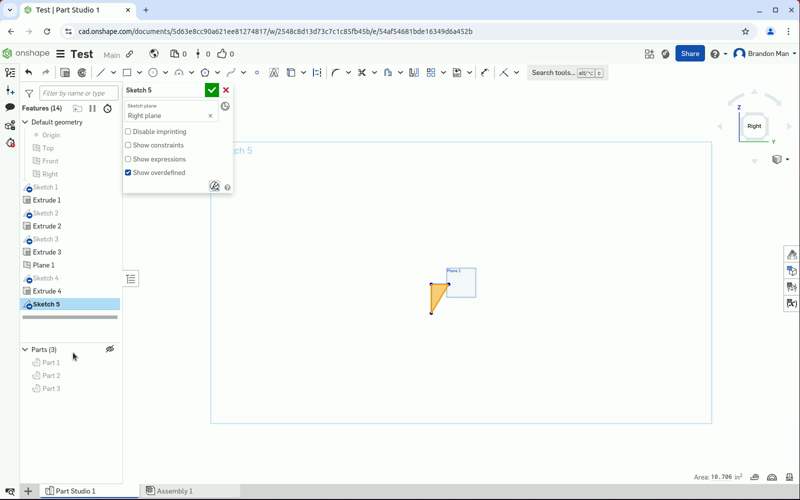
key(shift+e)
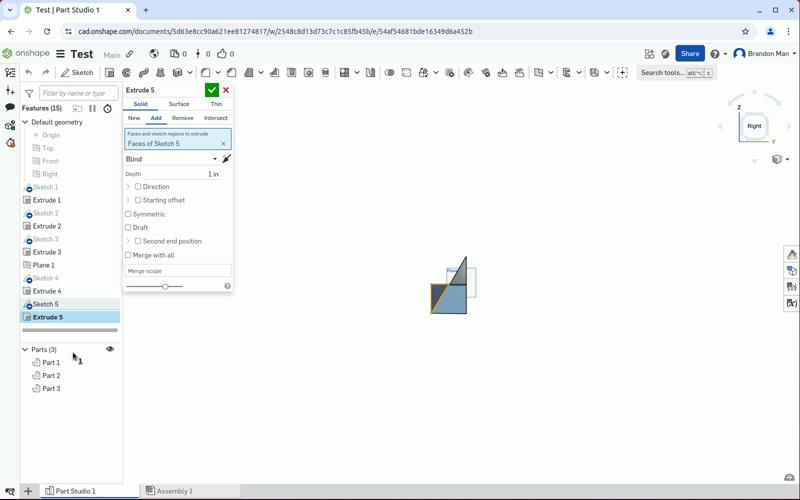
mouse_move(143, 106)
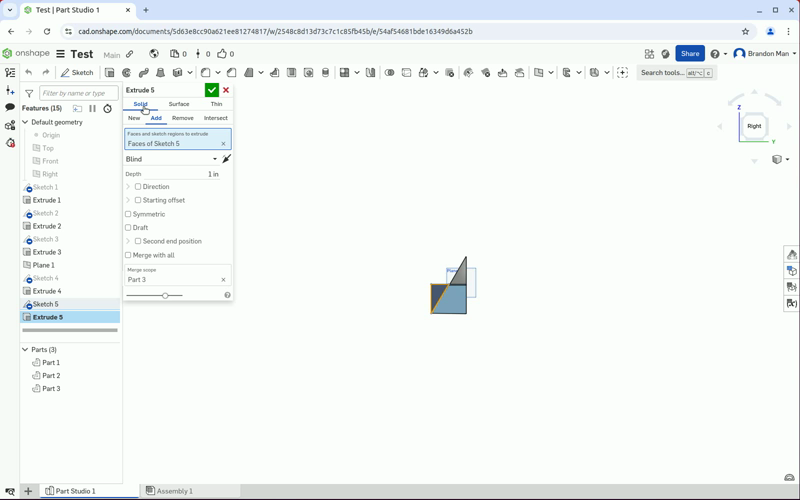
click(143, 106)
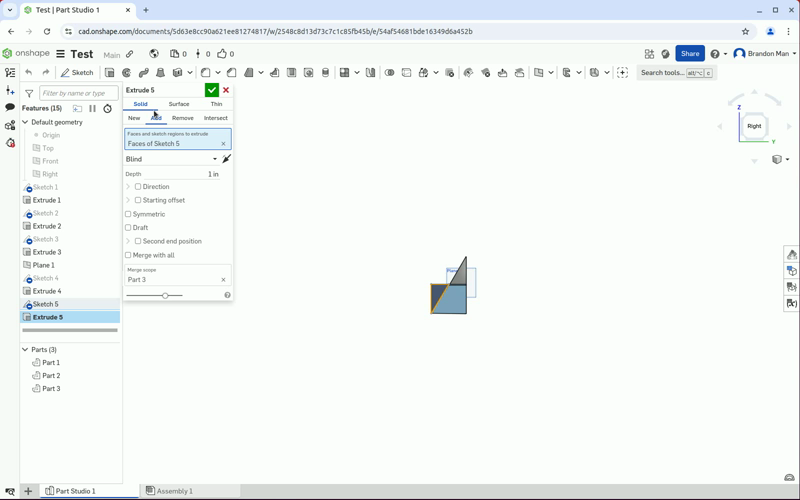
mouse_move(186, 120)
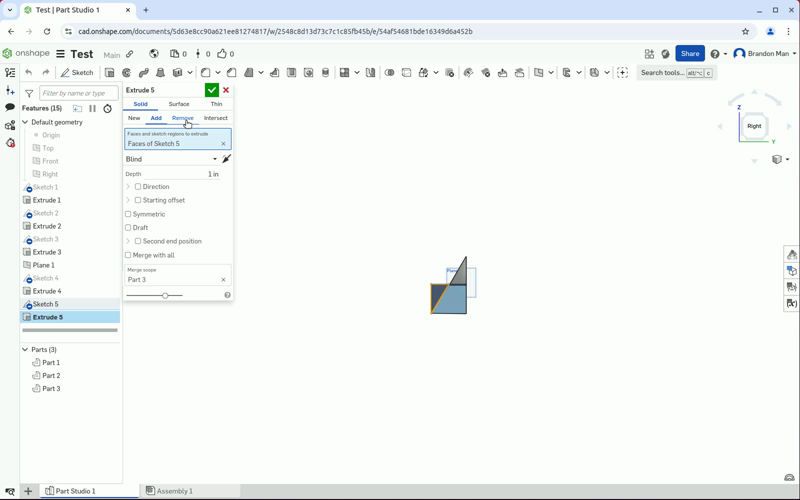
click(186, 120)
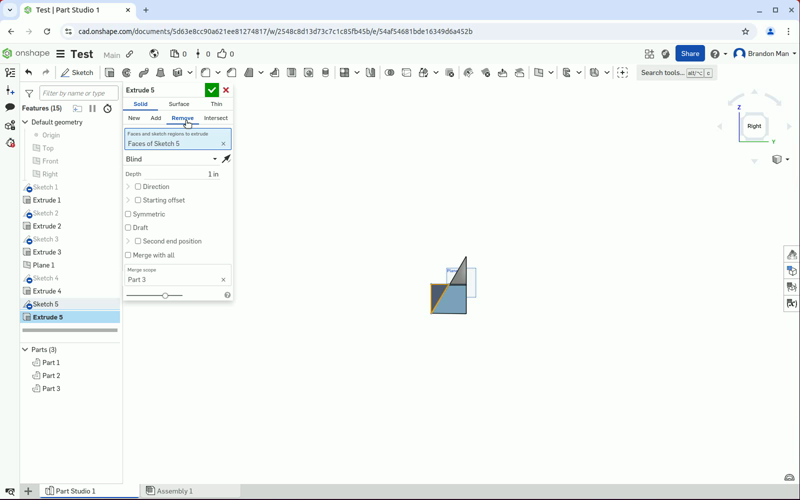
key(tab, 4)
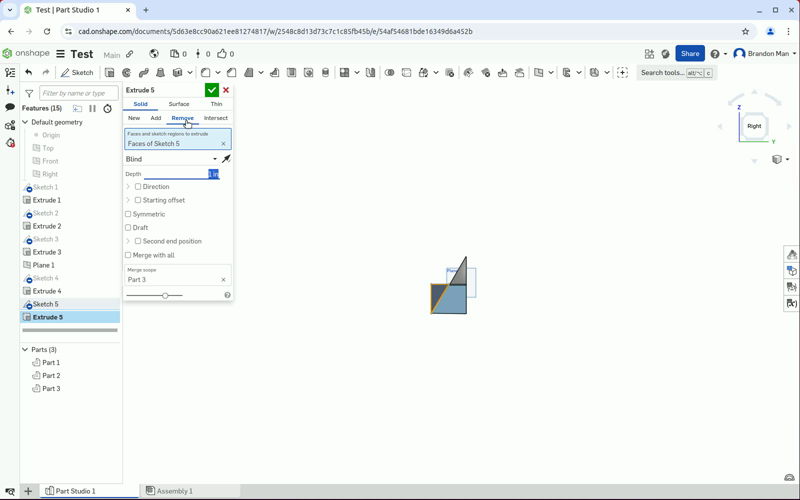
text(4.092)
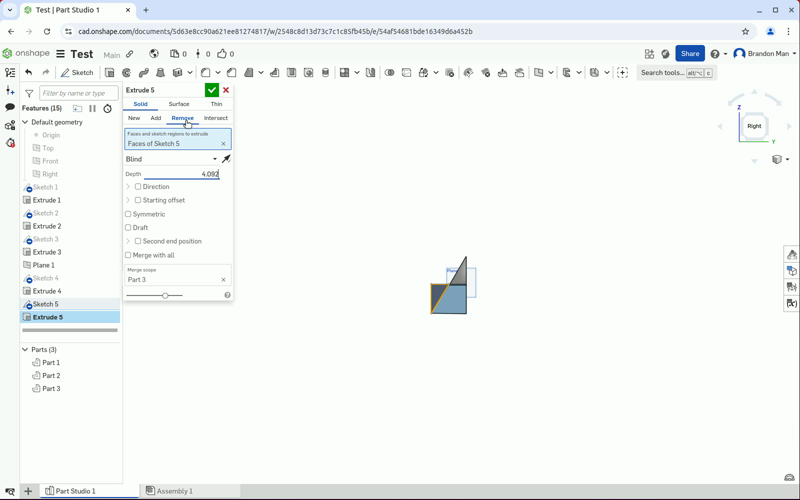
key(tab, 6)
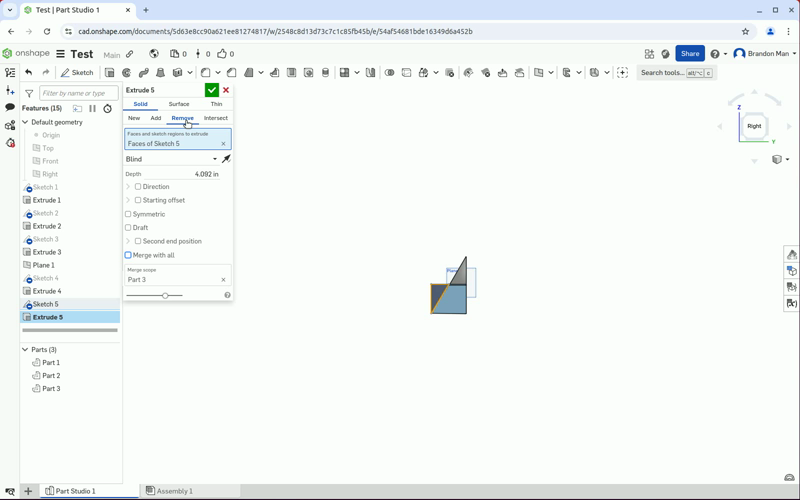
key(space)
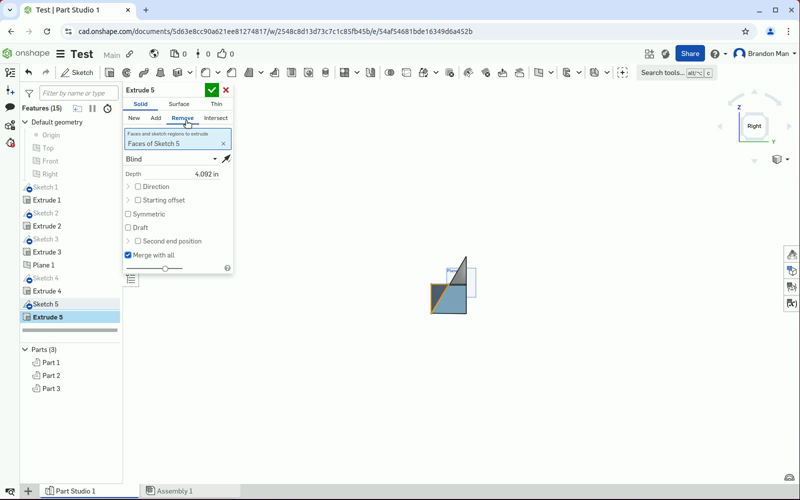
key(enter)
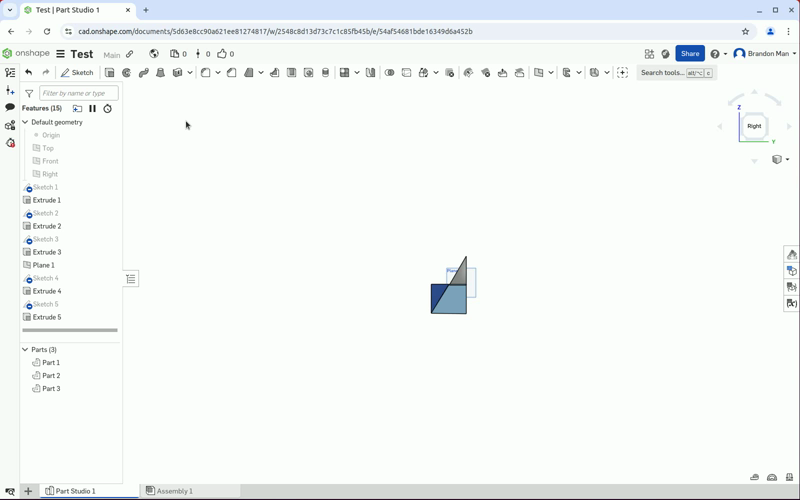
key(shift+h)
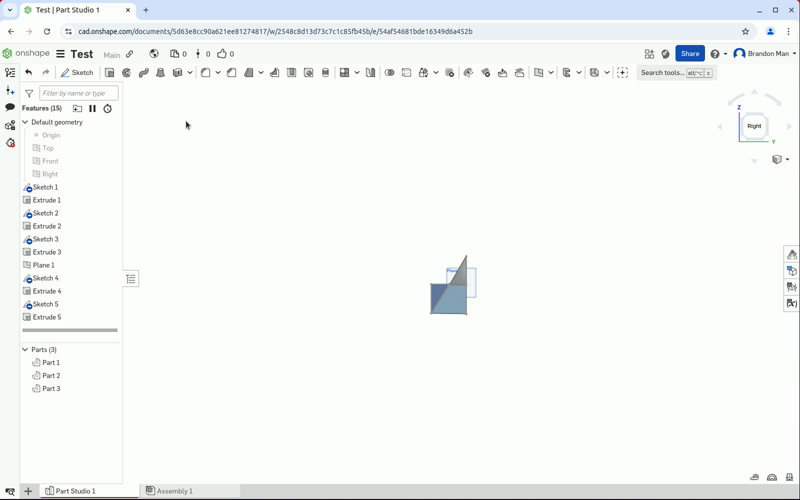
key(shift+h)
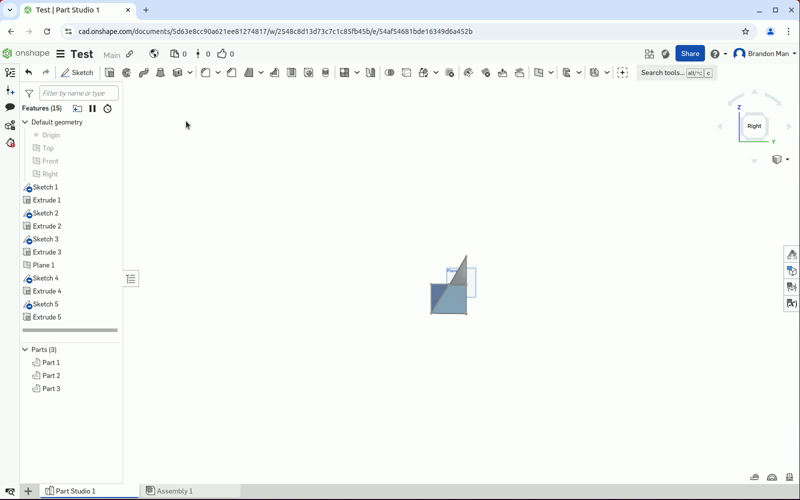
key(shift+7)
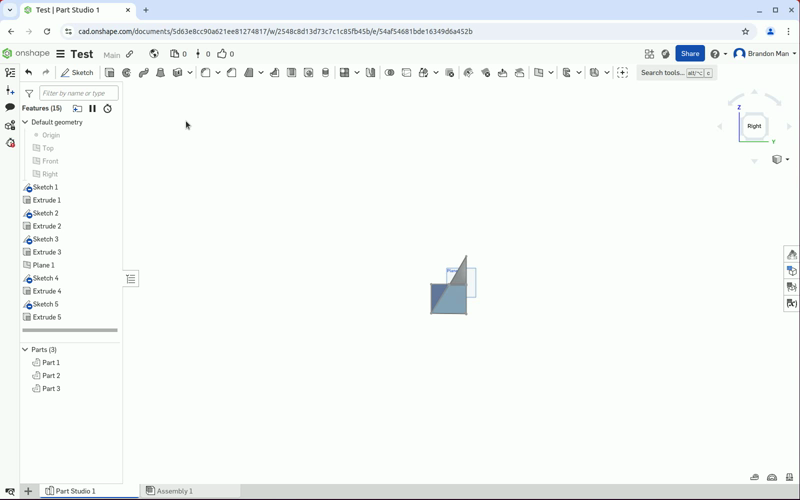
key(right, 2)
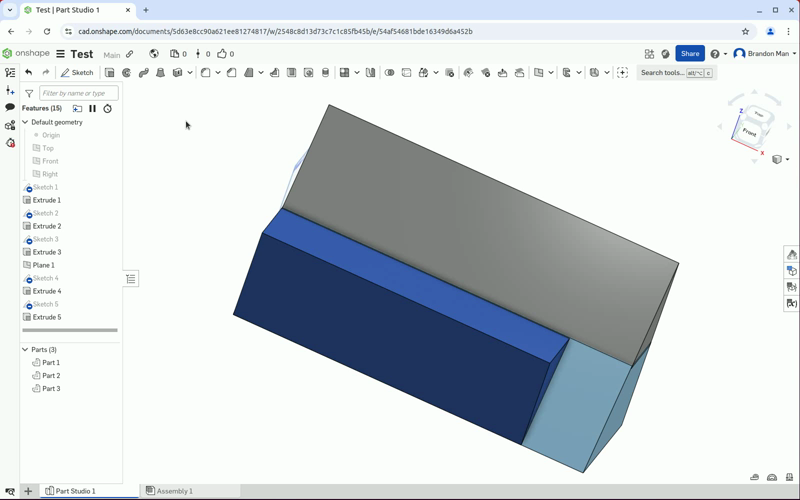
key(down, 2)
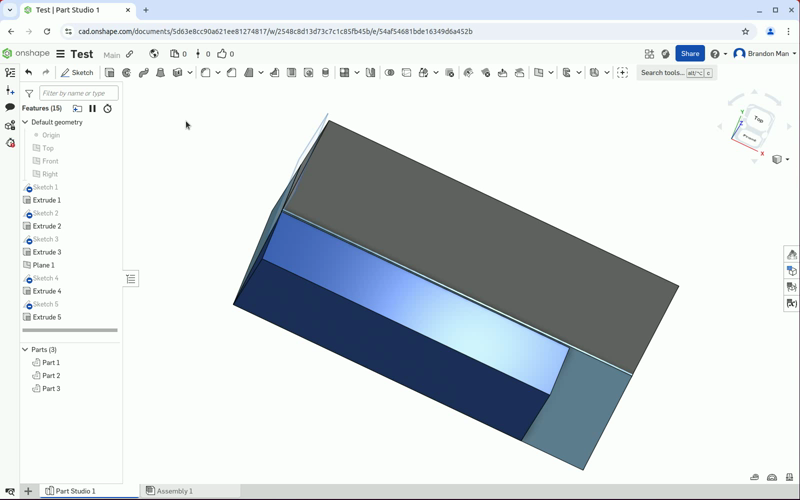
key(up, 2)
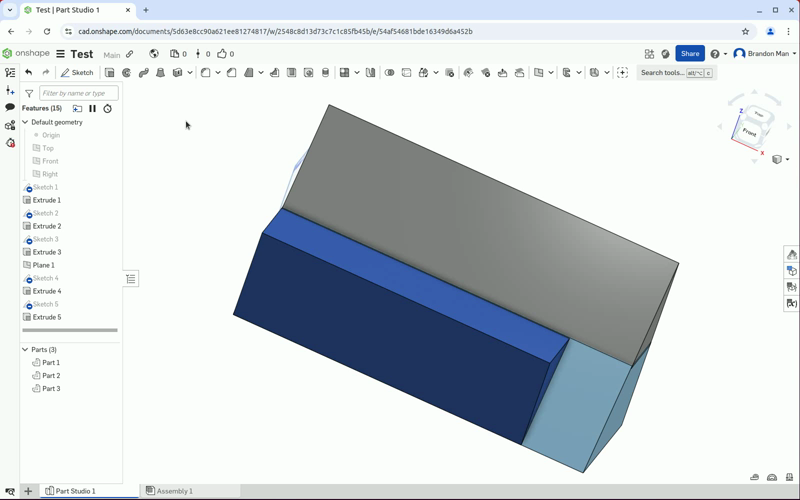
key(left, 2)
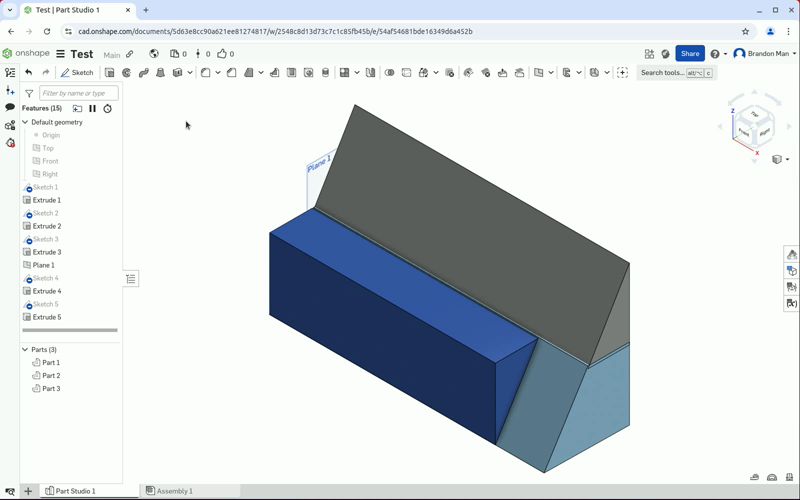
mouse_move(73, 189)
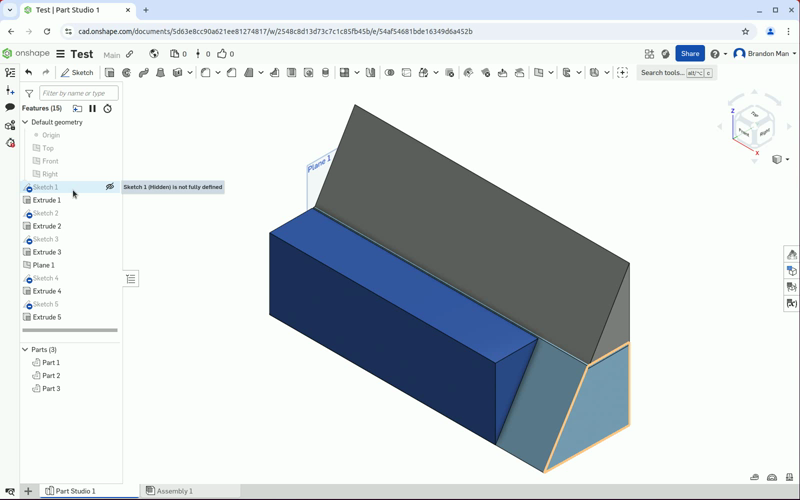
click(73, 189)